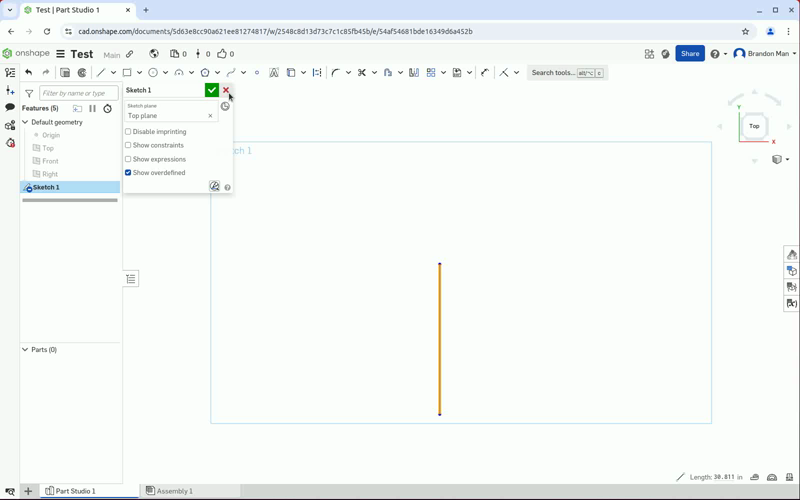
key(shift+h)
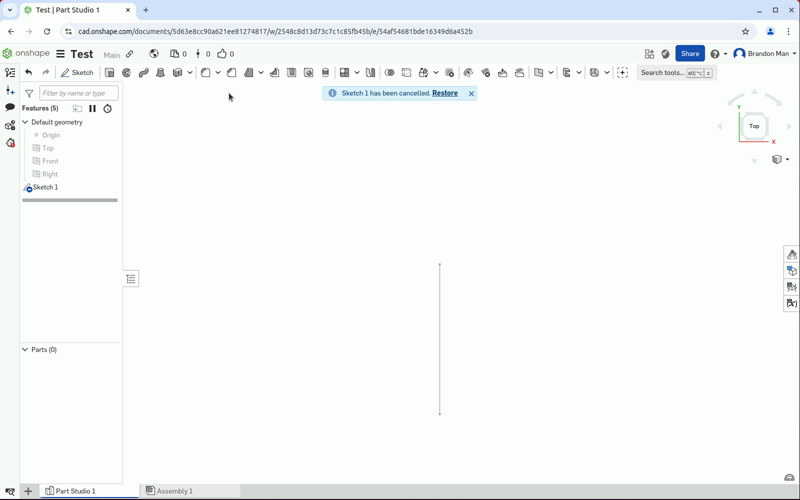
mouse_move(73, 352)
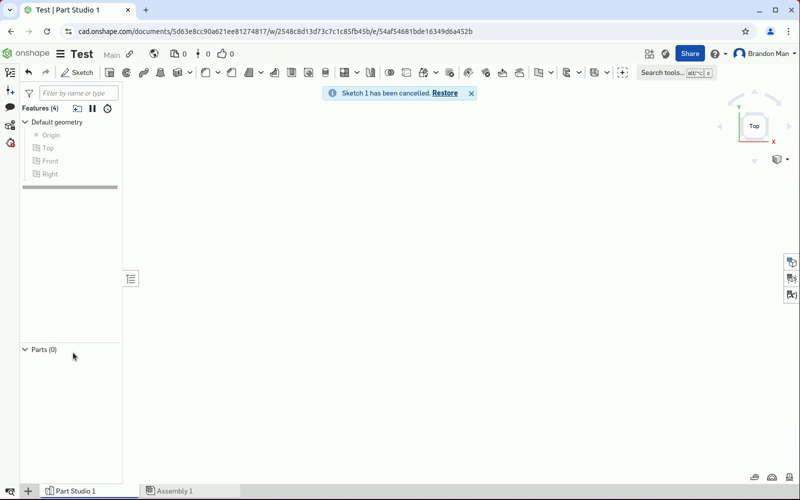
key(y)
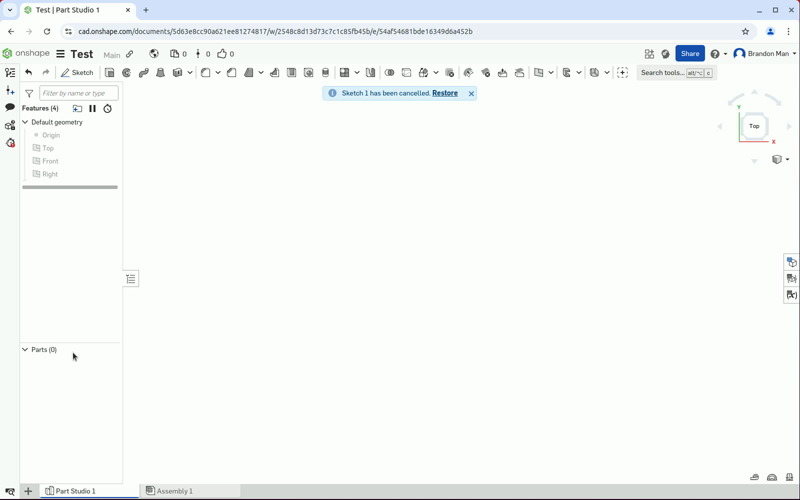
key(shift+p)
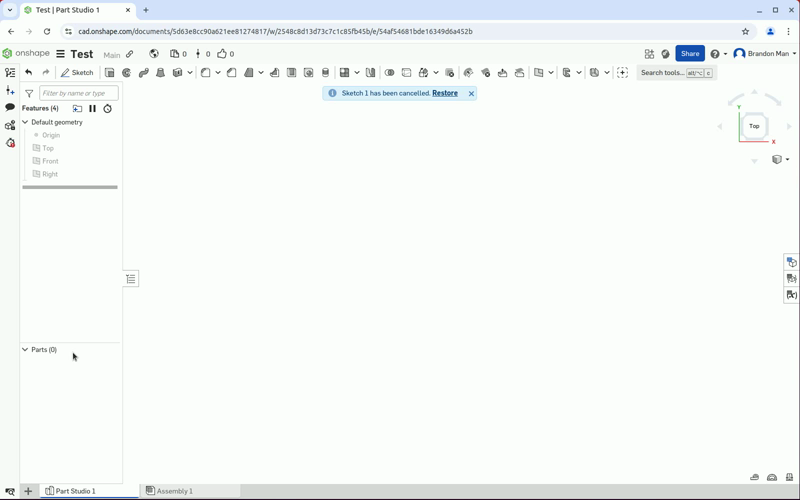
key(space)
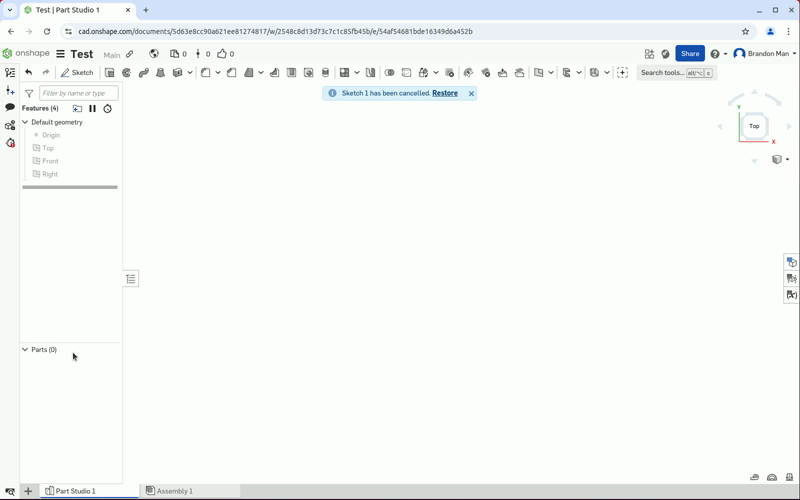
key_down(shift)
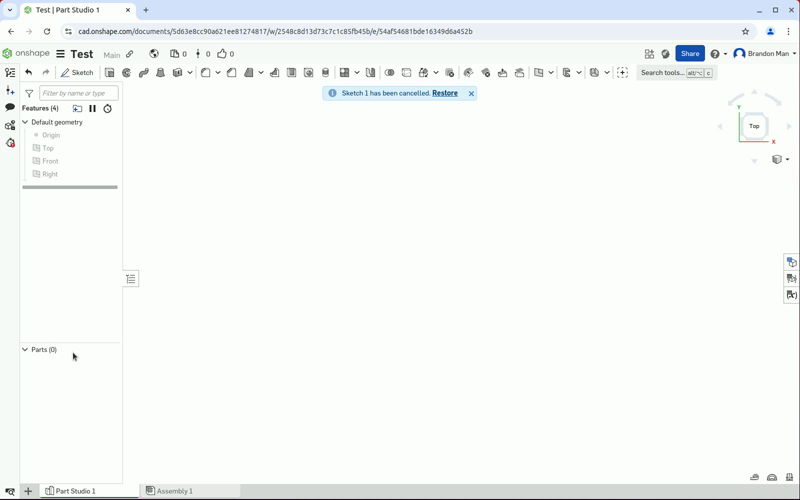
key(up)
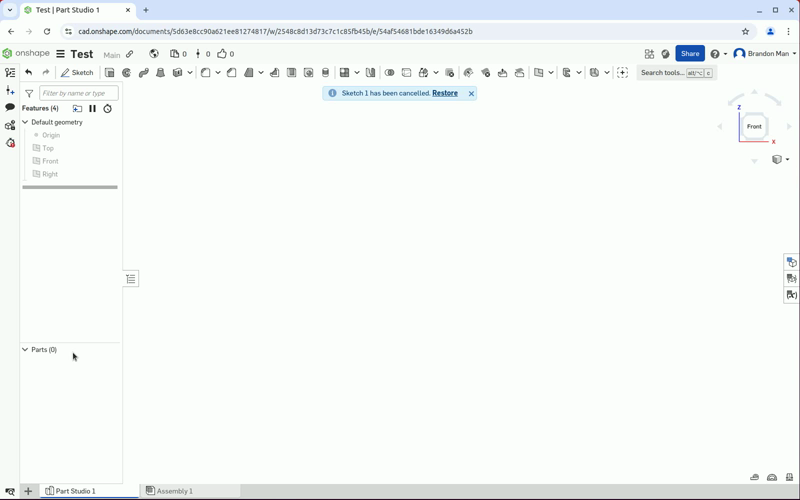
key_up(shift)
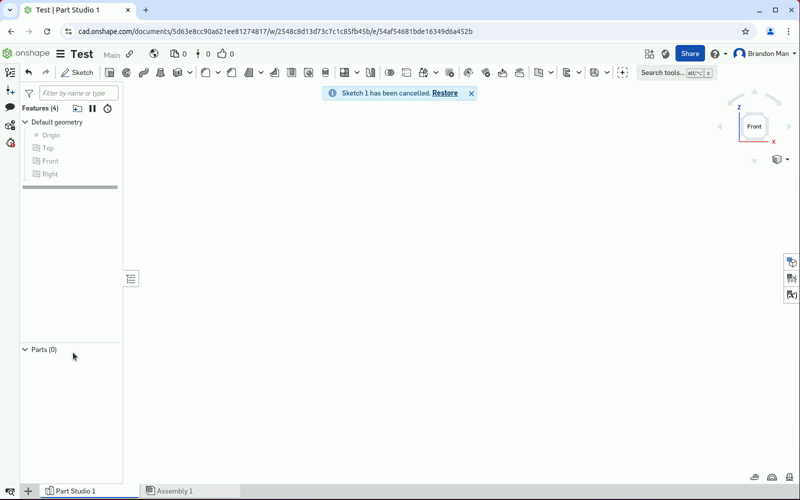
mouse_move(73, 352)
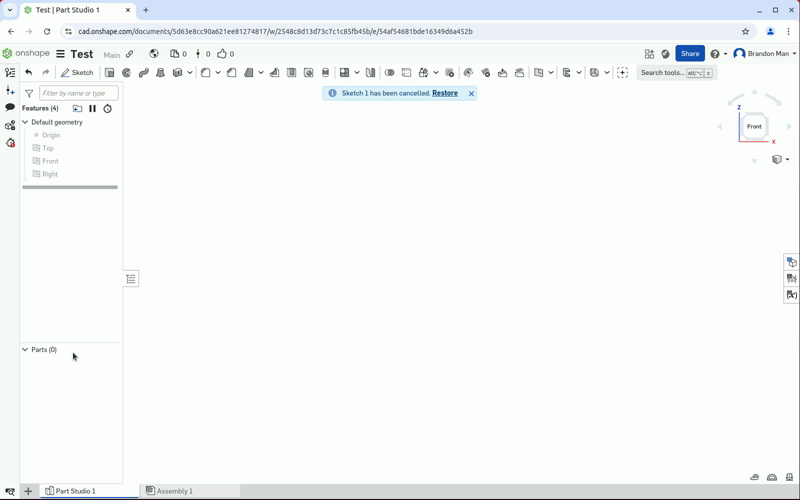
key(shift+y)
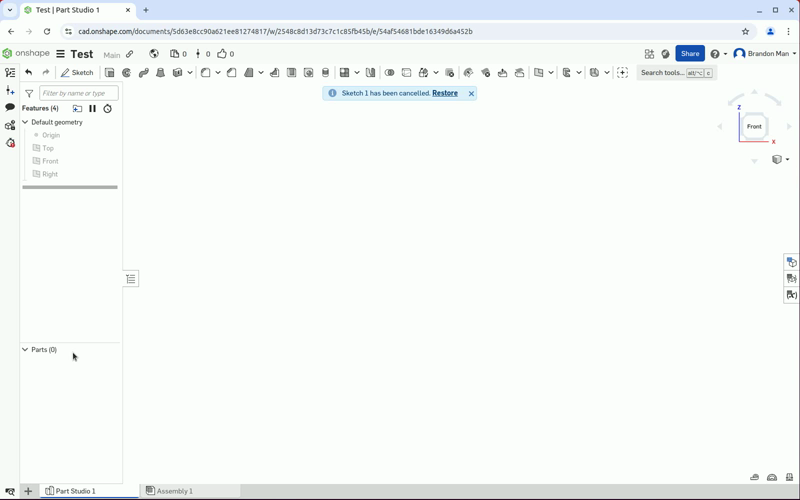
key(shift+s)
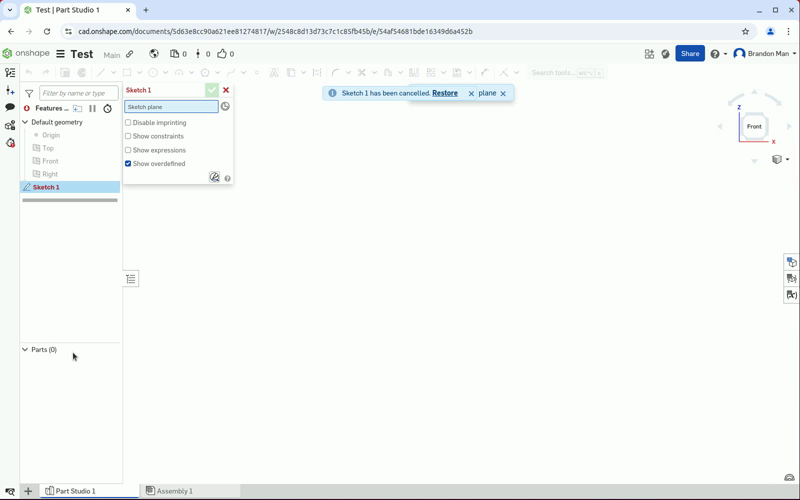
mouse_move(73, 163)
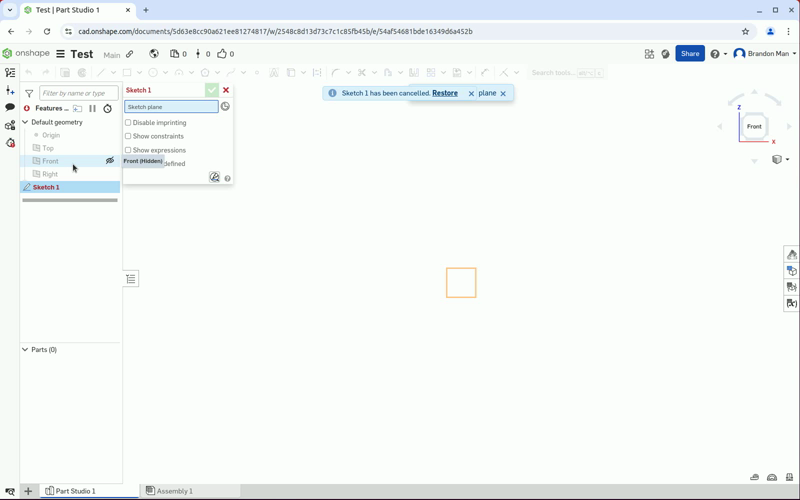
click(73, 163)
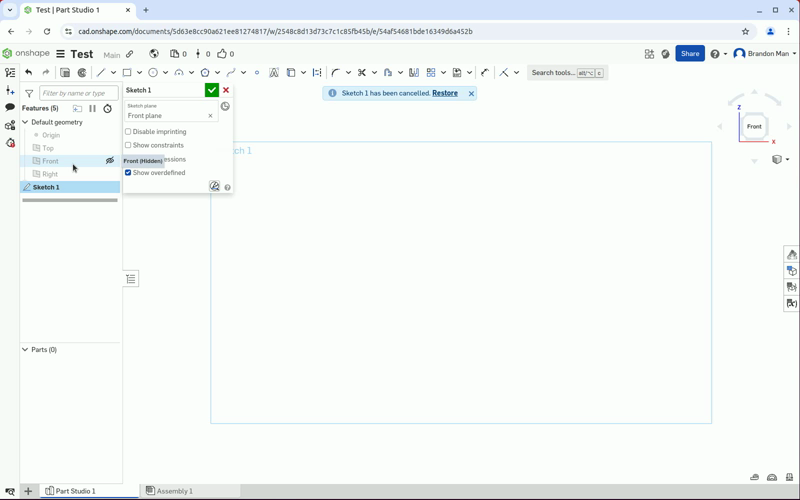
mouse_move(73, 352)
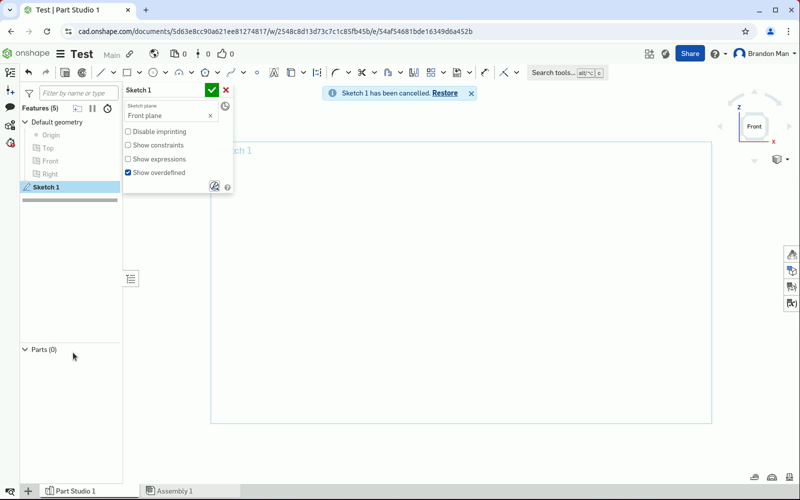
key(y)
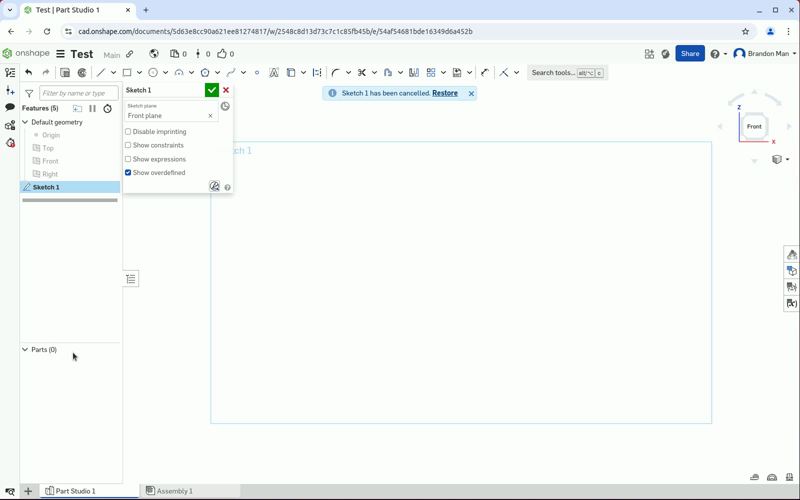
key(c)
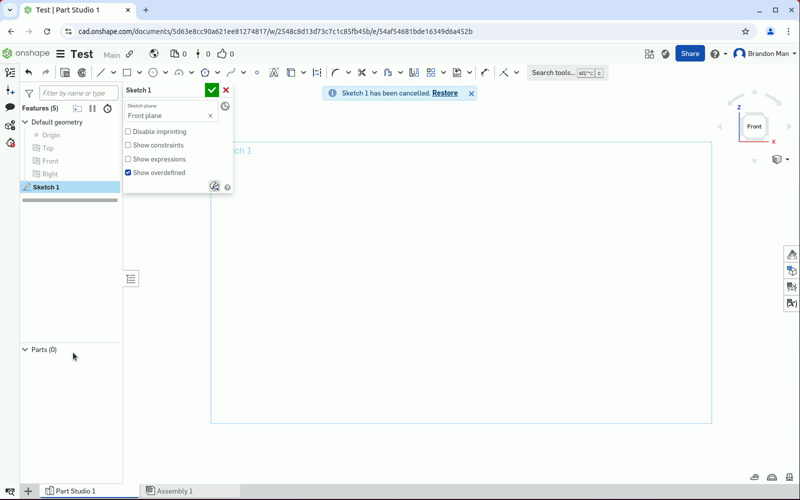
key_down(shift)
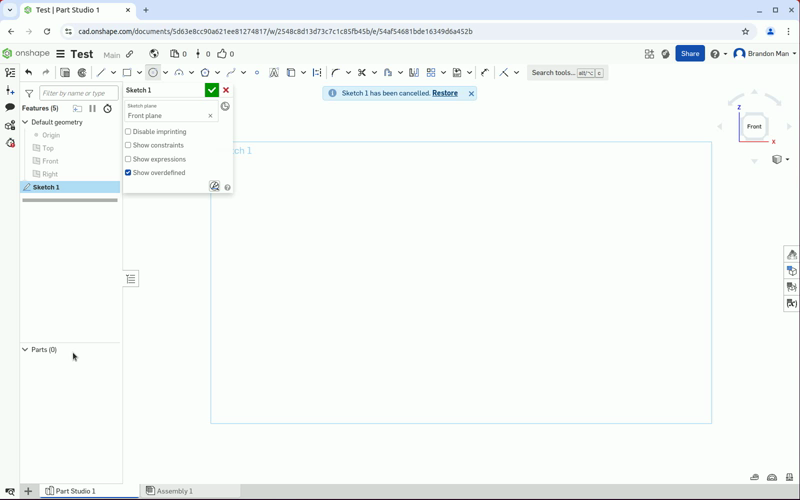
mouse_move(461, 282)
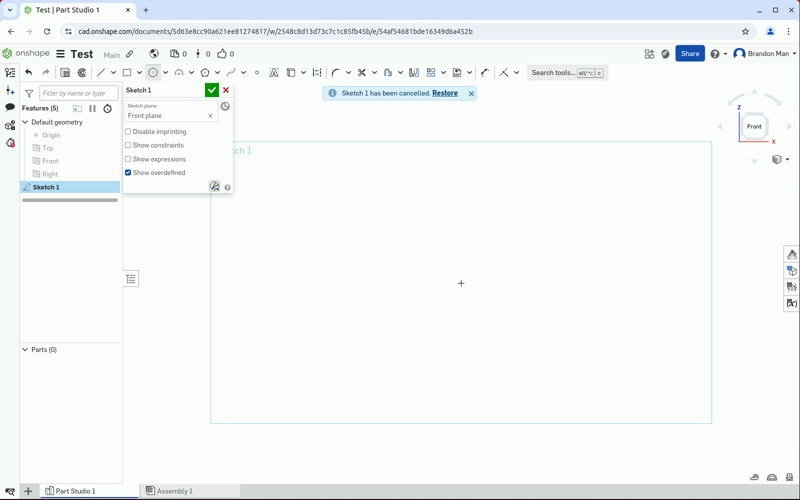
click(461, 282)
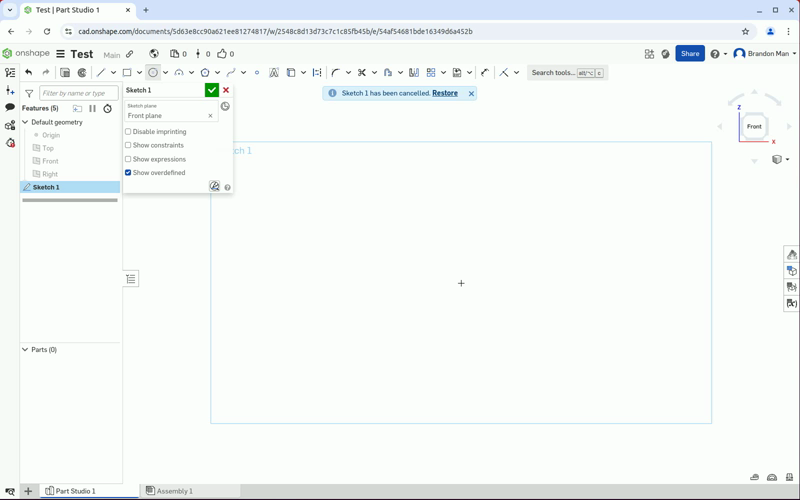
key_up(shift)
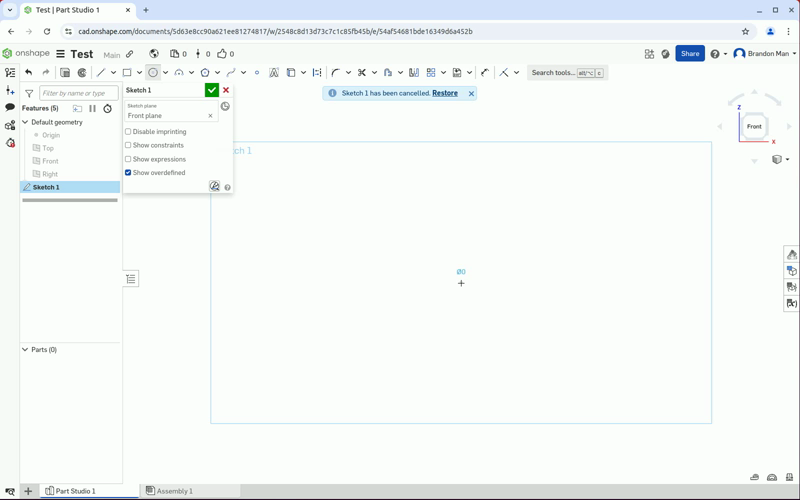
mouse_move(490, 282)
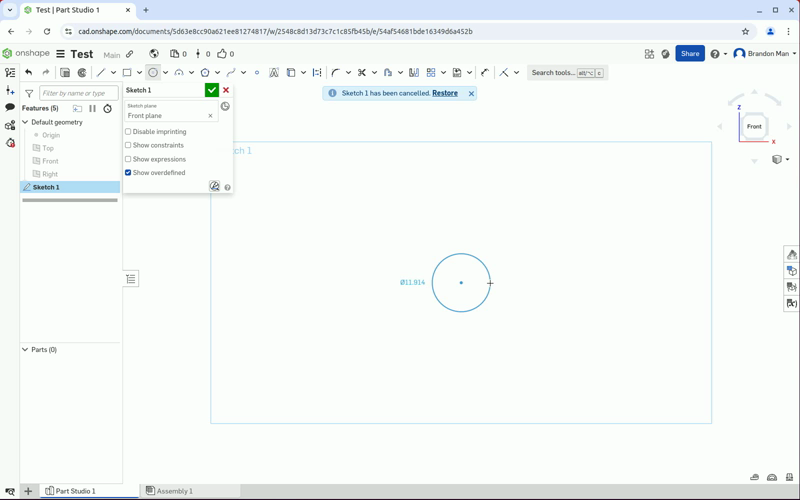
click(490, 282)
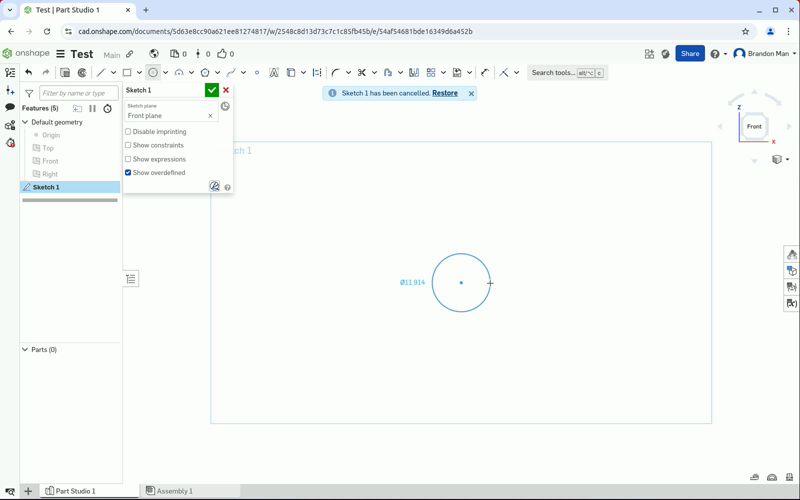
key(esc)
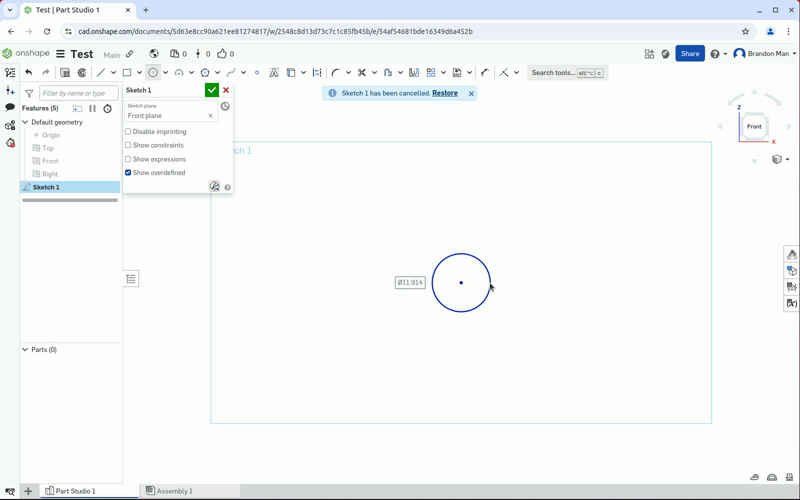
mouse_move(452, 276)
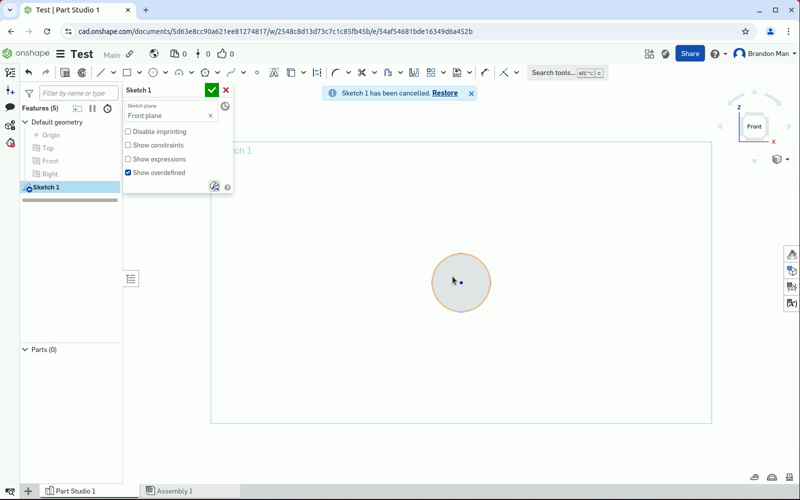
click(452, 276)
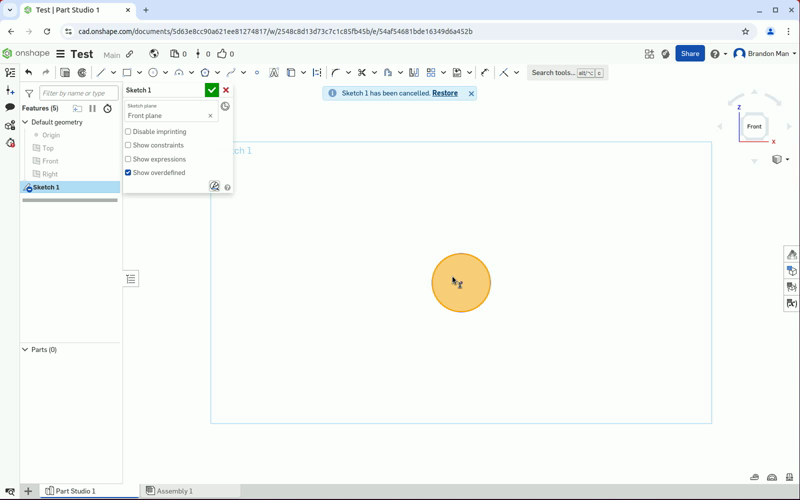
mouse_move(73, 352)
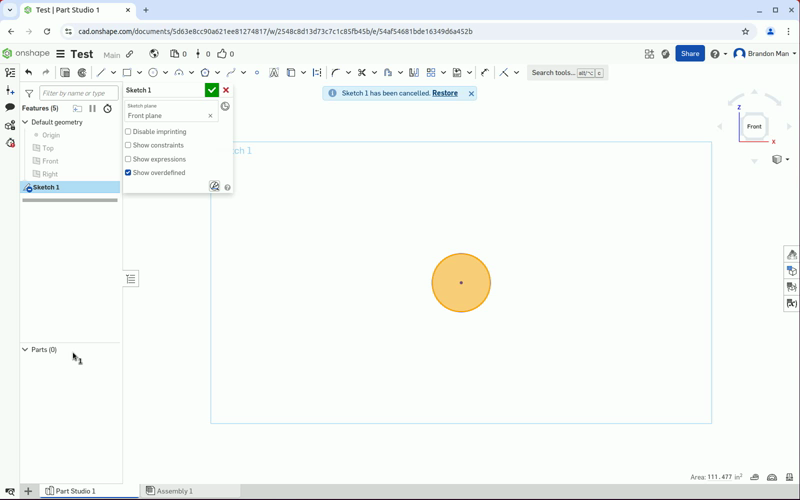
key(shift+y)
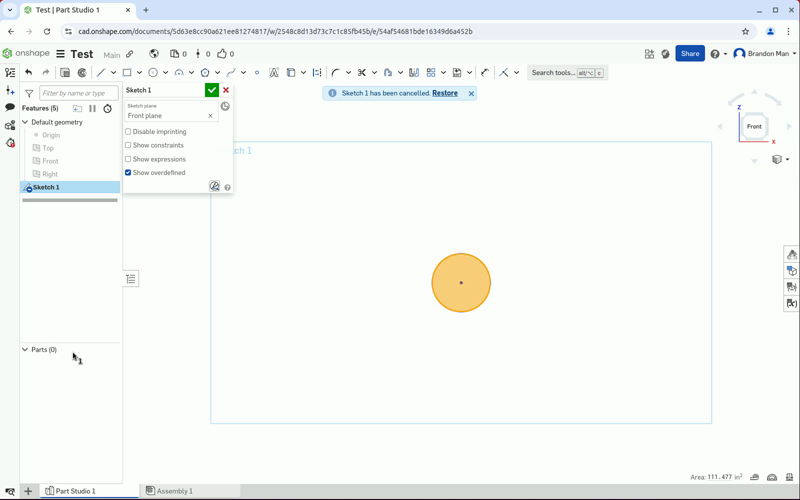
key(shift+e)
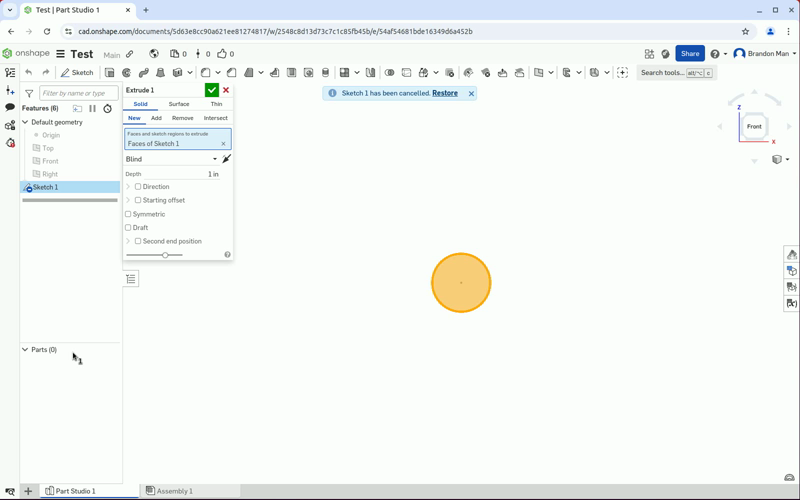
mouse_move(143, 106)
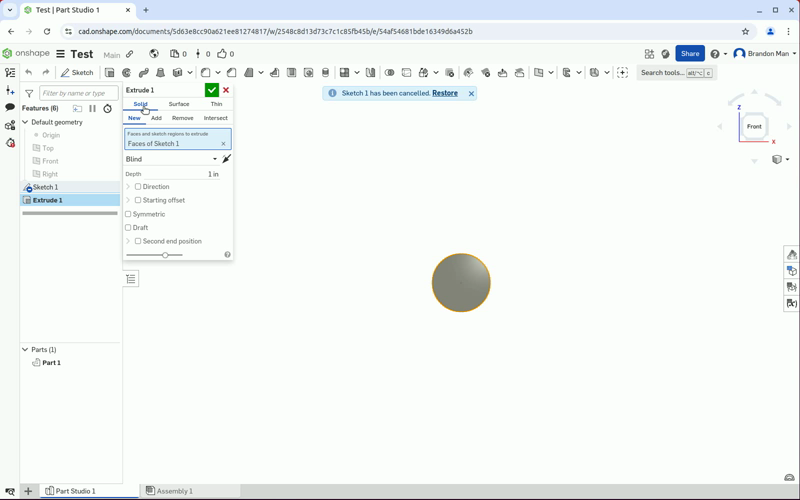
click(143, 106)
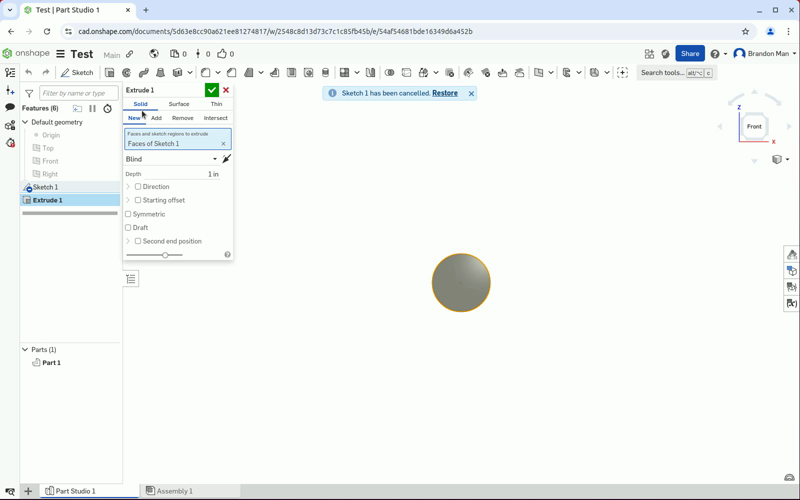
mouse_move(137, 120)
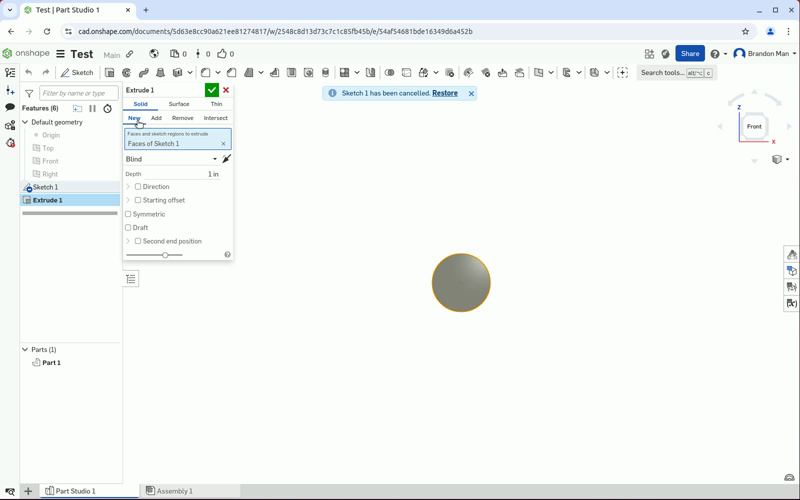
click(137, 120)
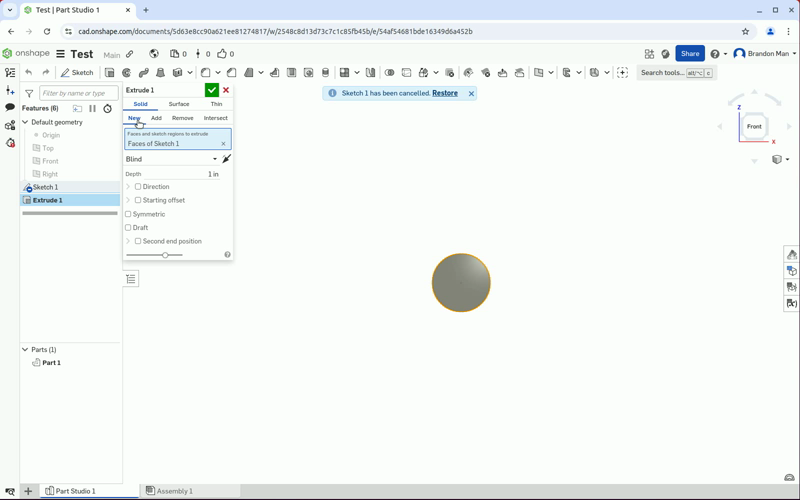
key(tab, 4)
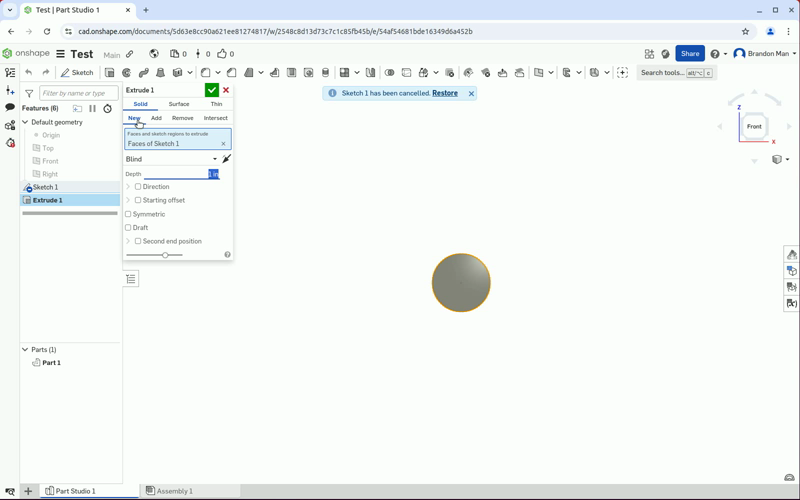
text(6.018)
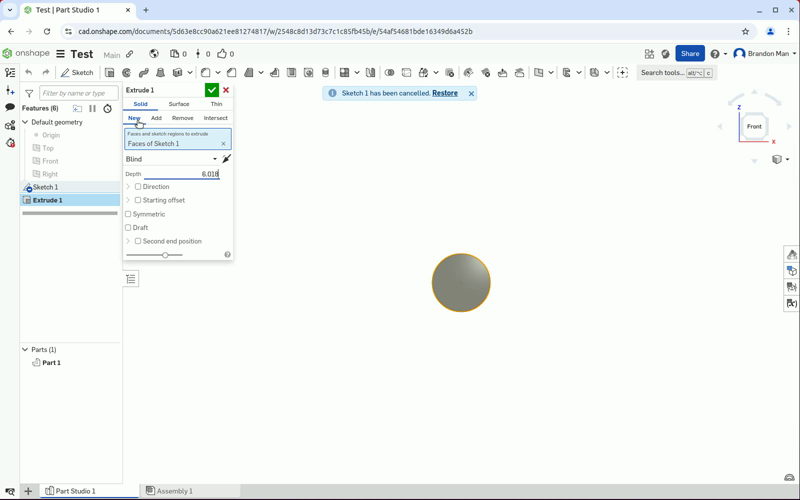
key(enter)
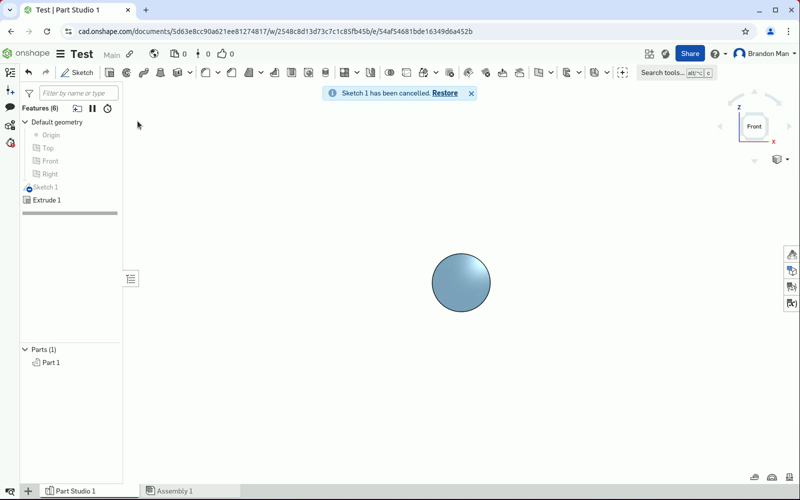
key(shift+h)
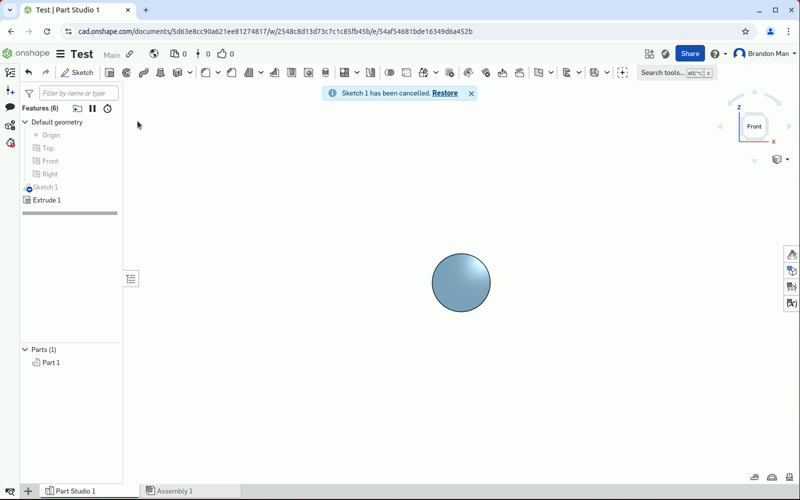
key(shift+h)
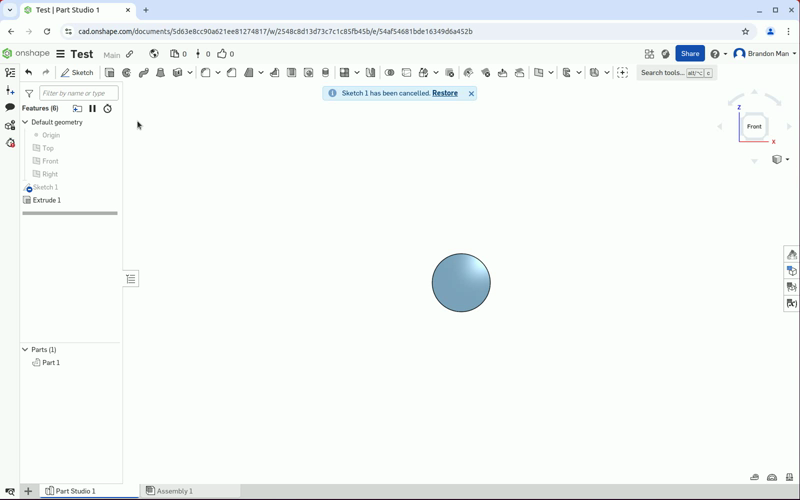
mouse_move(73, 189)
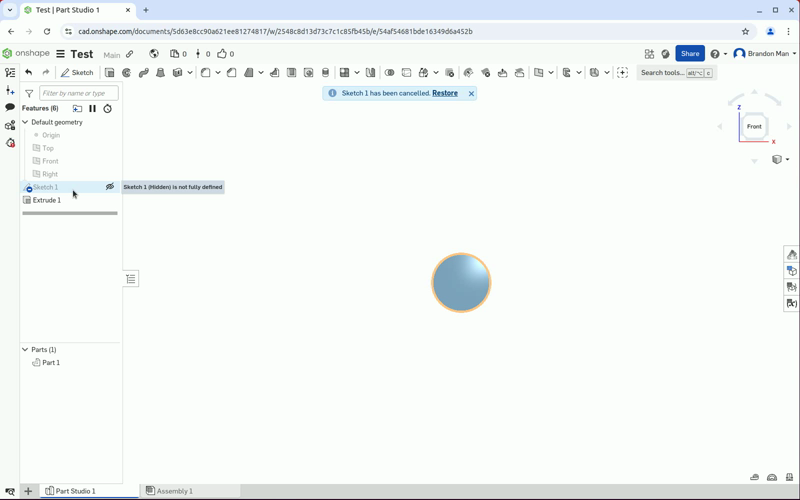
click(73, 189)
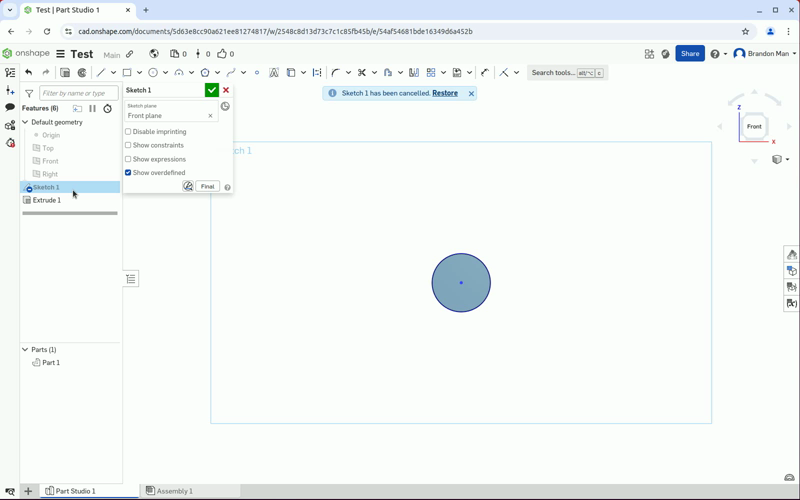
mouse_move(229, 92)
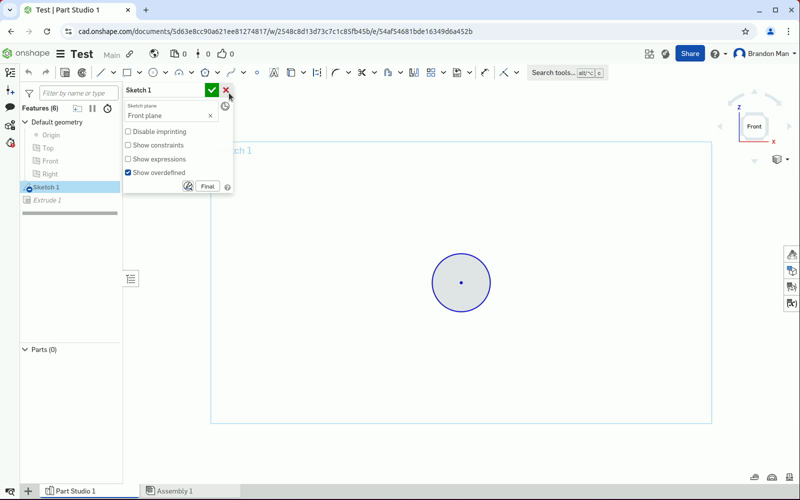
click(229, 92)
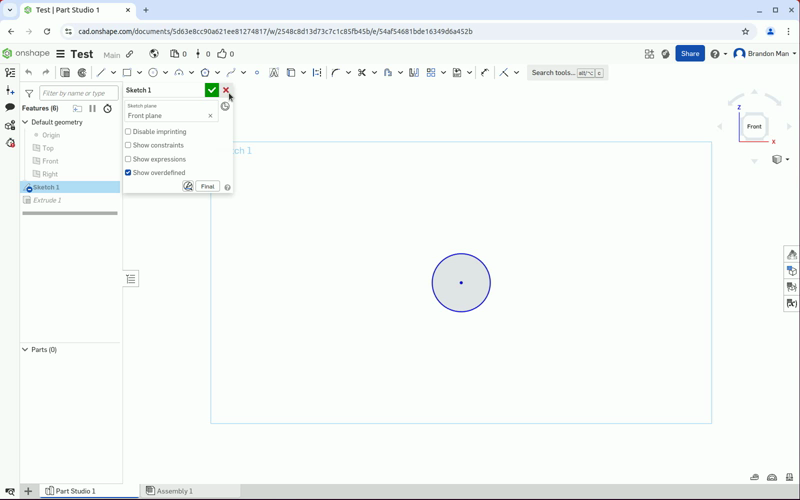
key(shift+s)
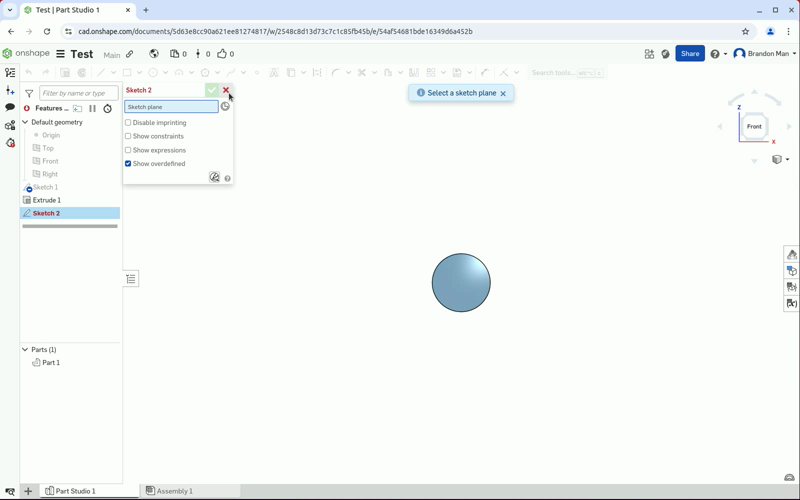
mouse_move(73, 163)
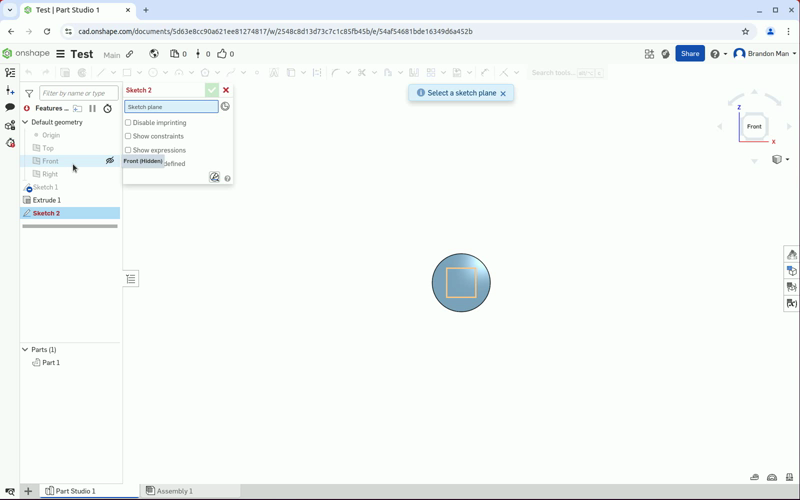
click(73, 163)
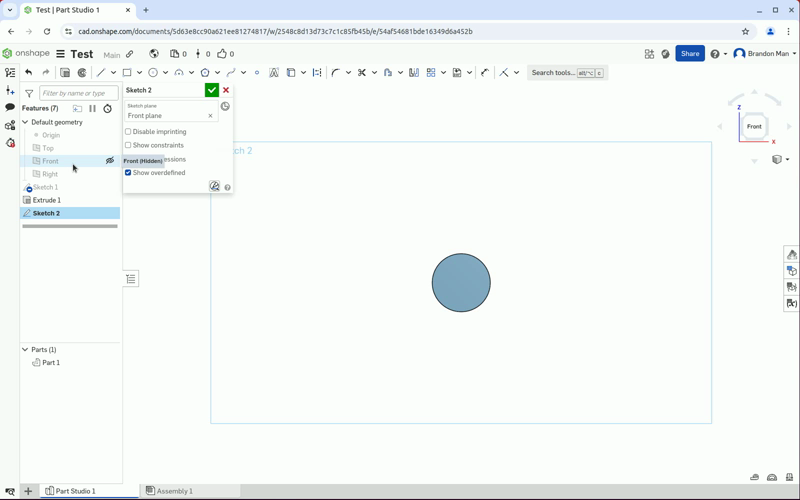
mouse_move(73, 352)
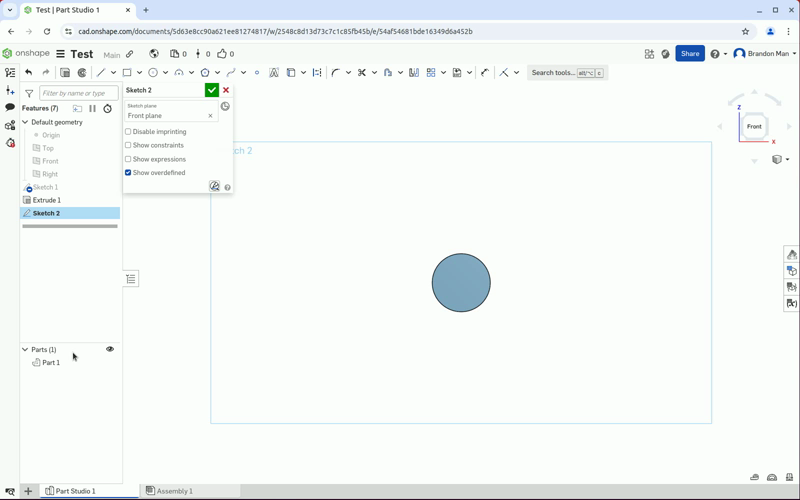
key(y)
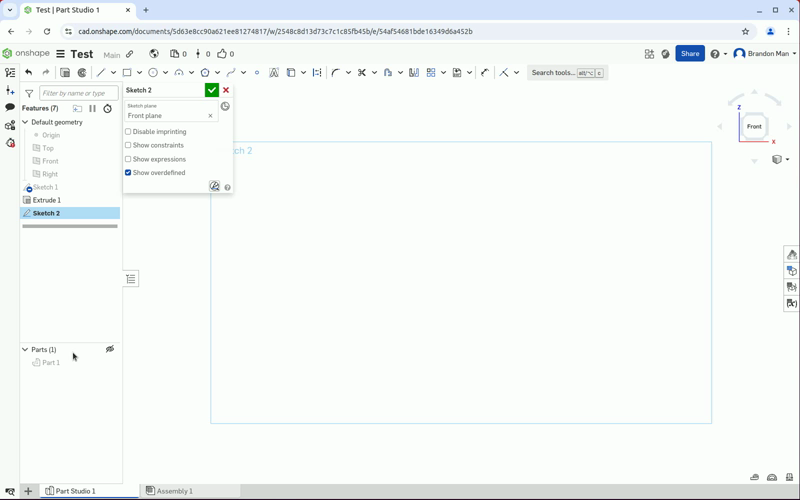
key(c)
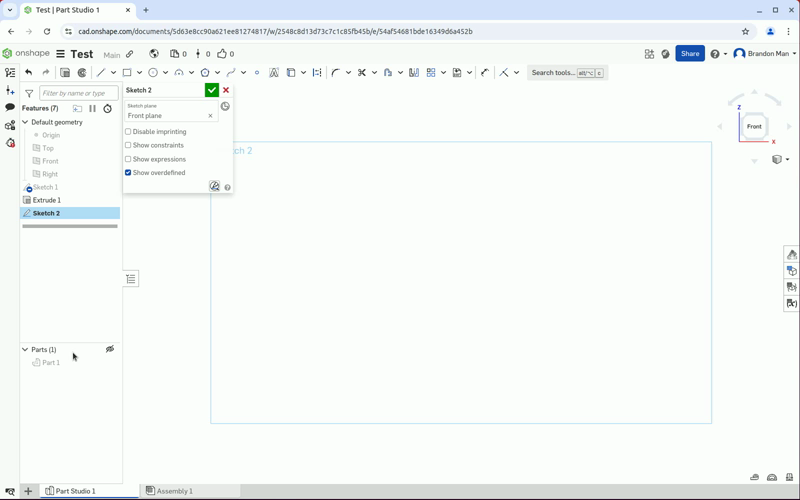
key_down(shift)
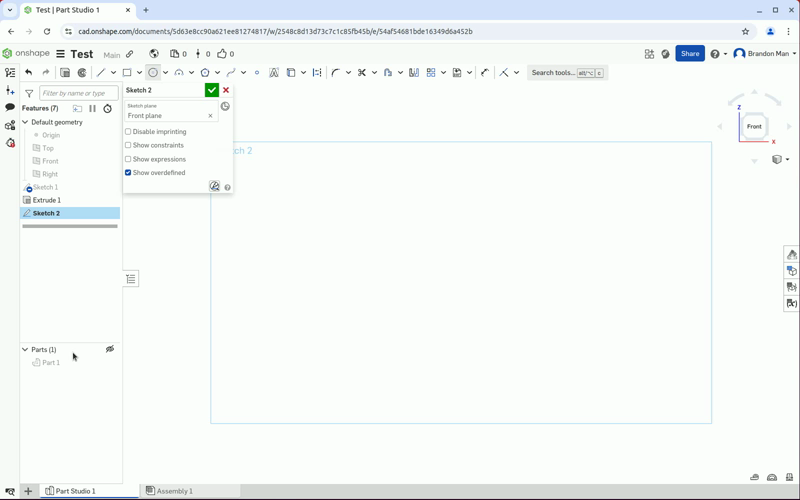
mouse_move(461, 282)
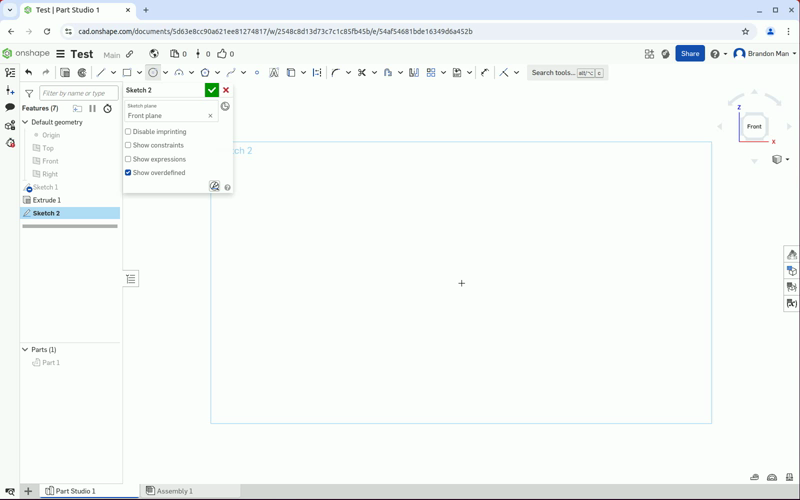
click(461, 282)
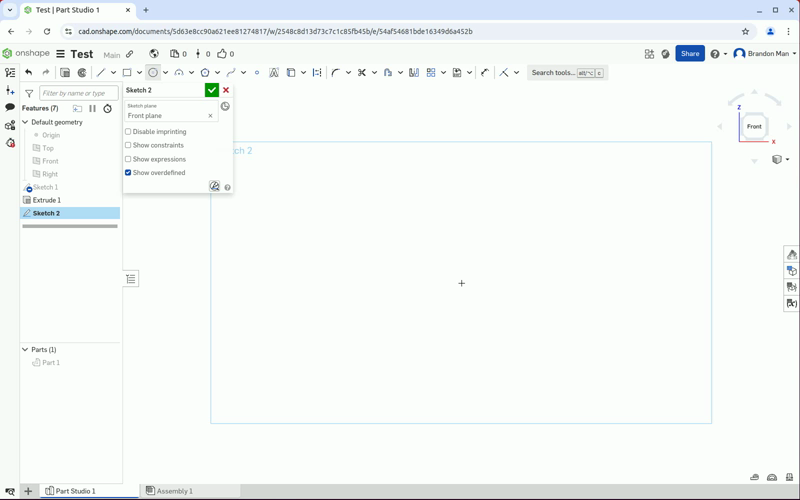
key_up(shift)
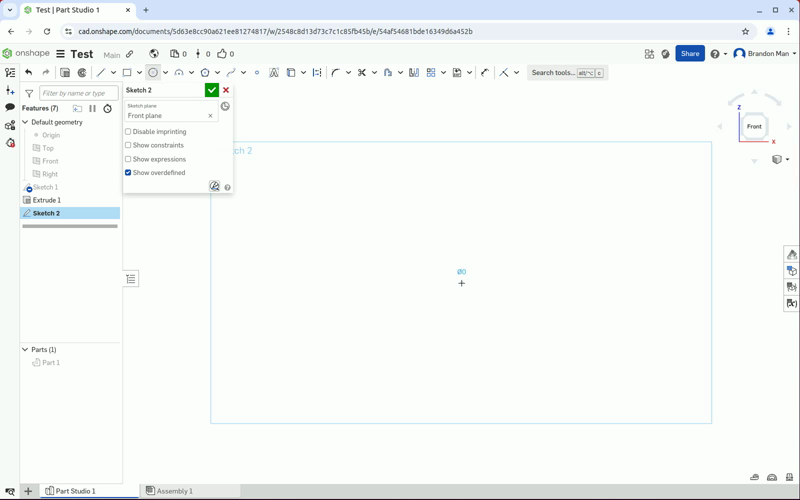
mouse_move(521, 282)
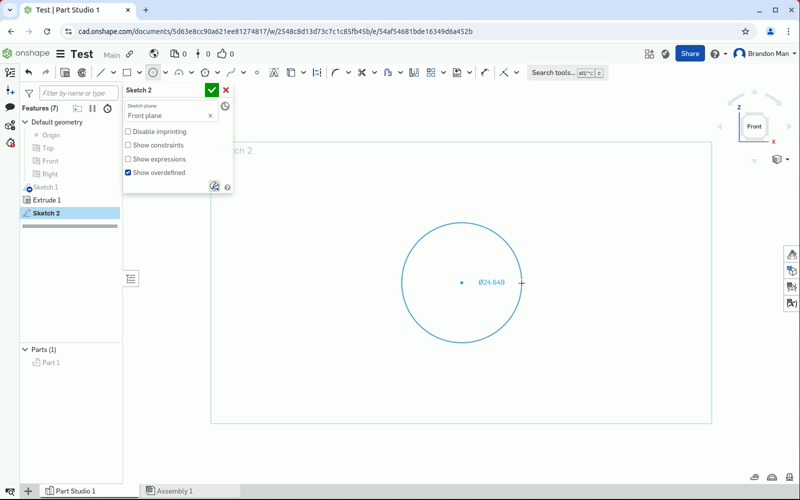
click(521, 282)
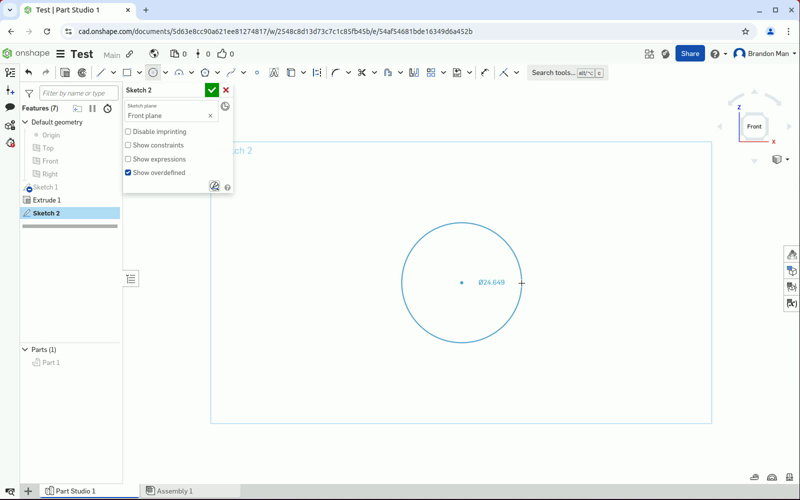
key(esc)
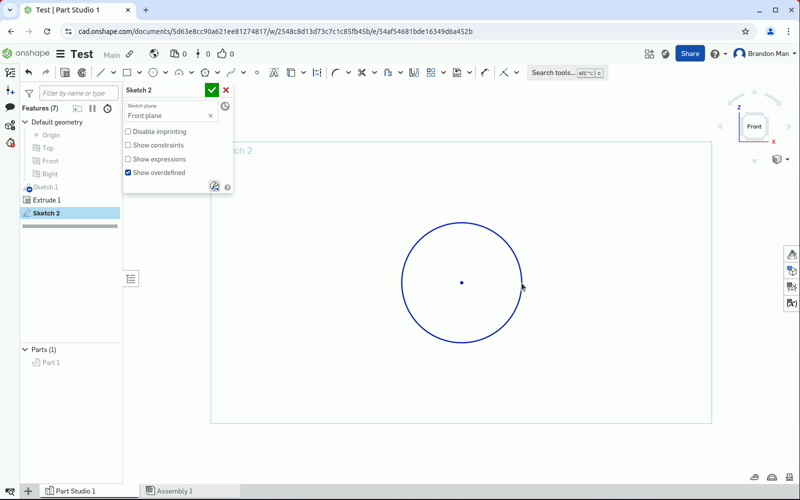
key(c)
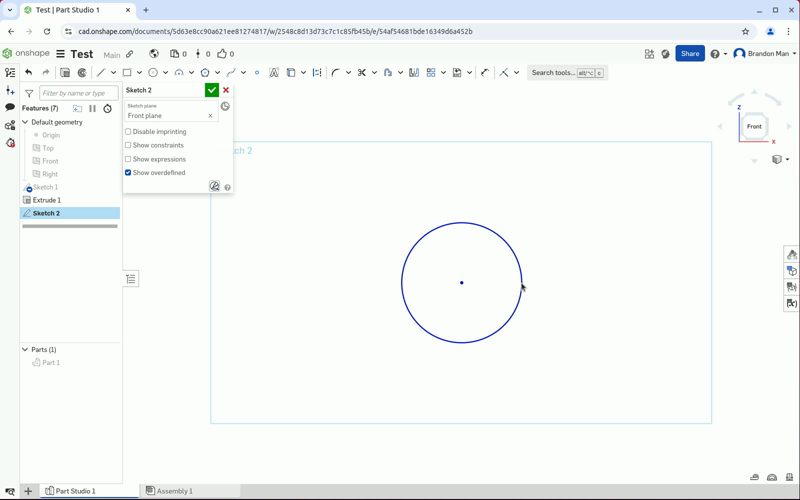
key_down(shift)
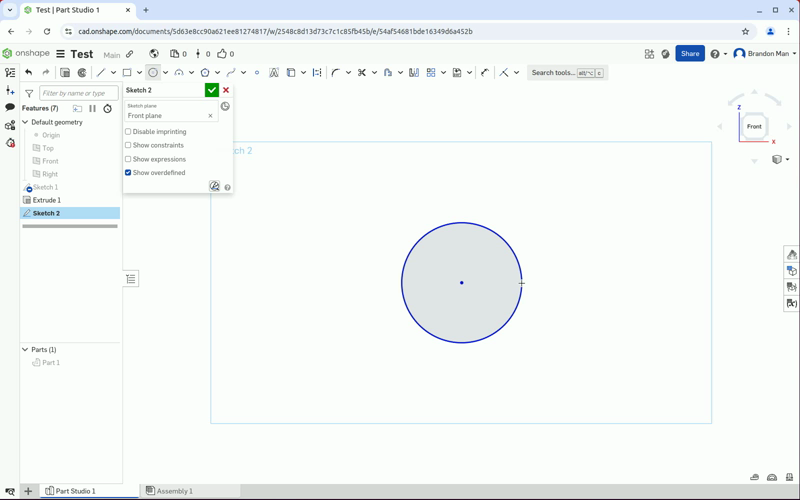
mouse_move(461, 282)
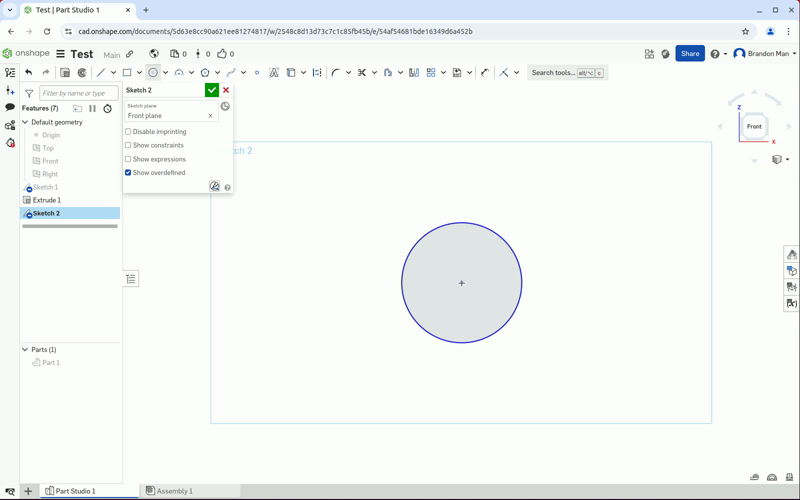
click(461, 282)
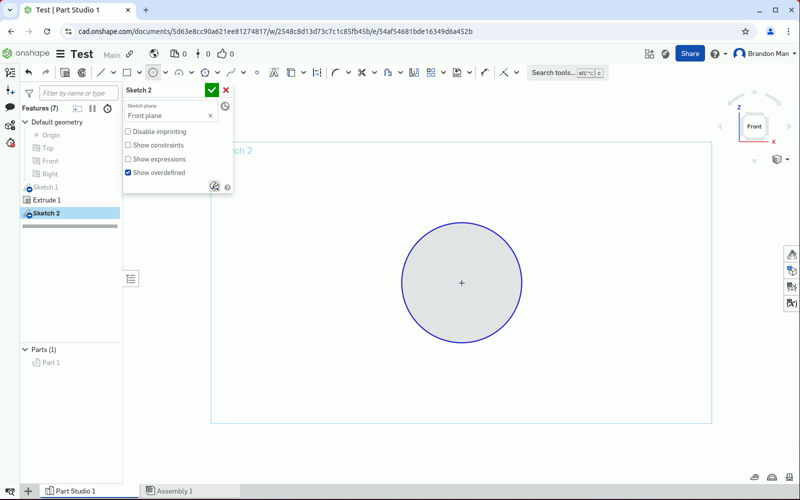
key_up(shift)
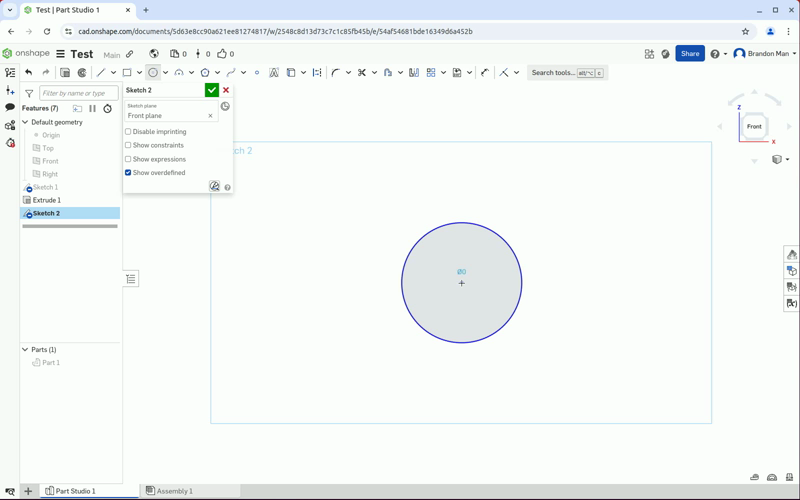
mouse_move(490, 282)
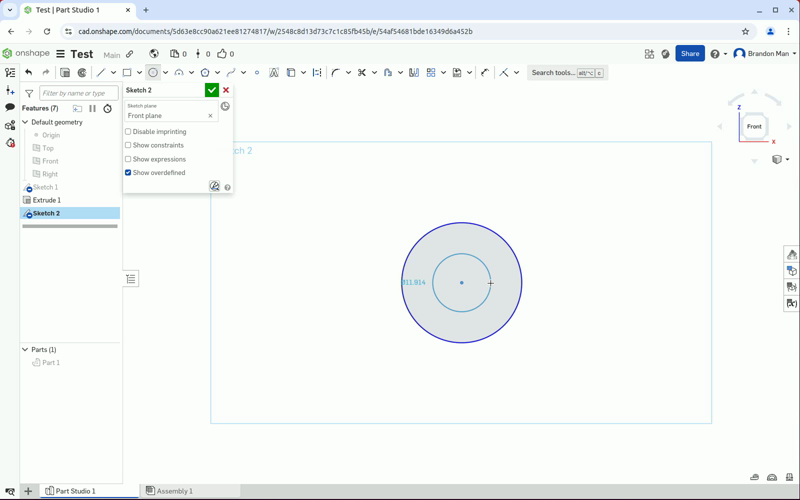
click(490, 282)
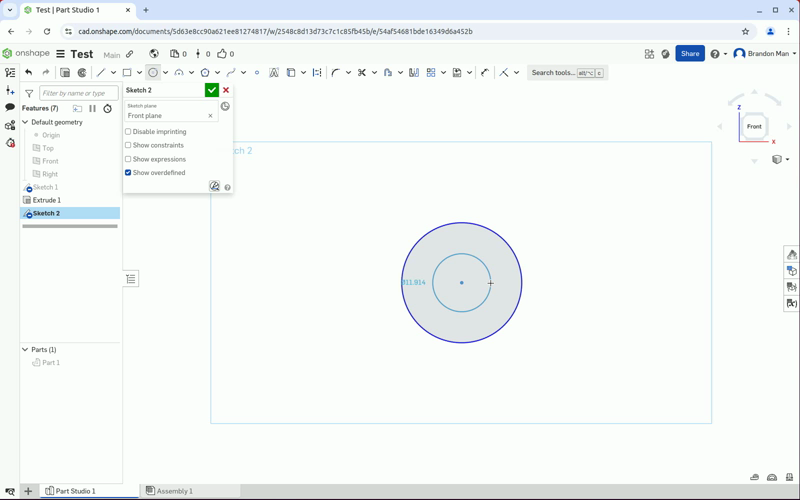
key(esc)
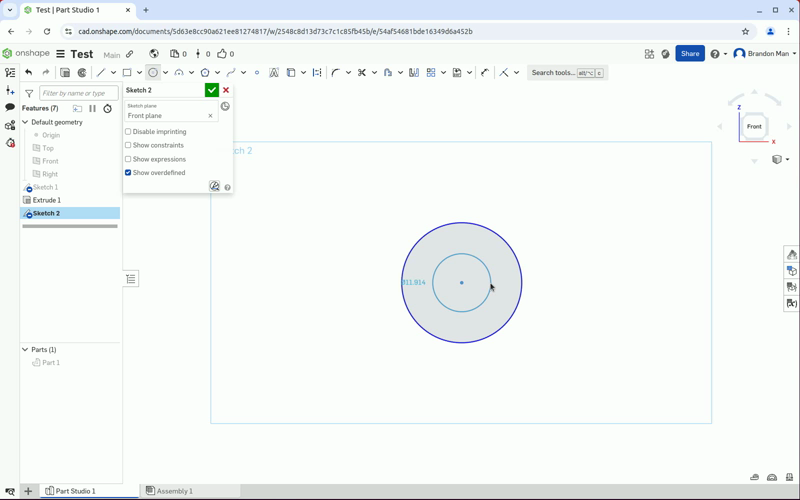
mouse_move(432, 259)
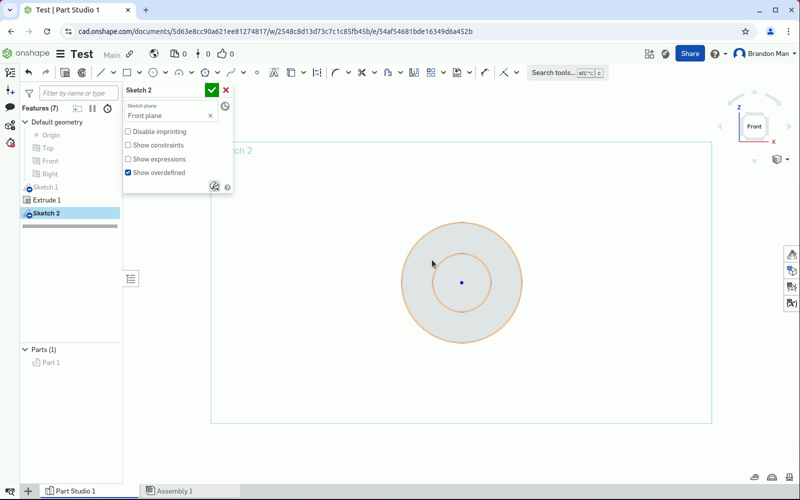
click(432, 259)
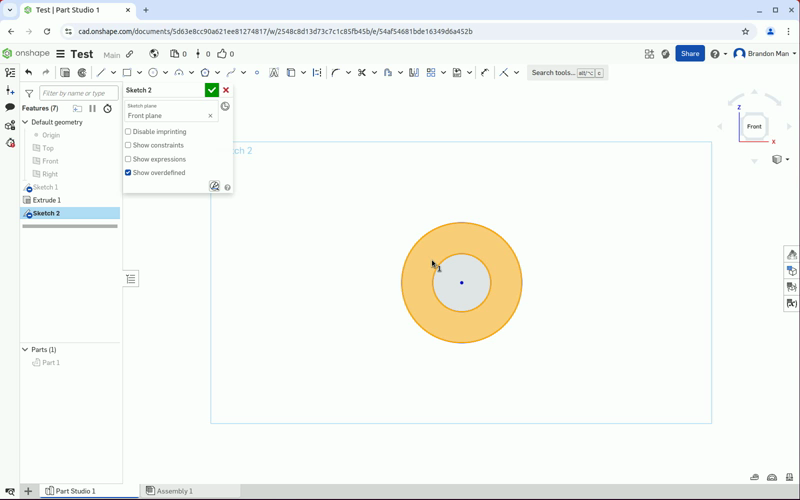
mouse_move(73, 352)
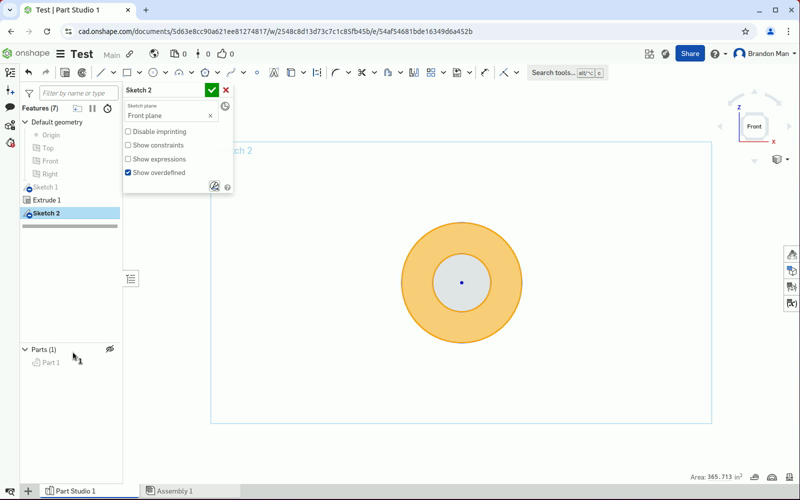
key(shift+y)
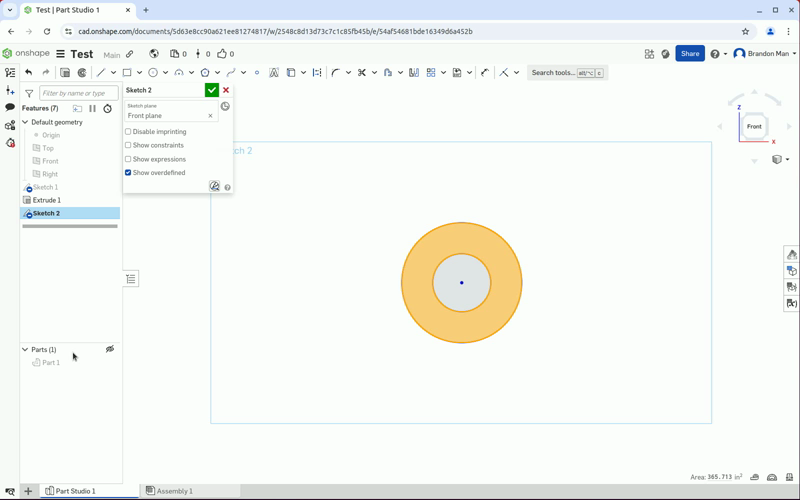
key(shift+e)
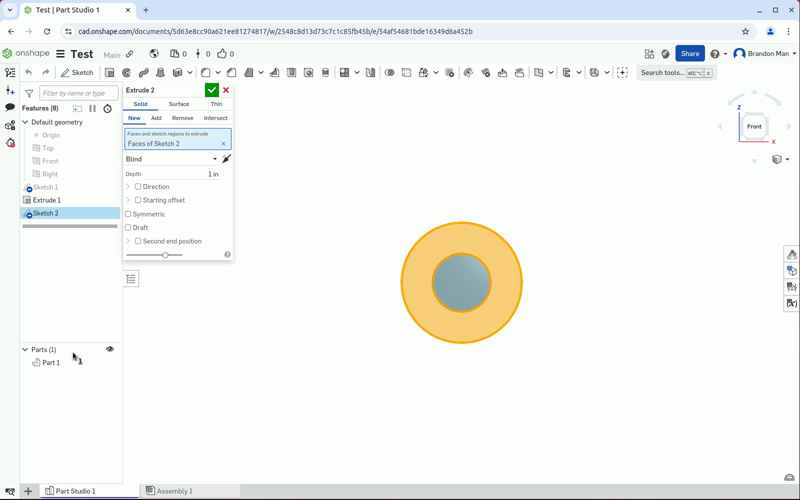
mouse_move(143, 106)
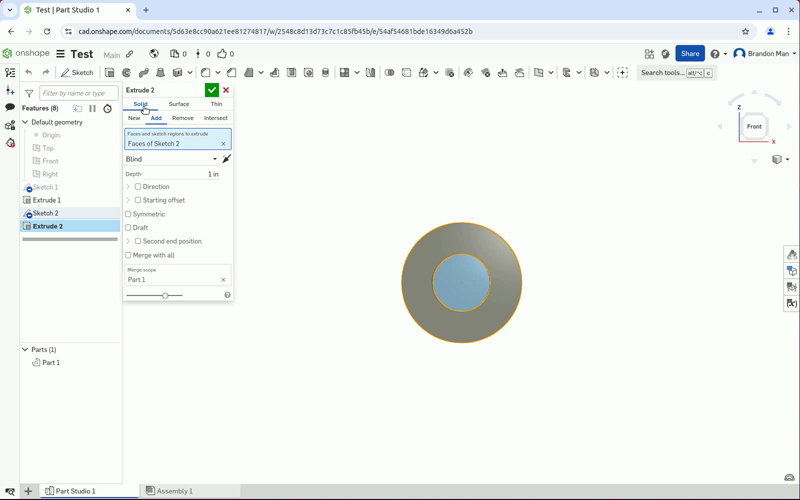
click(143, 106)
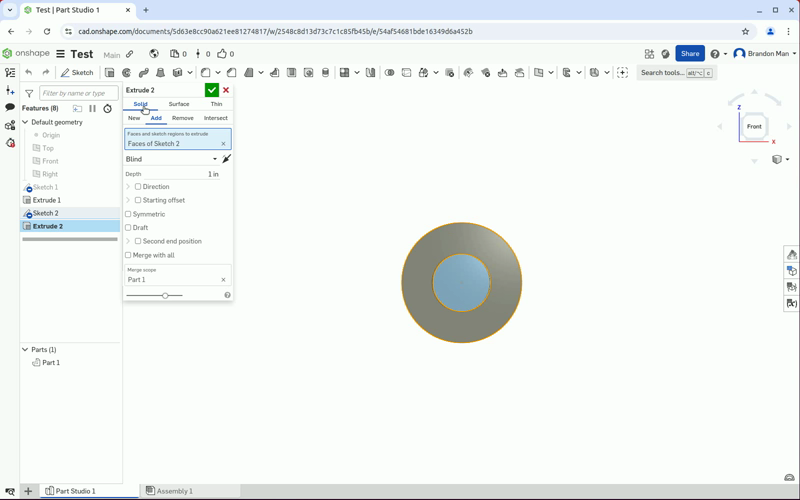
mouse_move(137, 120)
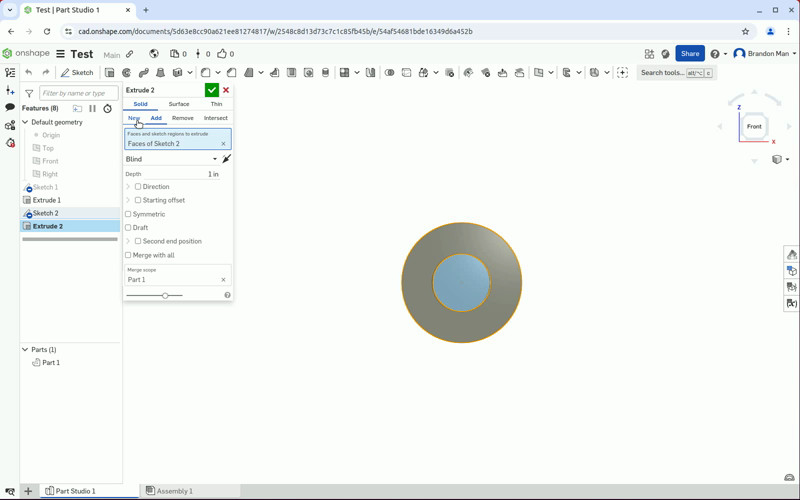
click(137, 120)
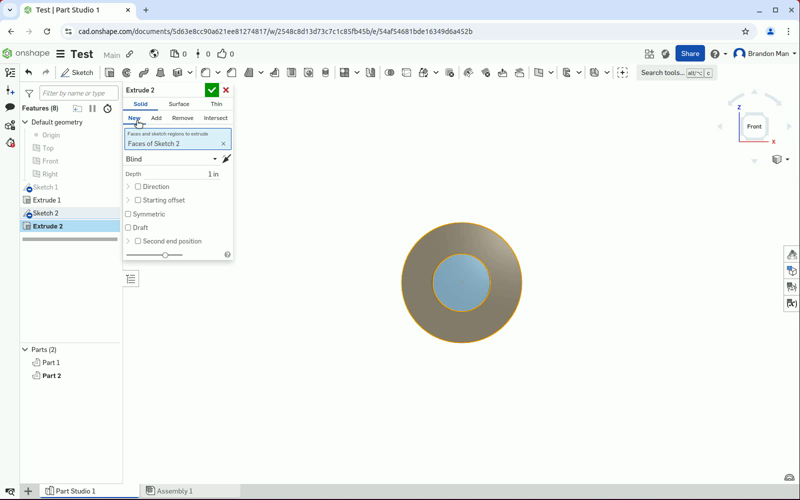
key(tab, 4)
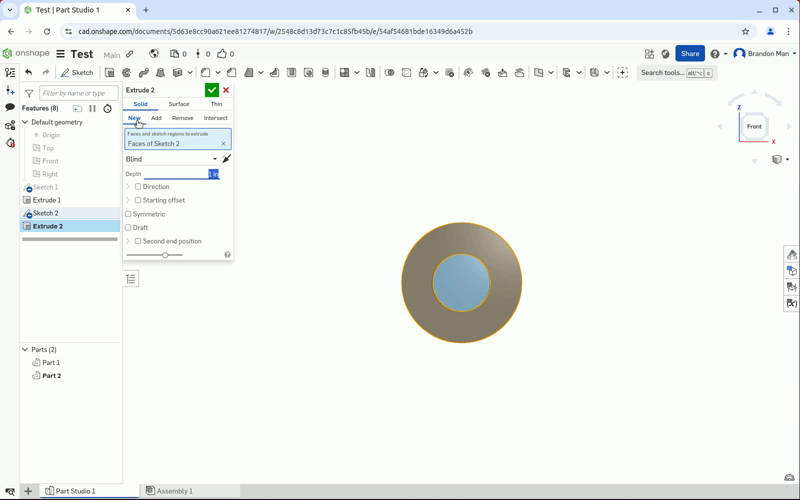
text(6.018)
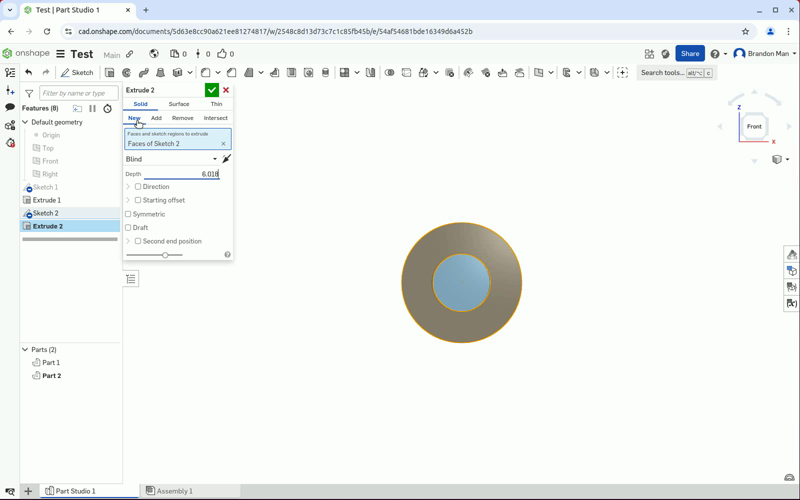
key(enter)
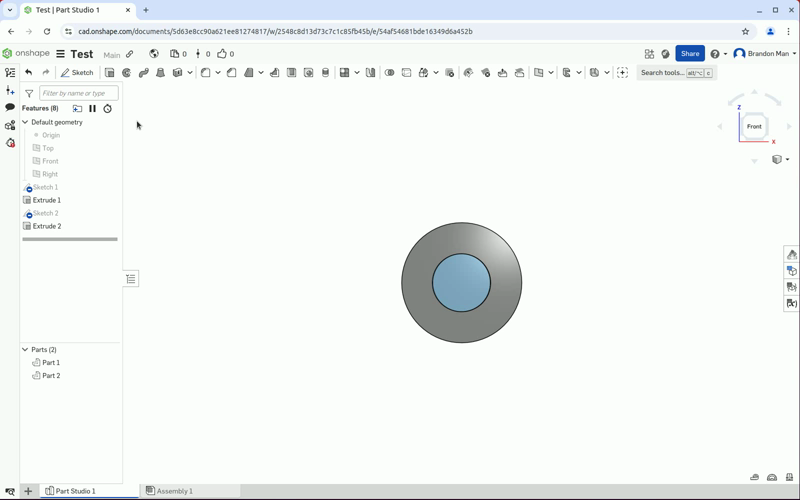
key(shift+h)
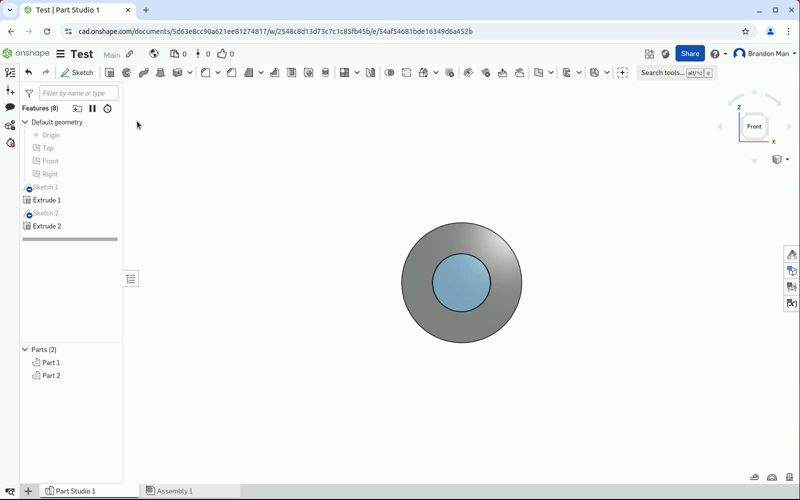
key(shift+h)
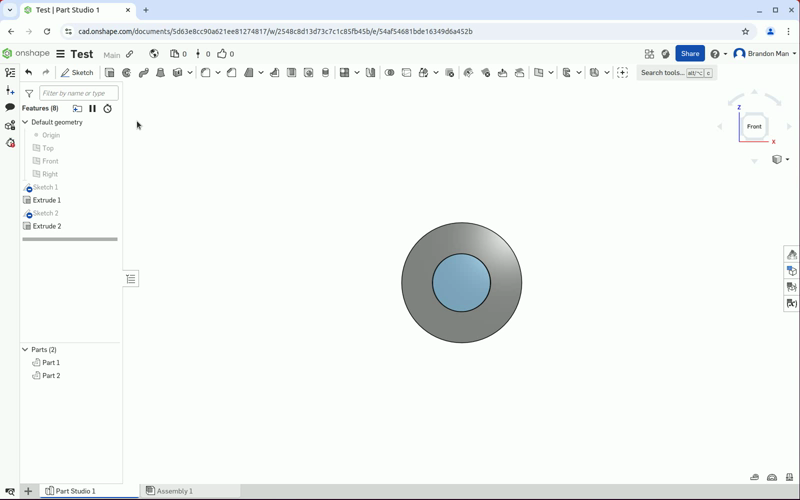
mouse_move(73, 189)
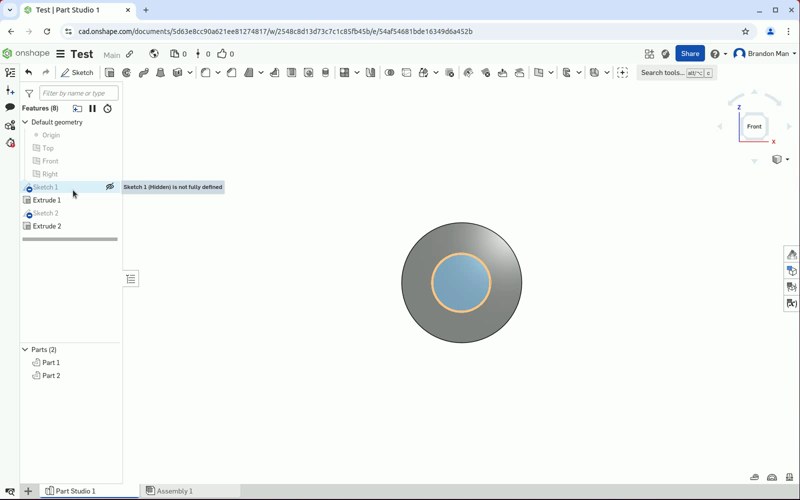
click(73, 189)
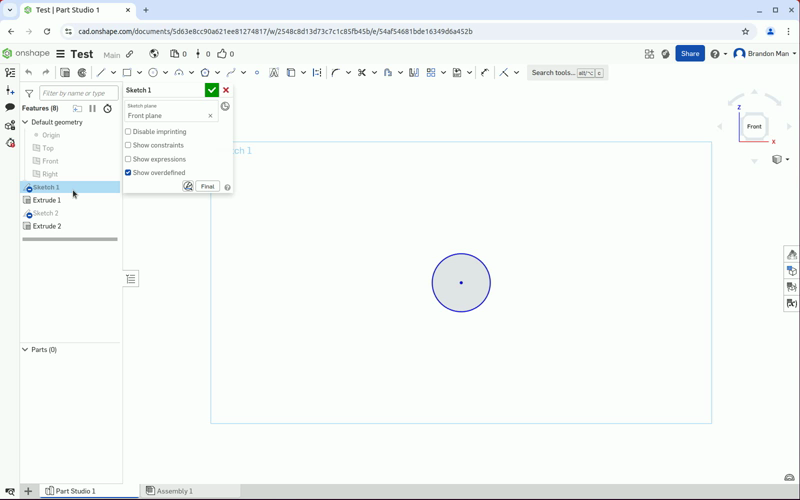
mouse_move(229, 92)
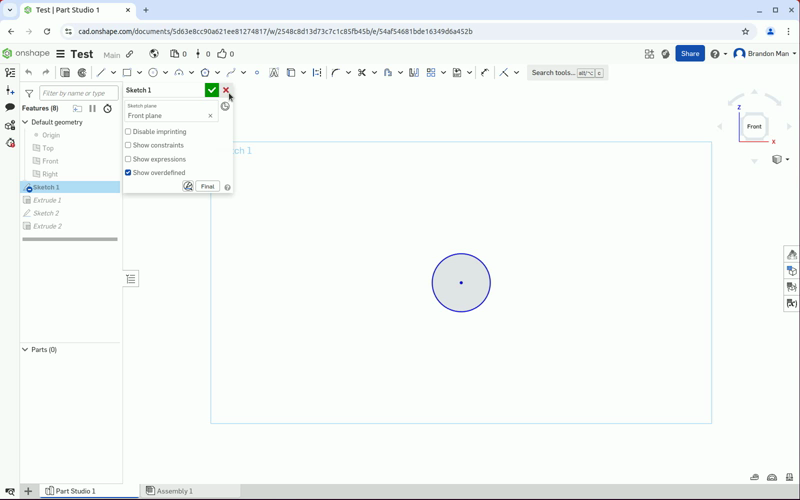
click(229, 92)
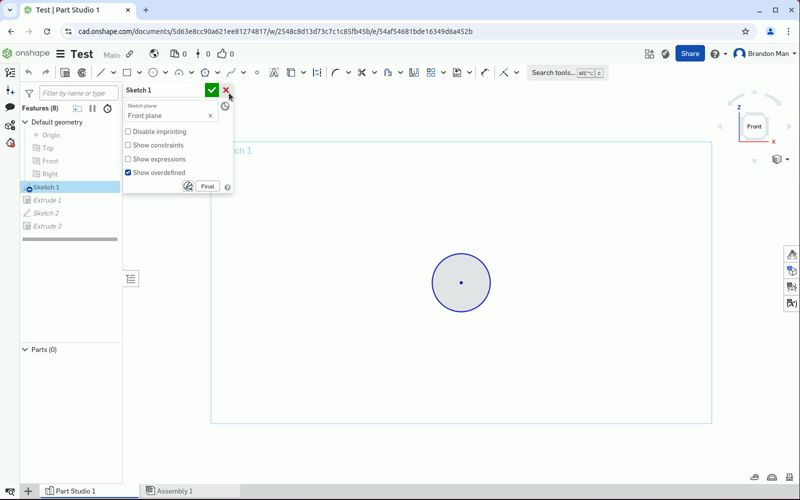
key(shift+s)
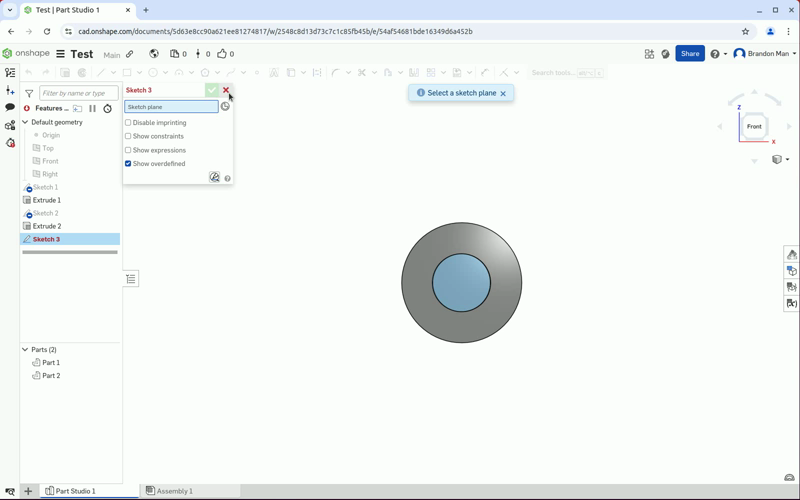
mouse_move(73, 163)
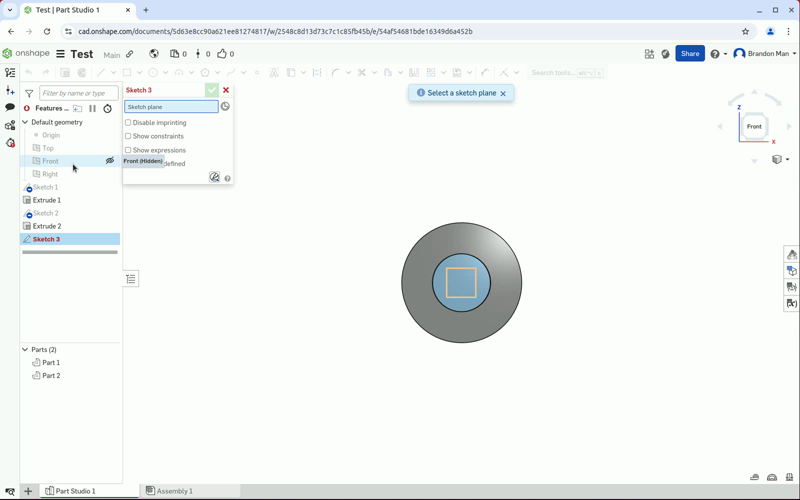
click(73, 163)
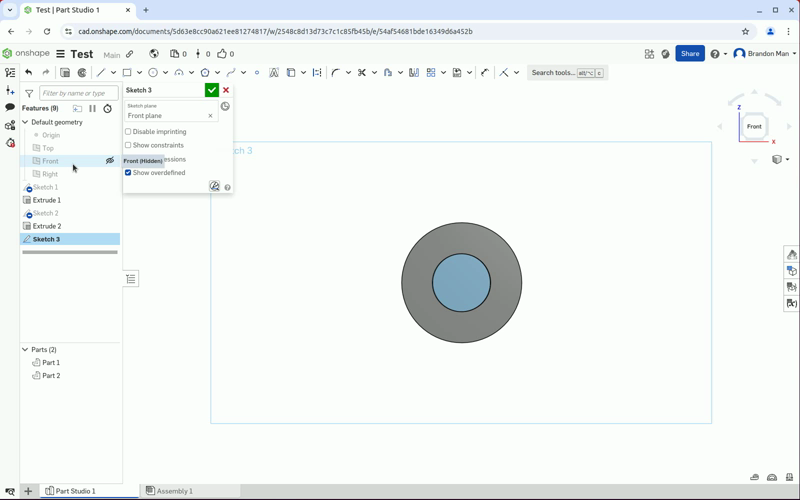
mouse_move(73, 352)
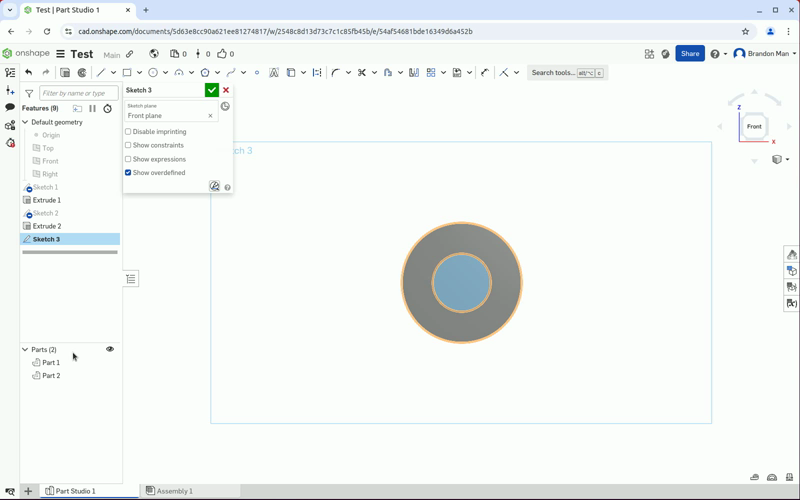
key(y)
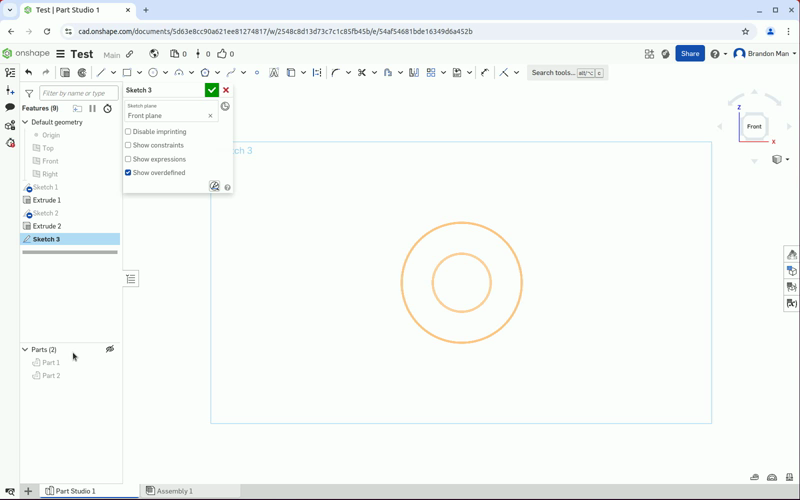
key(c)
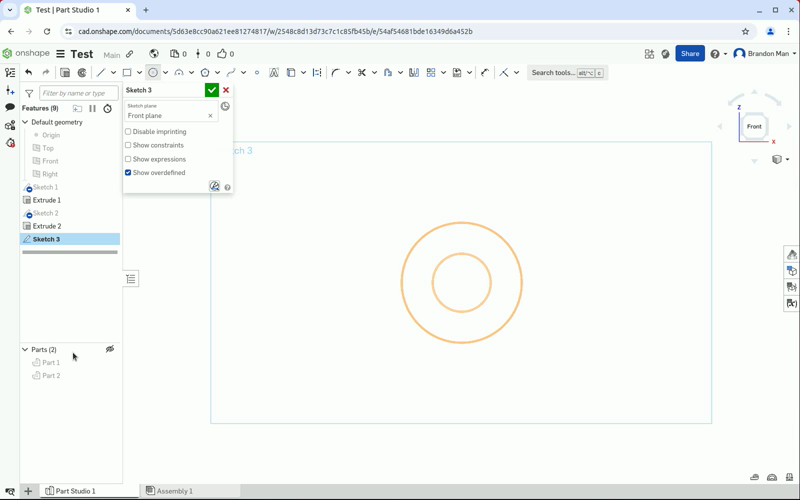
key_down(shift)
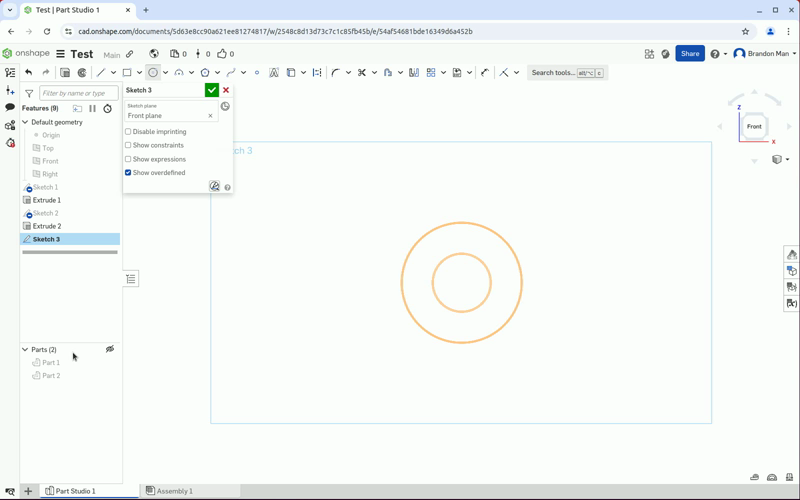
mouse_move(461, 282)
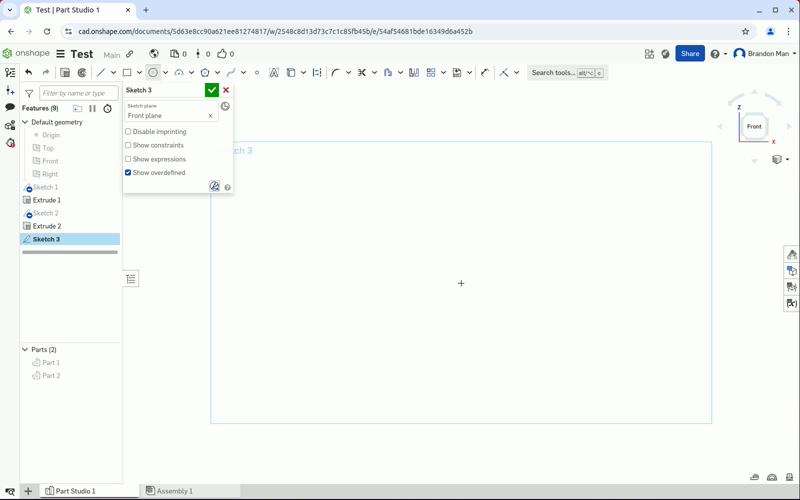
click(461, 282)
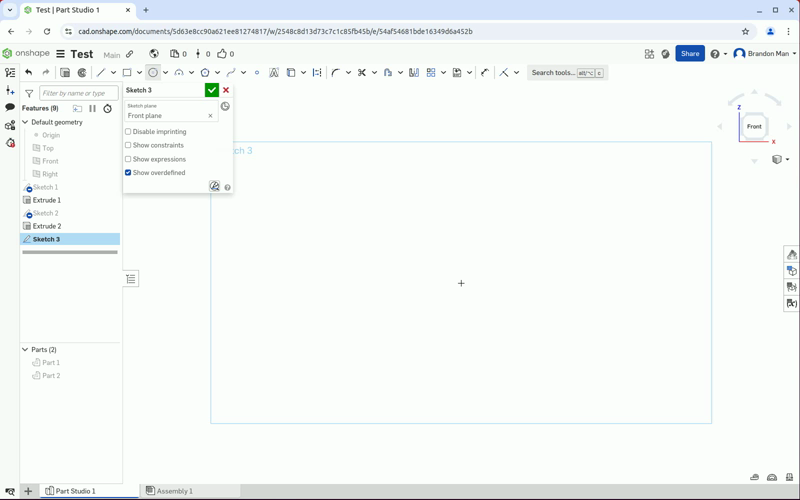
key_up(shift)
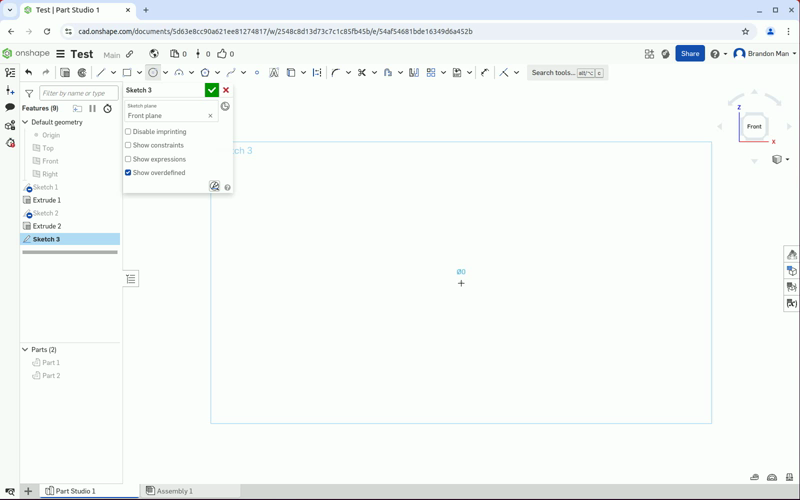
mouse_move(574, 282)
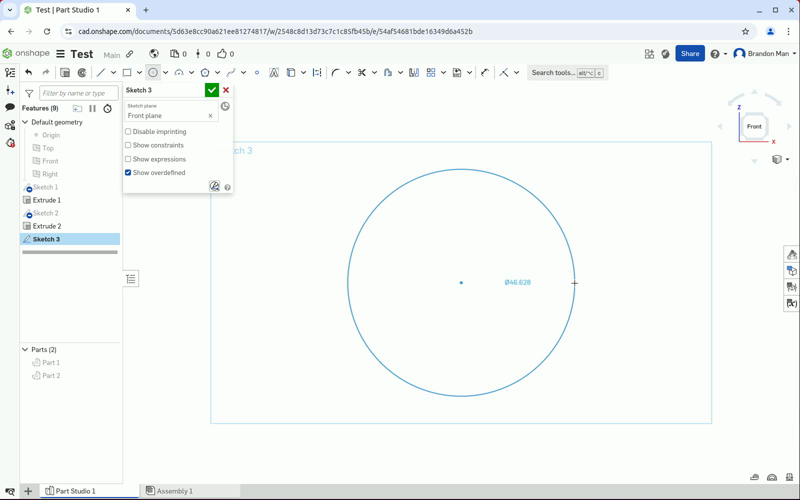
click(574, 282)
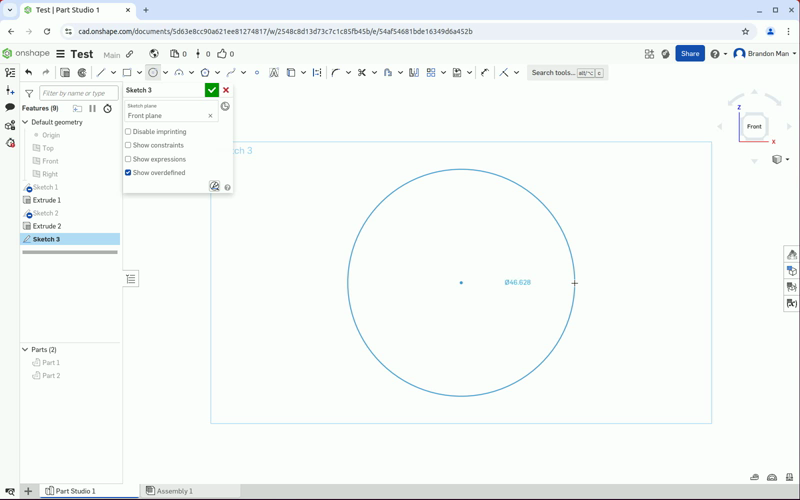
key(esc)
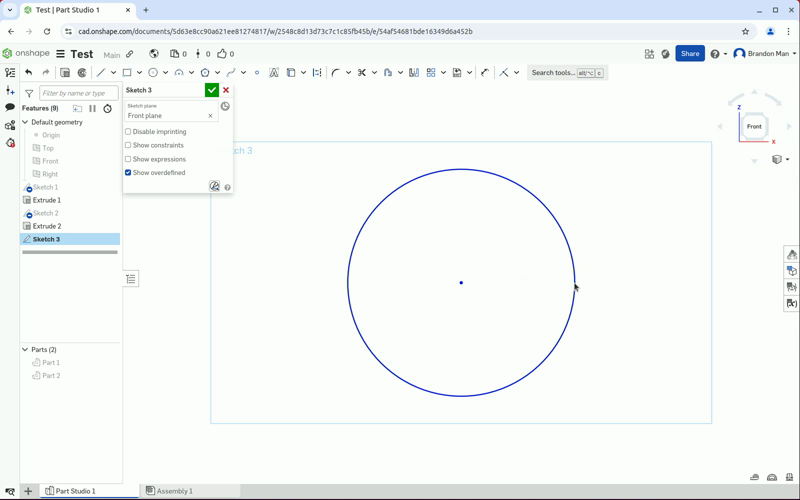
key(c)
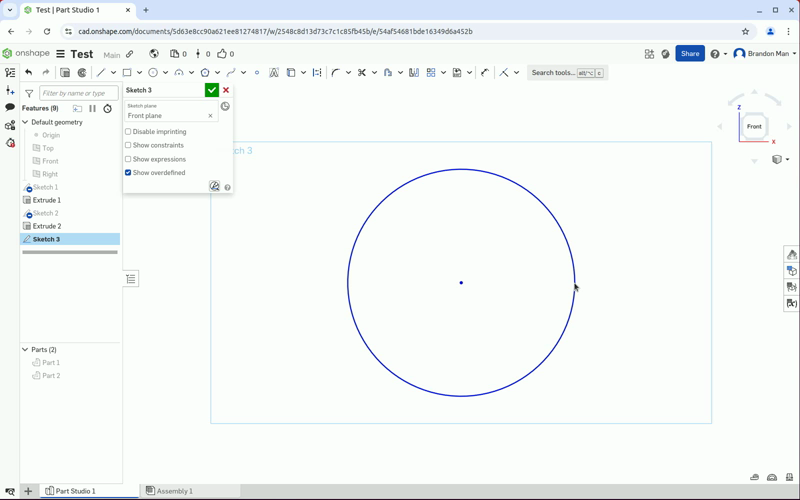
key_down(shift)
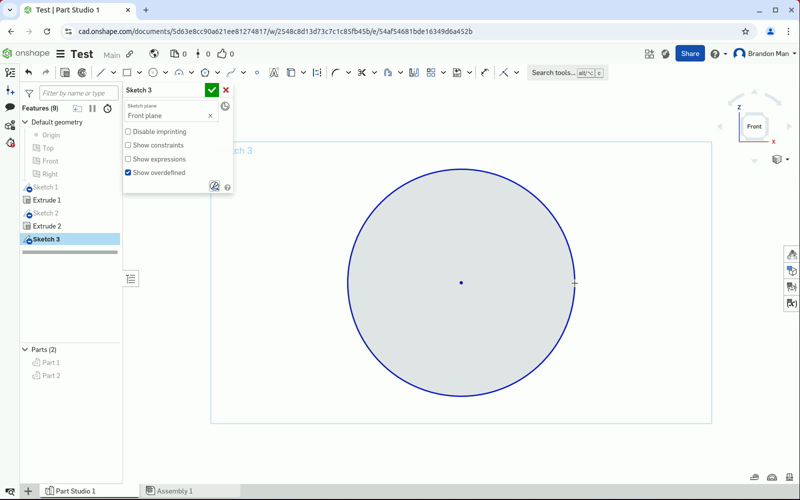
mouse_move(461, 282)
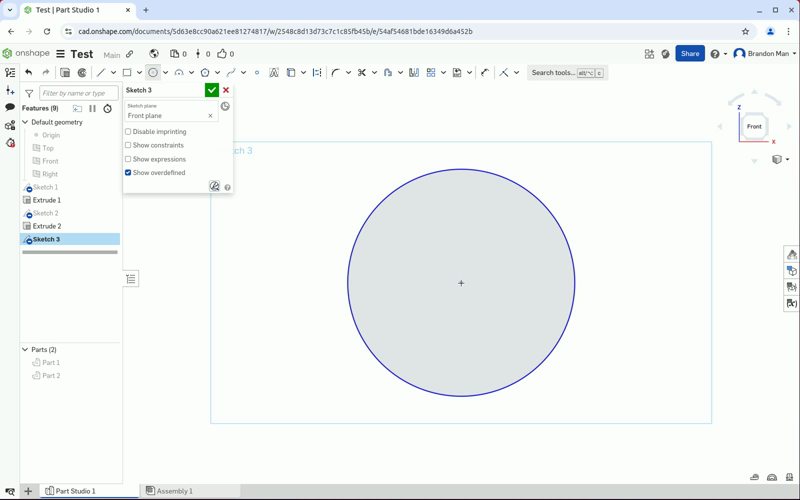
click(461, 282)
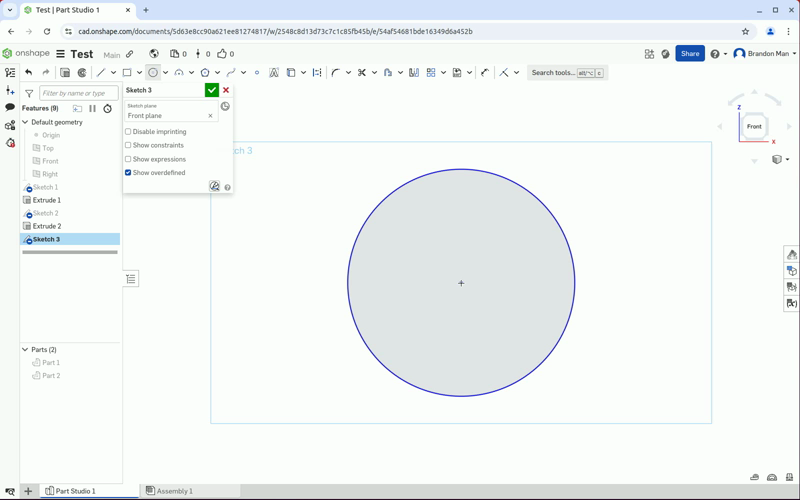
key_up(shift)
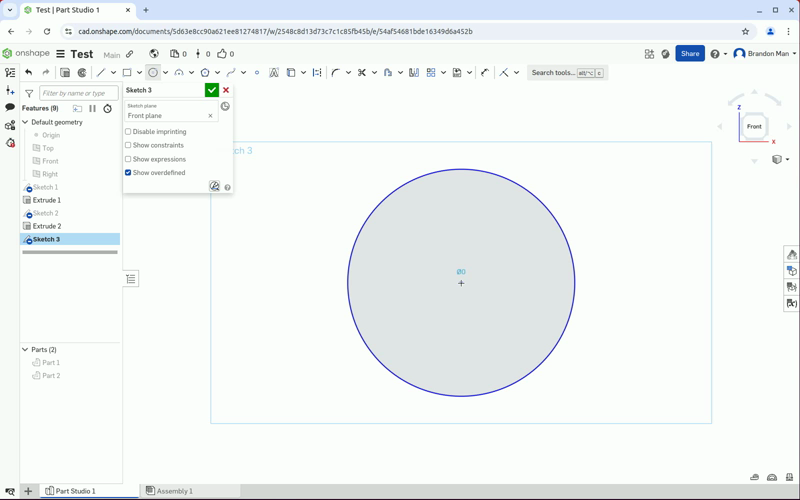
mouse_move(520, 282)
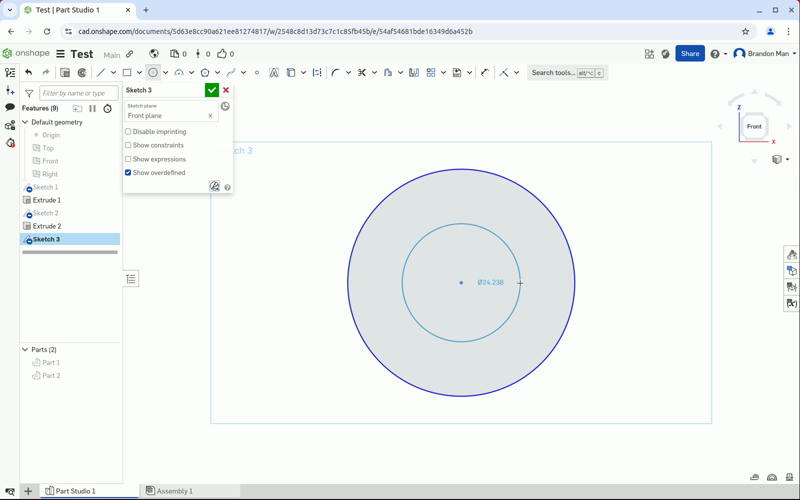
click(520, 282)
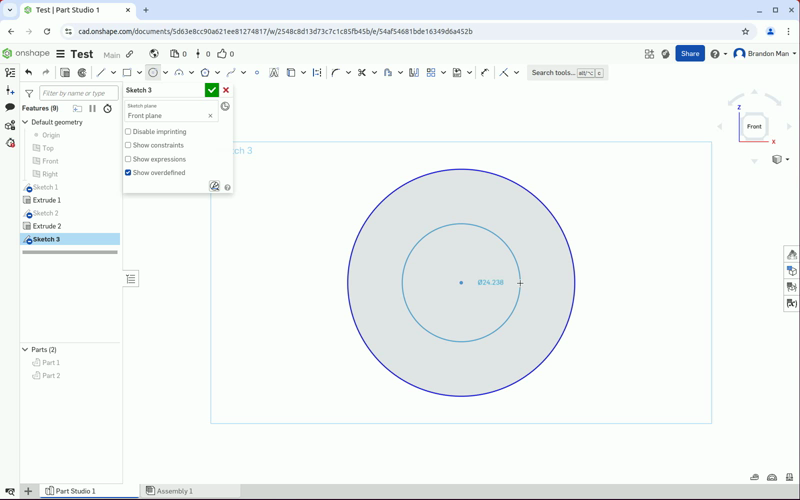
key(esc)
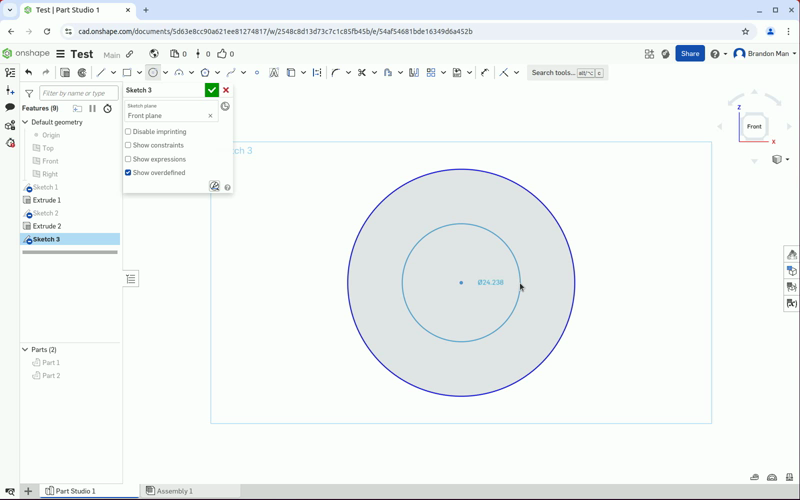
mouse_move(433, 205)
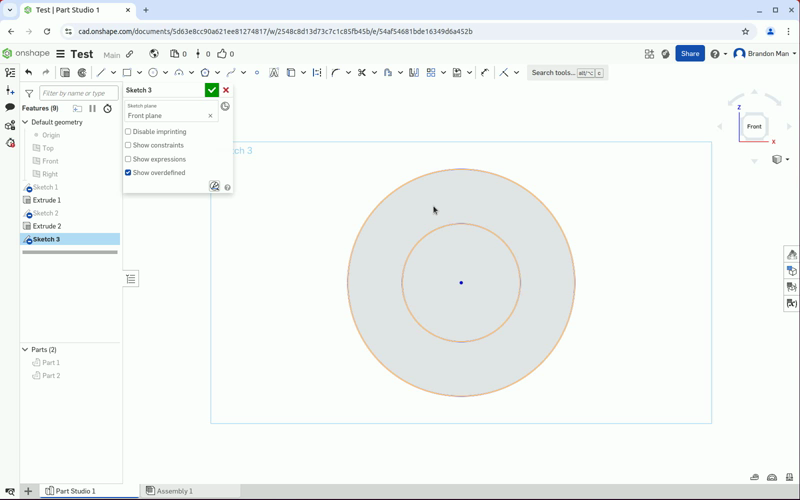
click(433, 205)
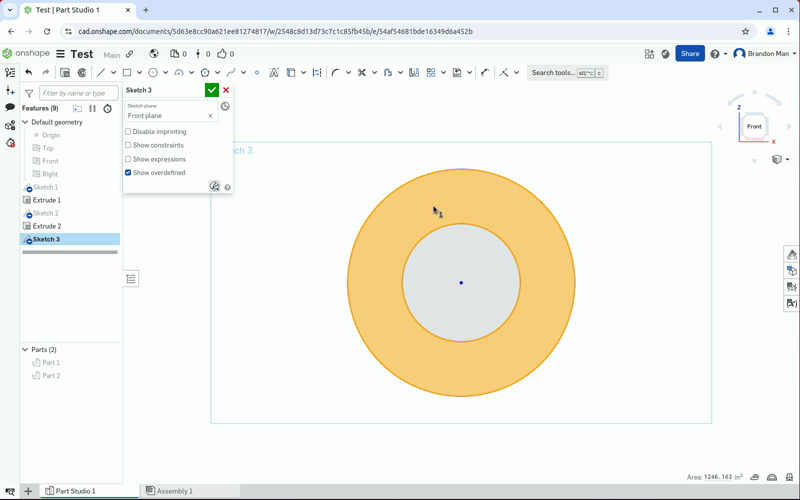
mouse_move(73, 352)
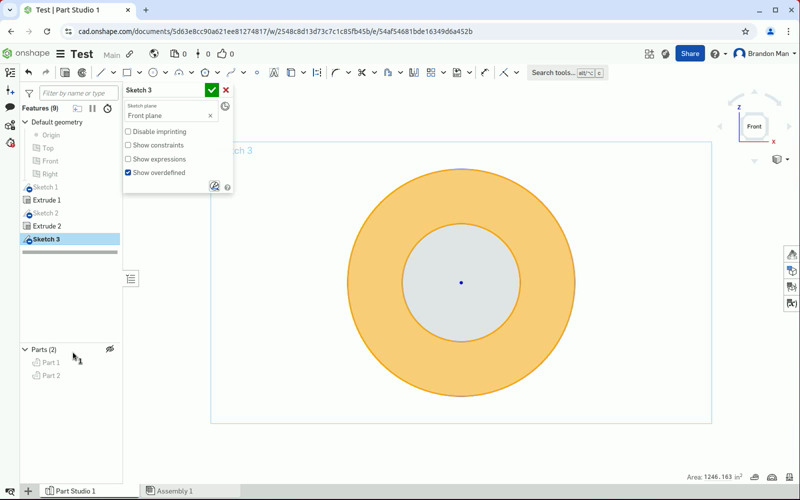
key(shift+y)
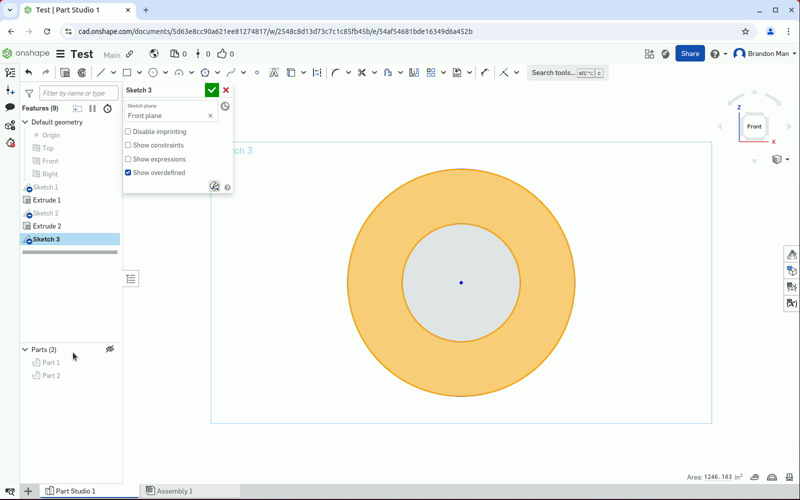
key(shift+e)
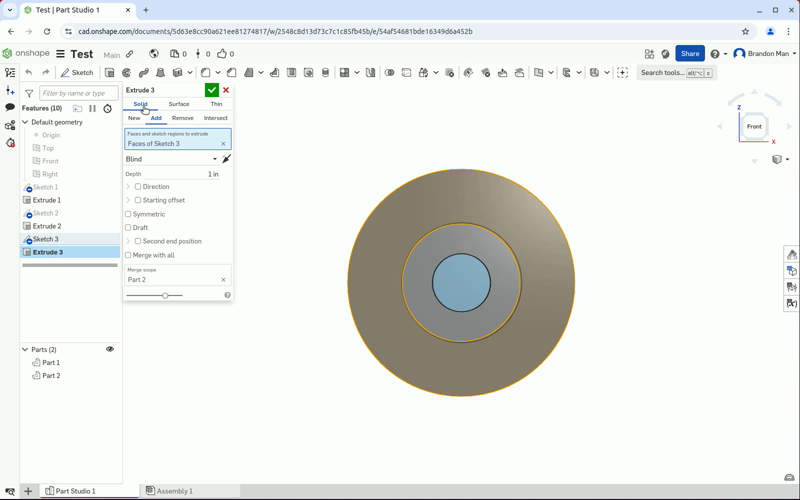
mouse_move(143, 106)
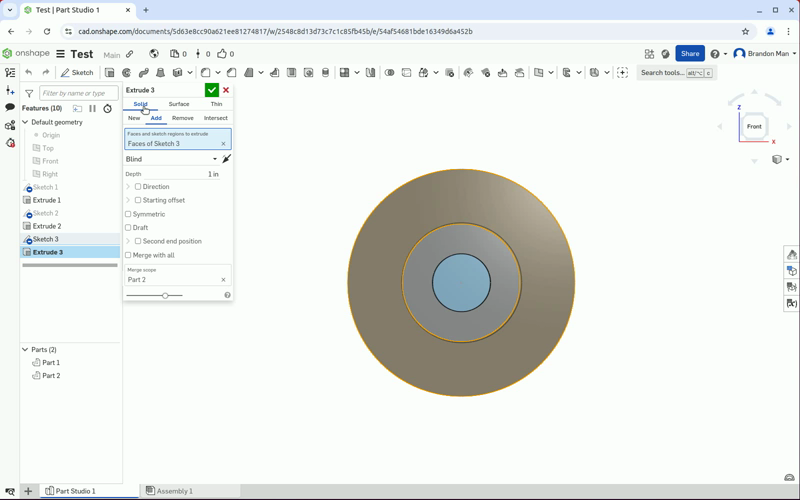
click(143, 106)
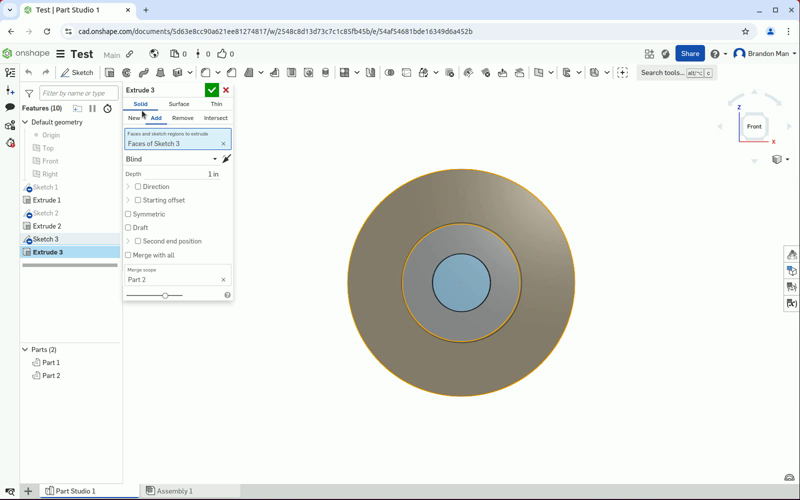
mouse_move(137, 120)
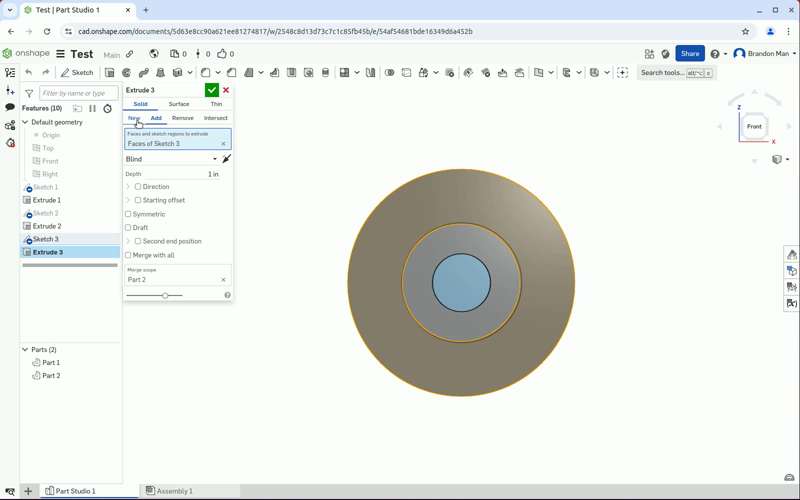
click(137, 120)
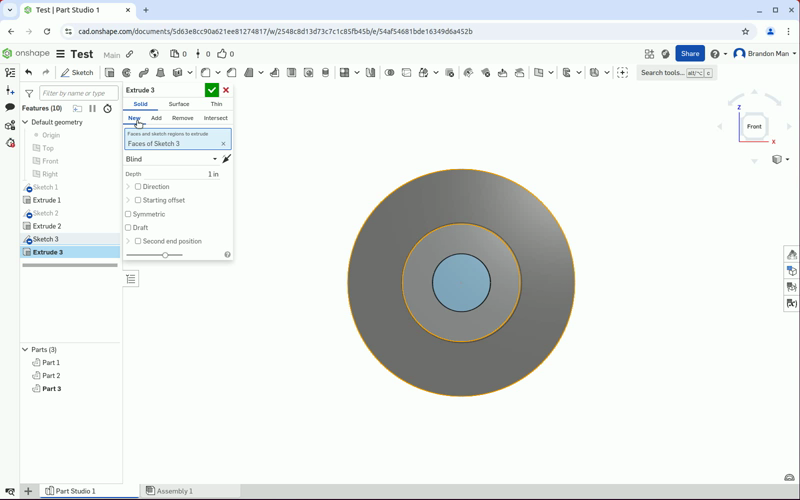
key(tab, 4)
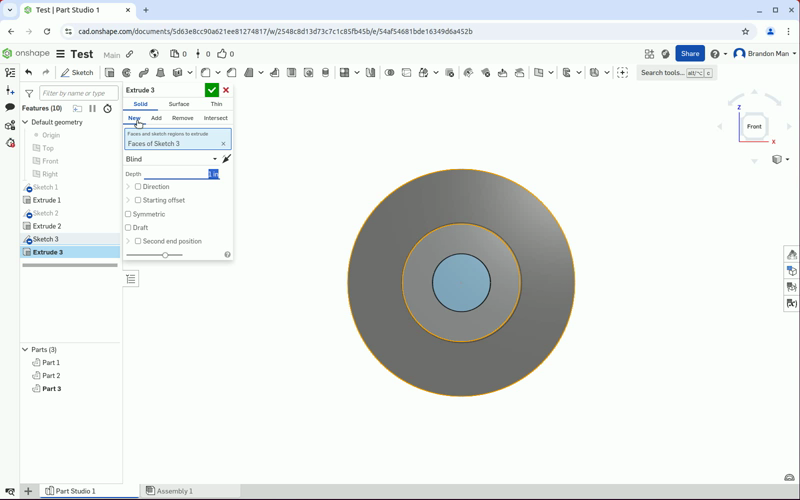
text(6.018)
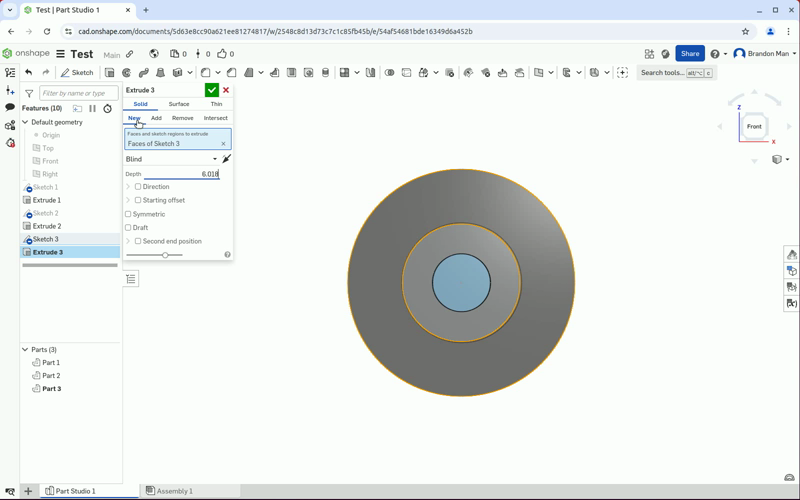
key(enter)
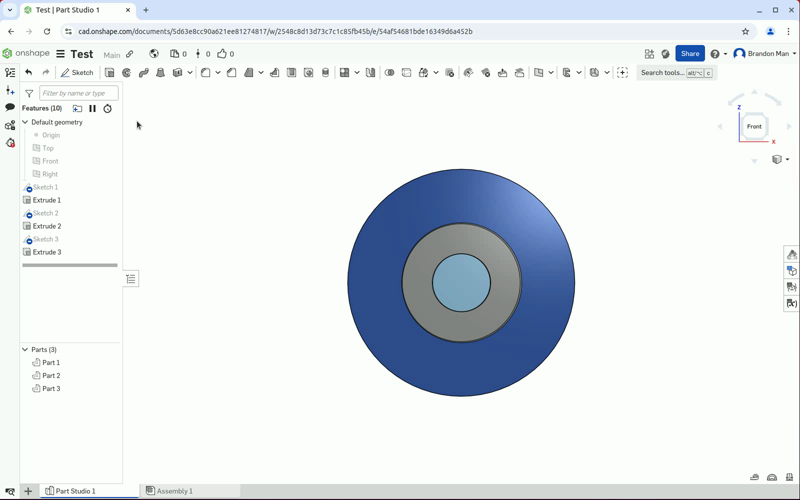
key(shift+h)
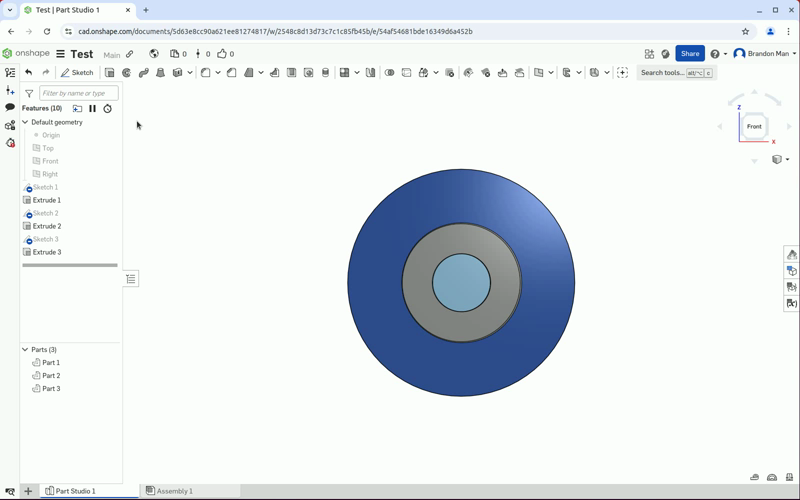
key(shift+h)
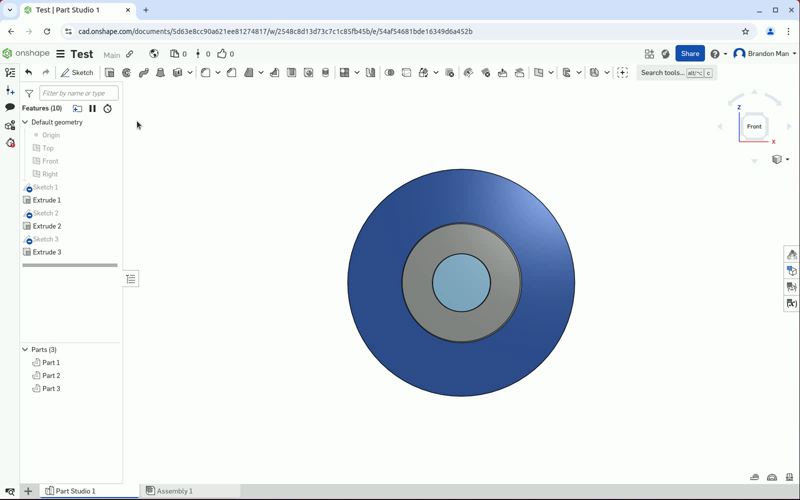
mouse_move(73, 189)
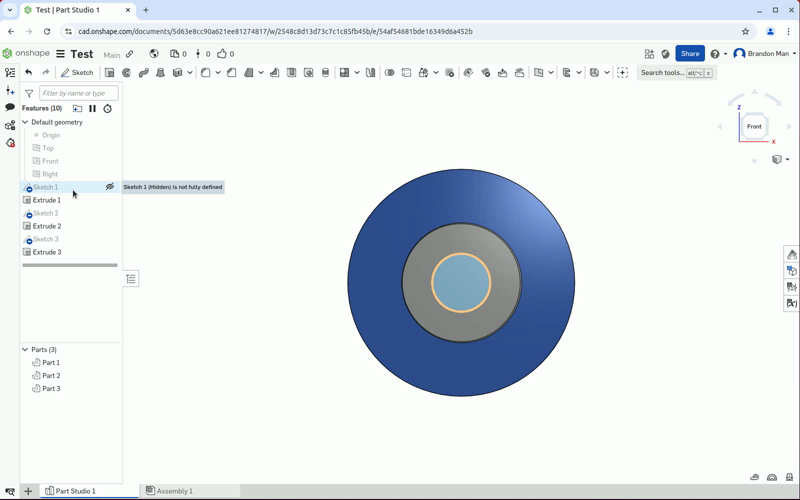
click(73, 189)
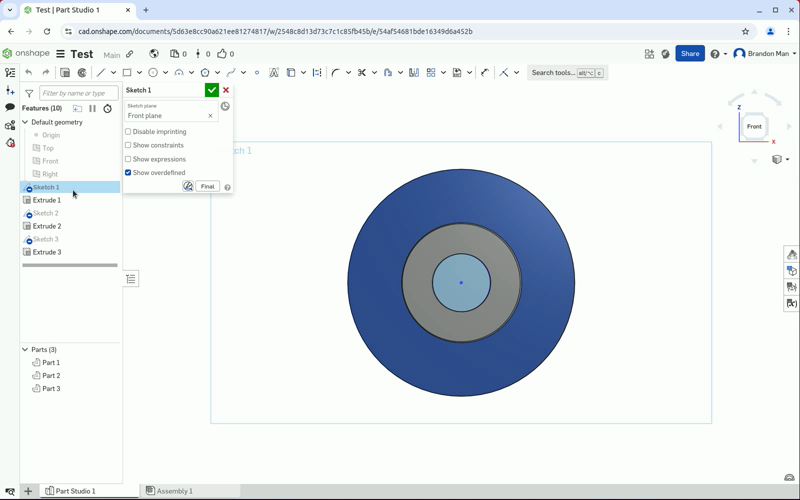
mouse_move(229, 92)
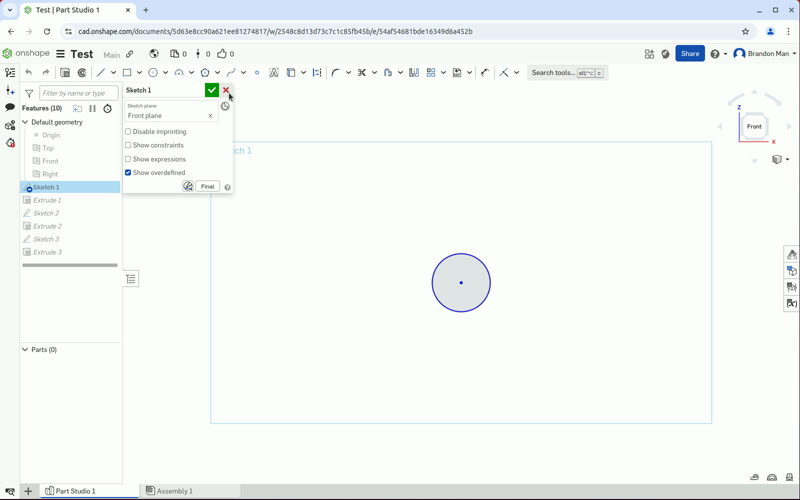
click(229, 92)
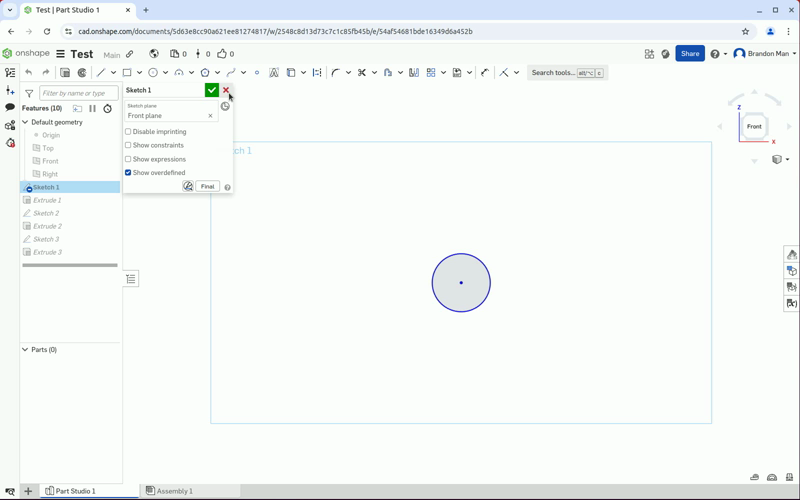
key(shift+s)
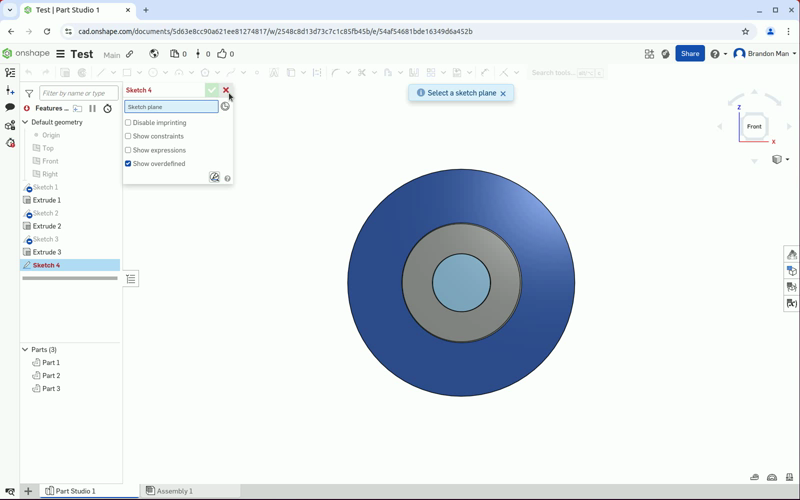
mouse_move(73, 163)
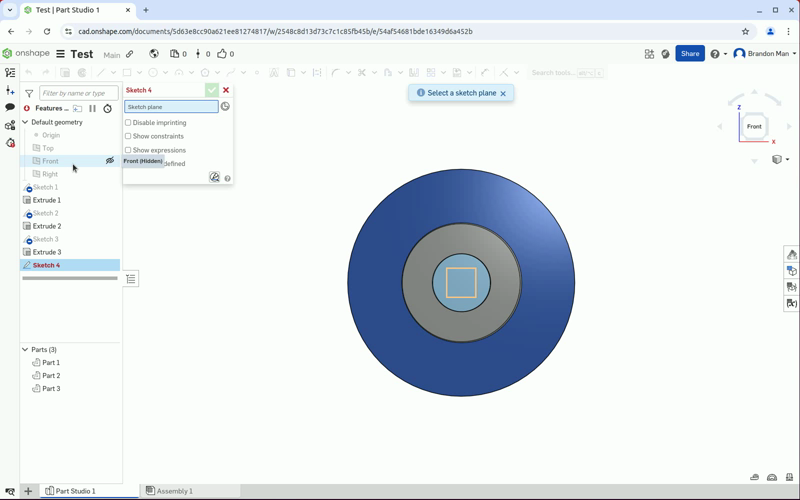
click(73, 163)
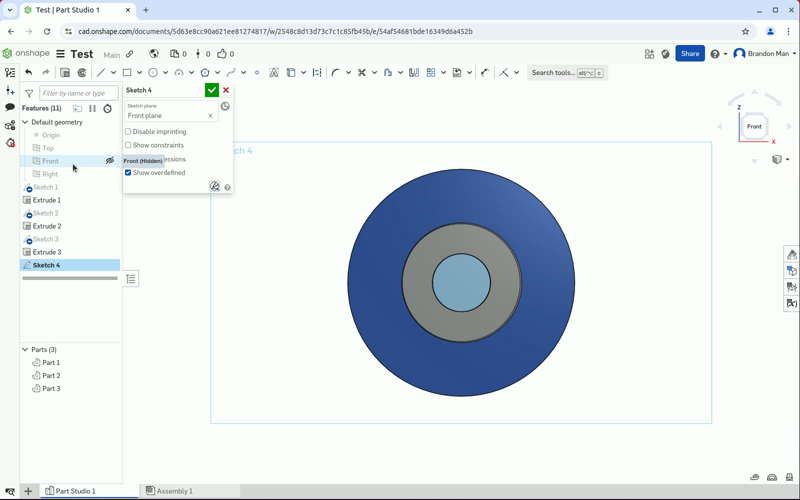
mouse_move(73, 352)
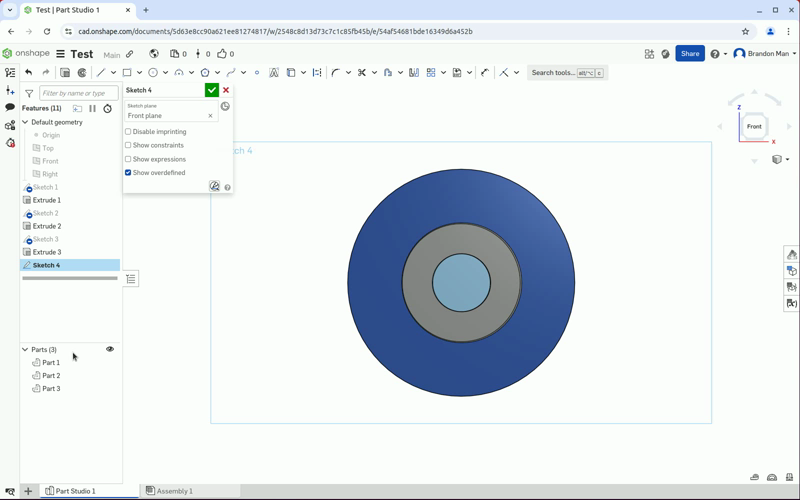
key(y)
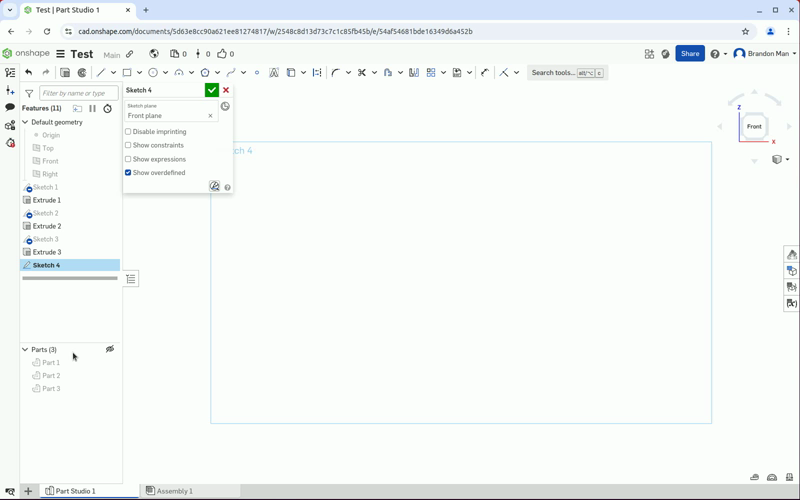
key(c)
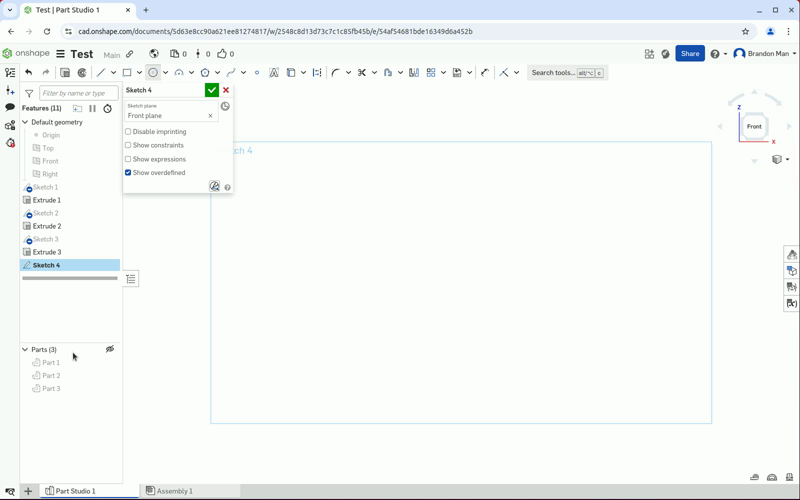
key_down(shift)
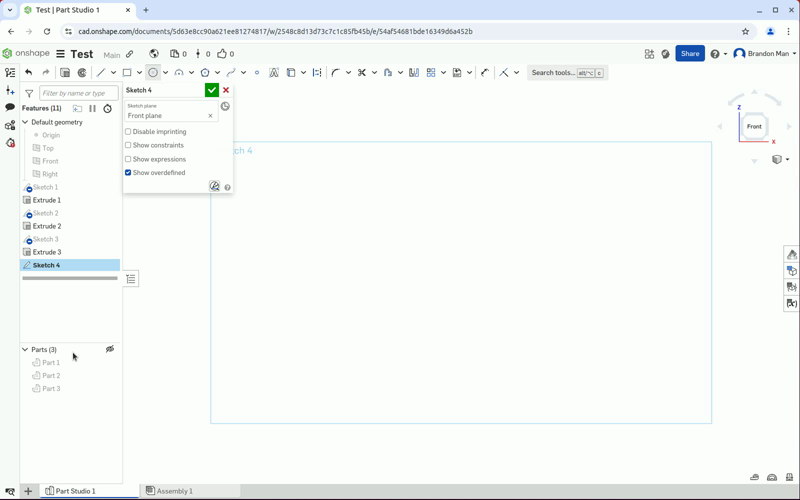
mouse_move(461, 282)
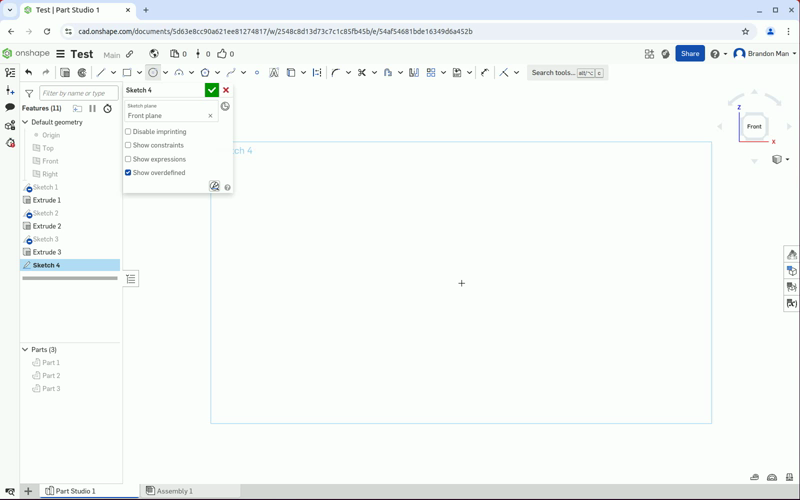
click(461, 282)
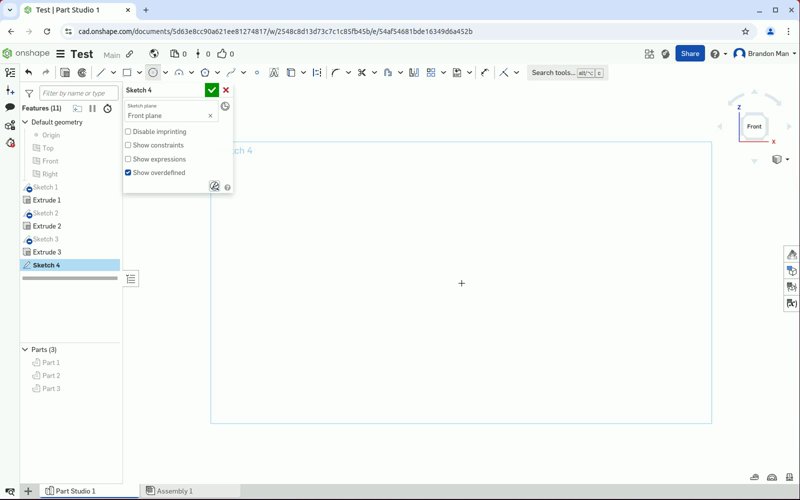
key_up(shift)
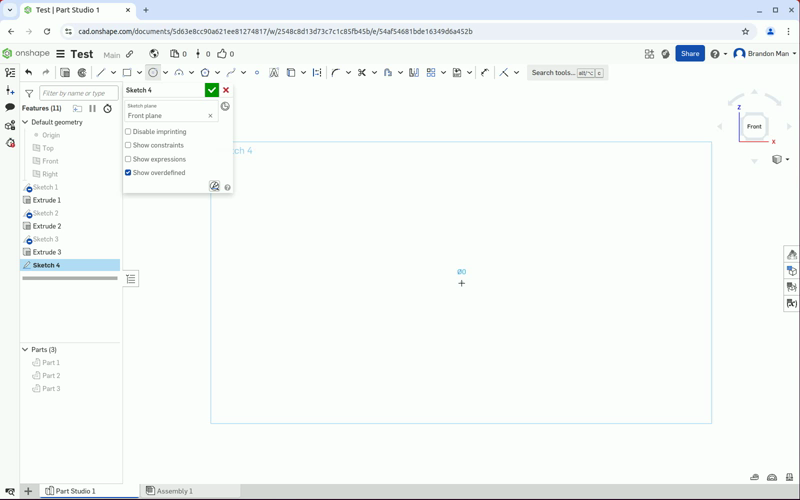
mouse_move(521, 282)
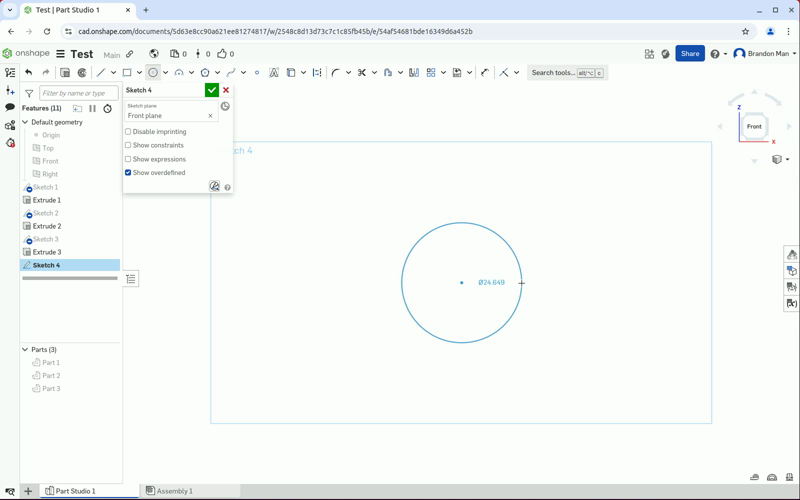
click(521, 282)
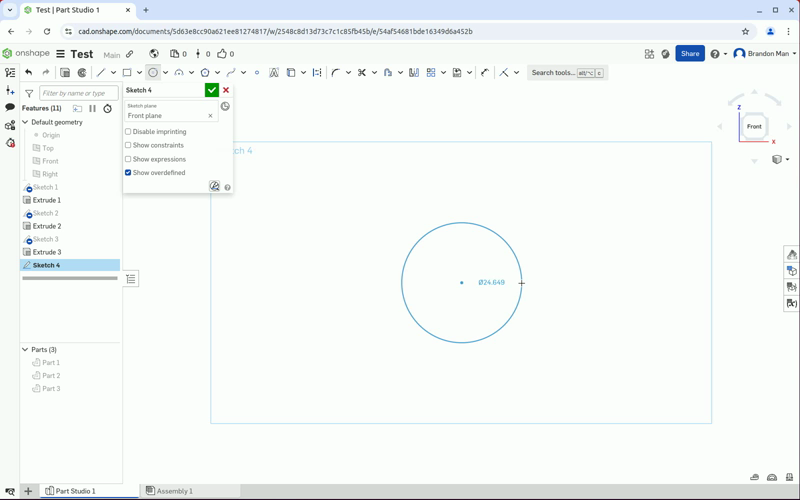
key(esc)
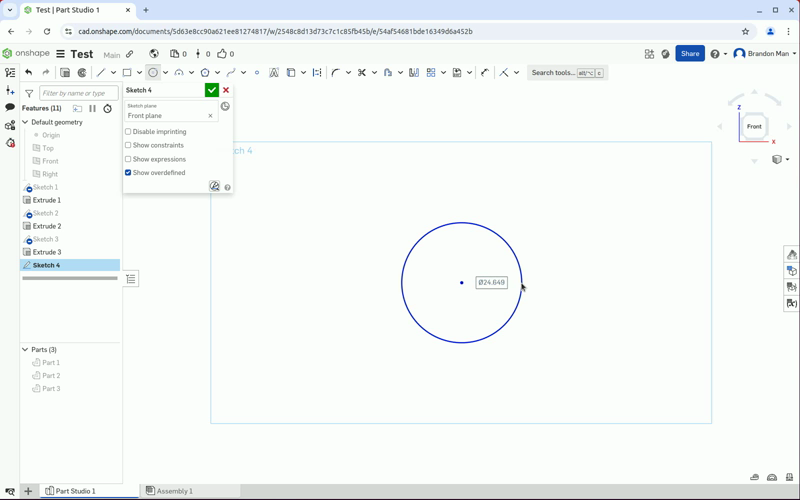
key(c)
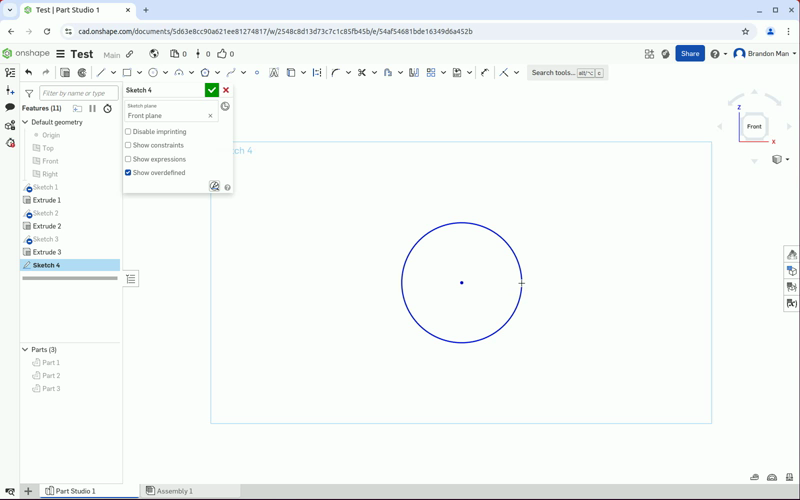
key_down(shift)
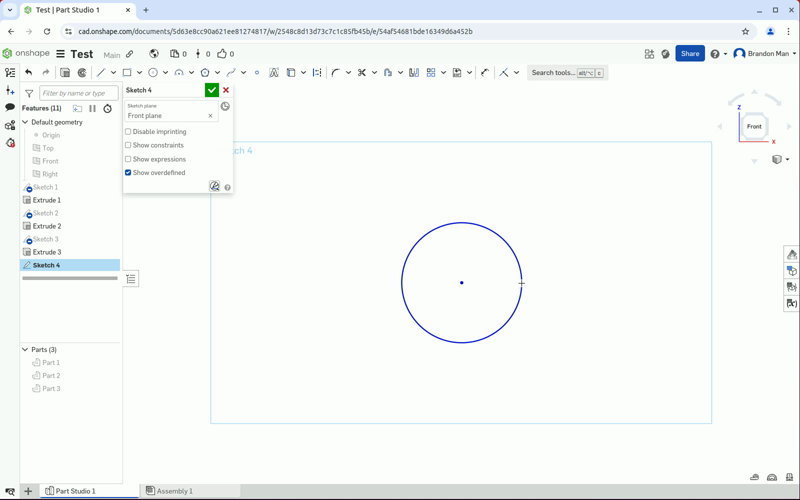
mouse_move(461, 282)
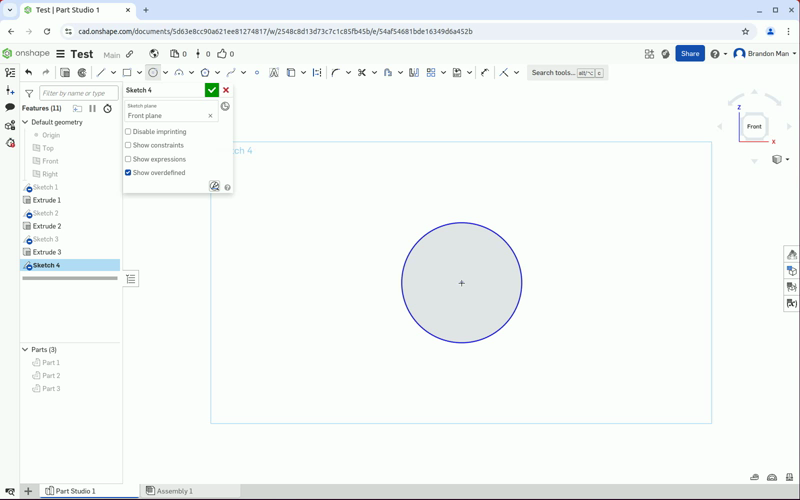
click(461, 282)
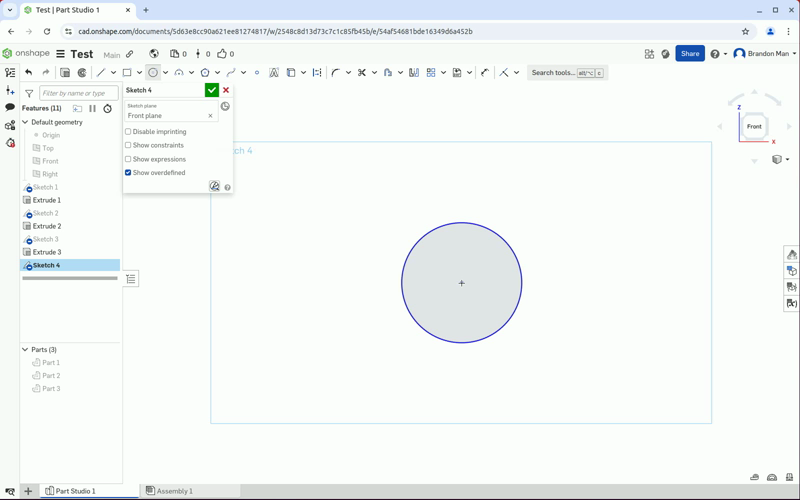
key_up(shift)
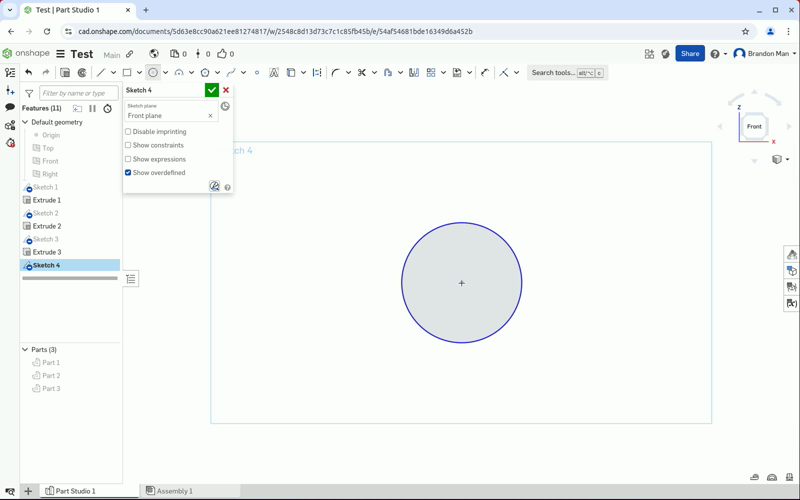
mouse_move(490, 282)
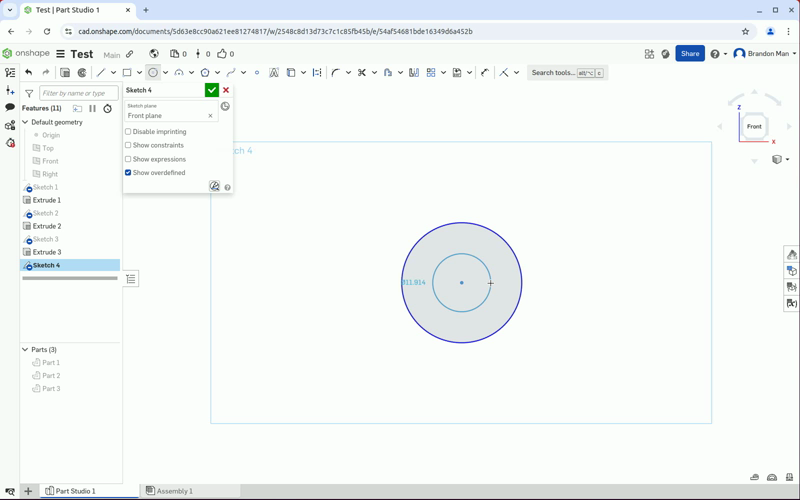
click(490, 282)
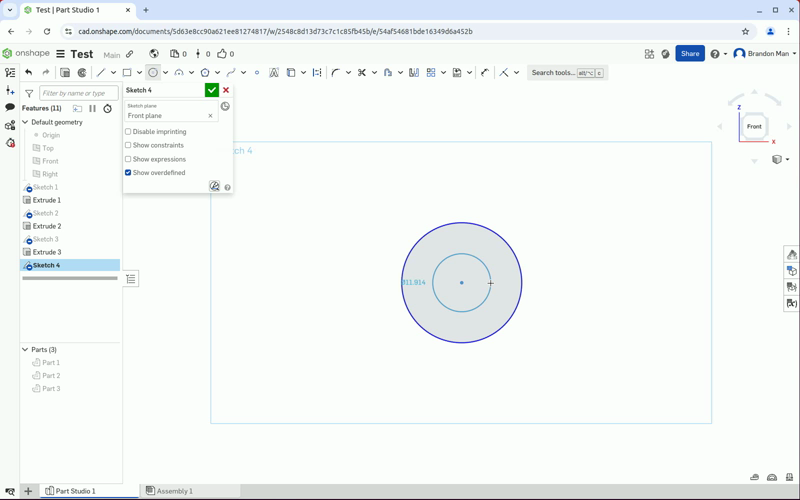
key(esc)
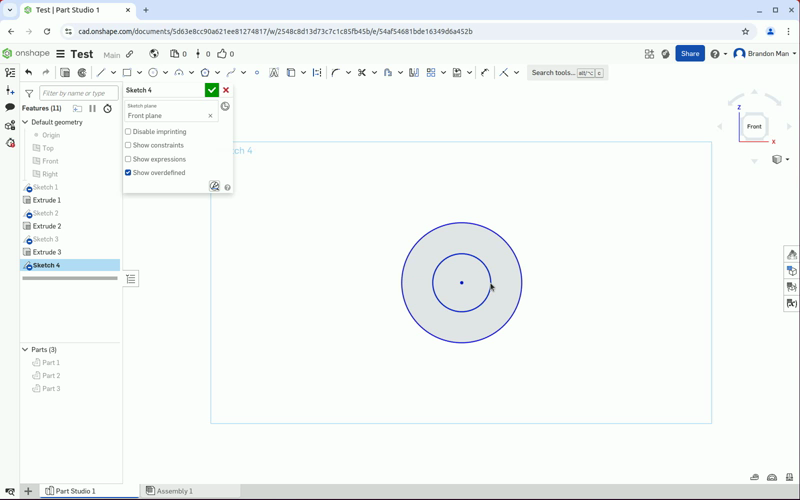
mouse_move(417, 260)
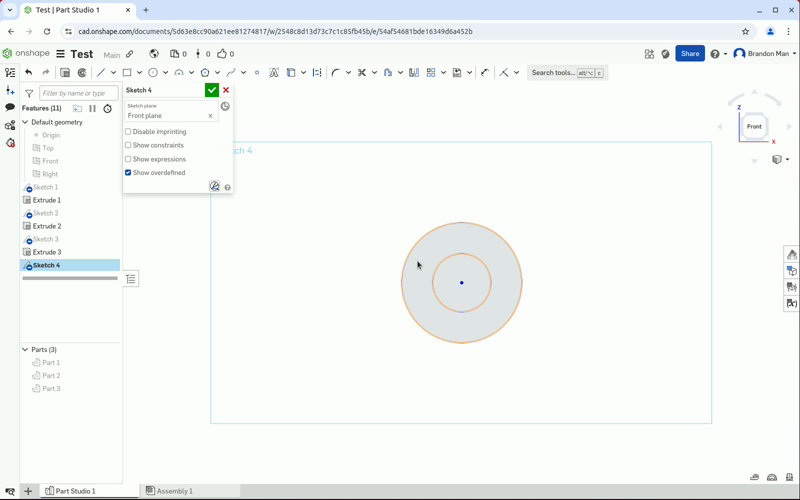
click(417, 260)
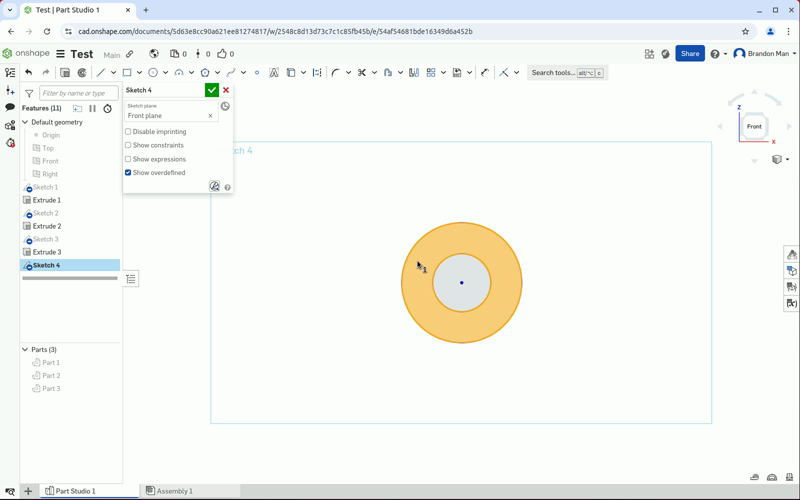
mouse_move(73, 352)
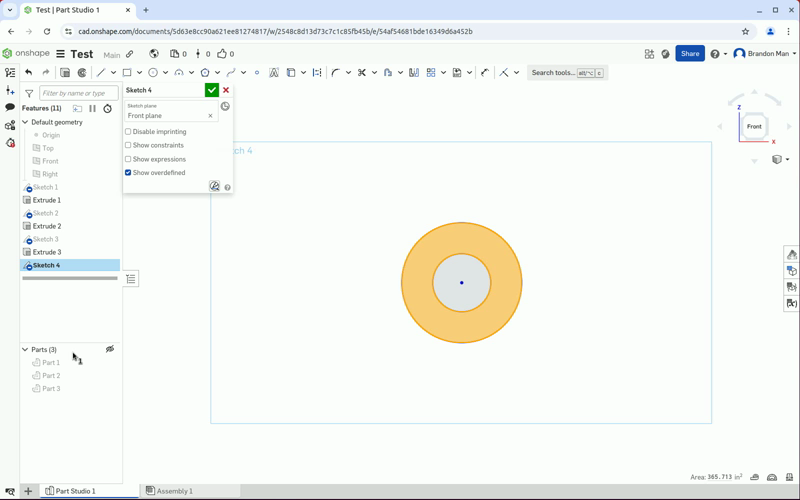
key(shift+y)
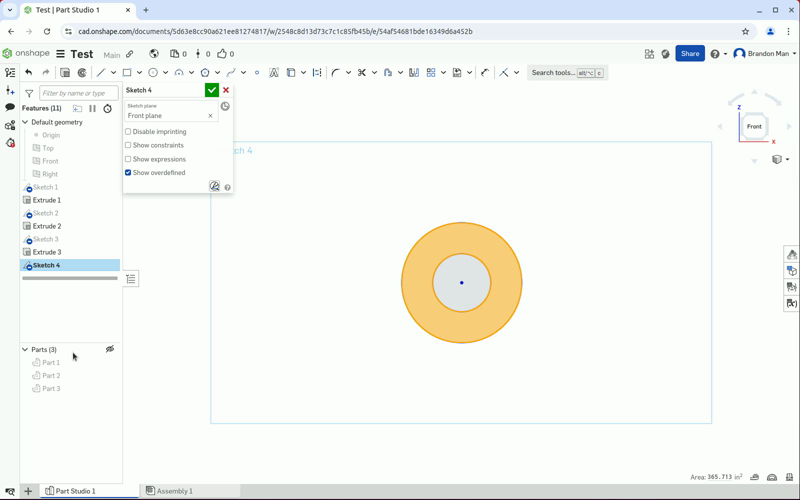
key(shift+e)
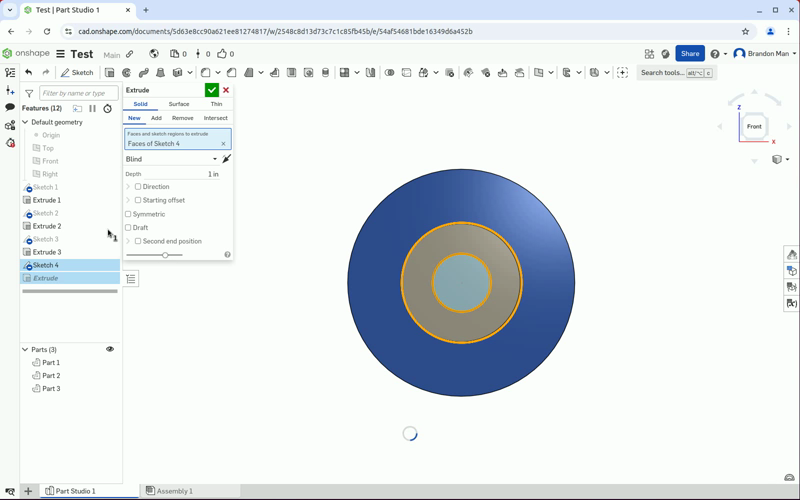
mouse_move(143, 106)
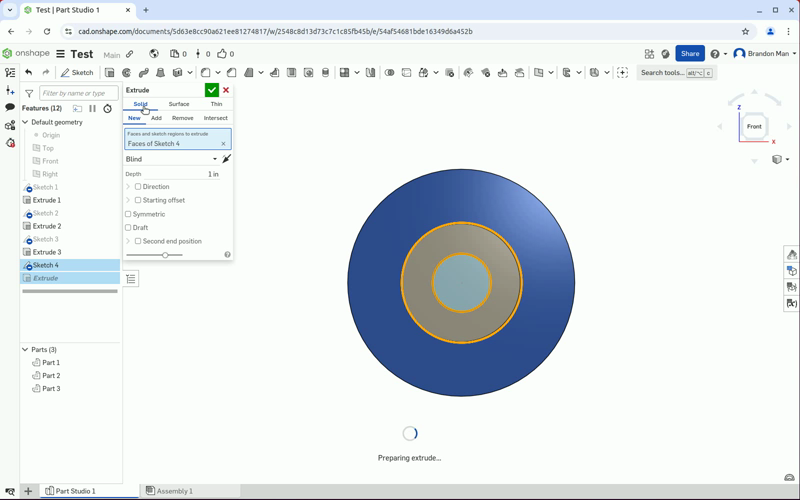
click(143, 106)
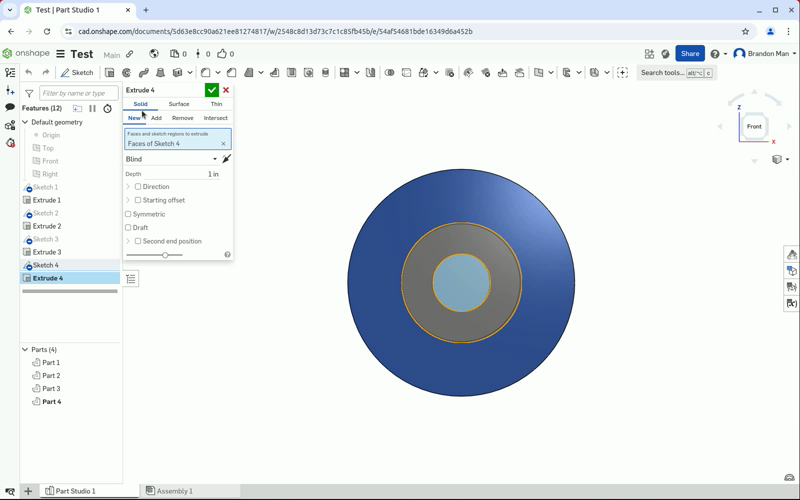
mouse_move(137, 120)
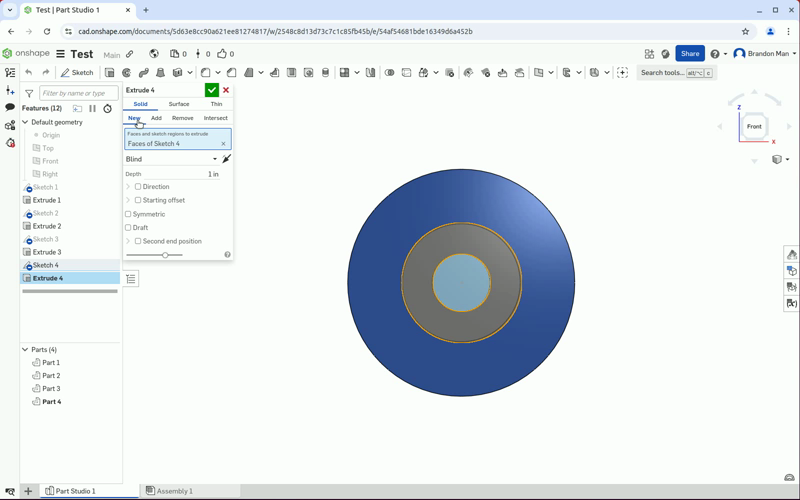
click(137, 120)
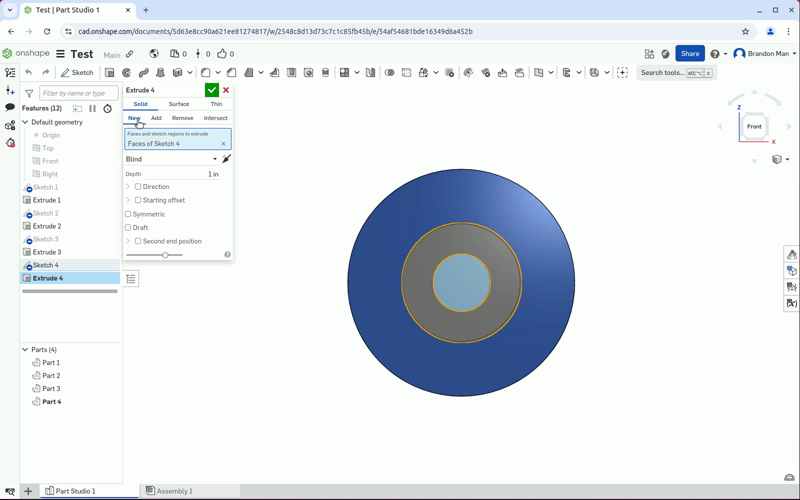
key(tab, 4)
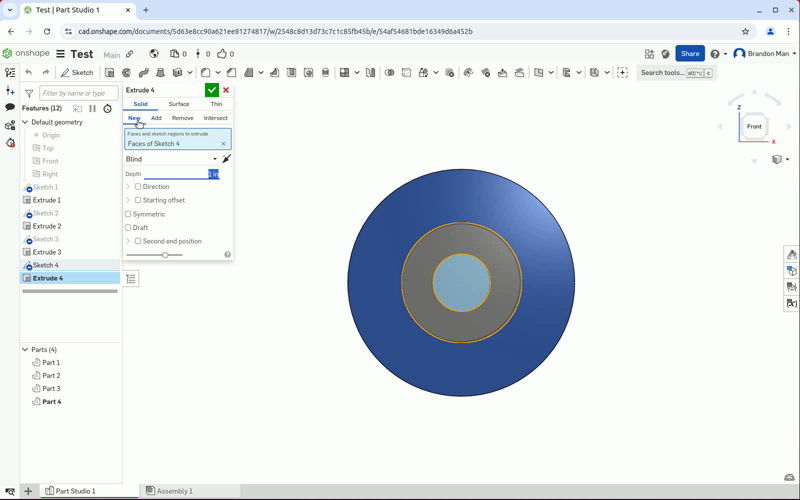
text(-7.943)
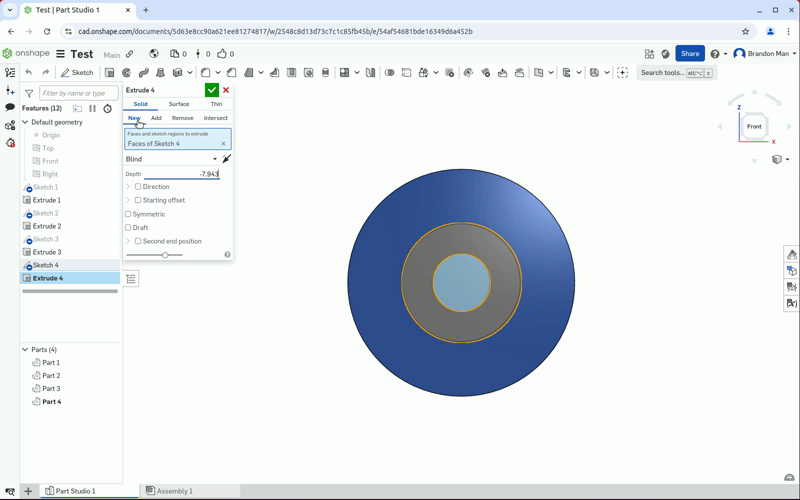
key(enter)
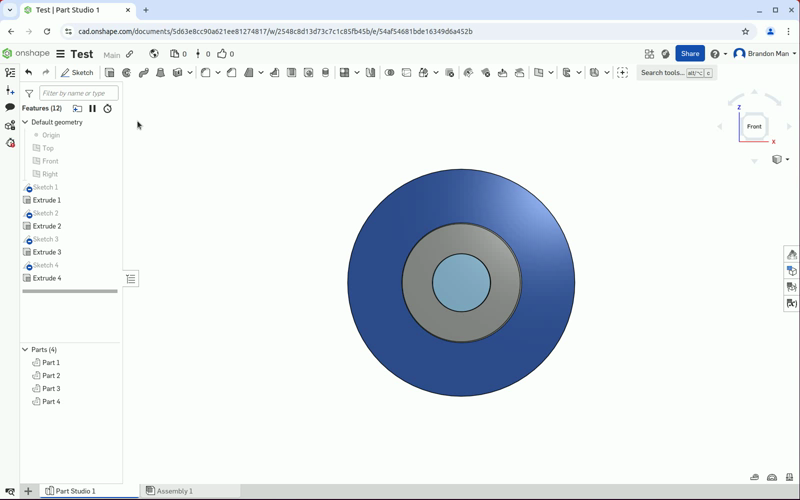
key(shift+h)
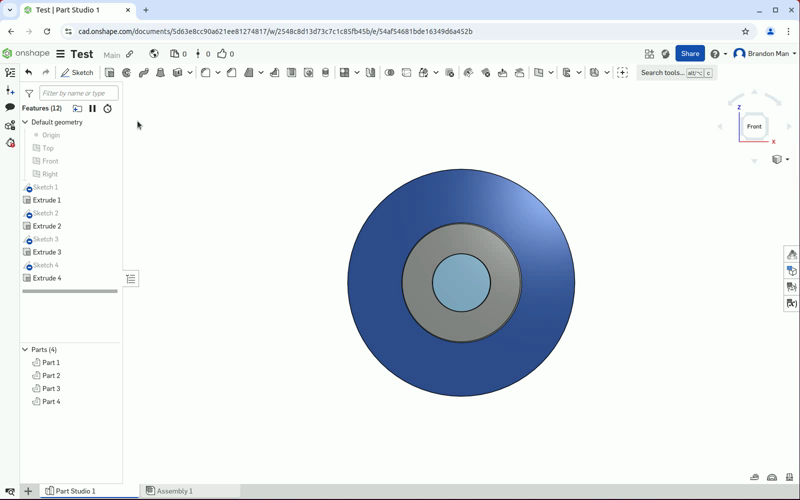
key(shift+h)
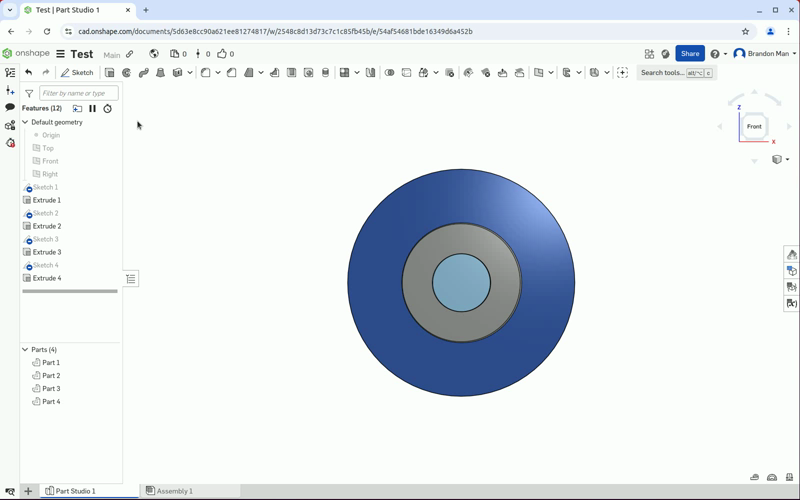
mouse_move(73, 189)
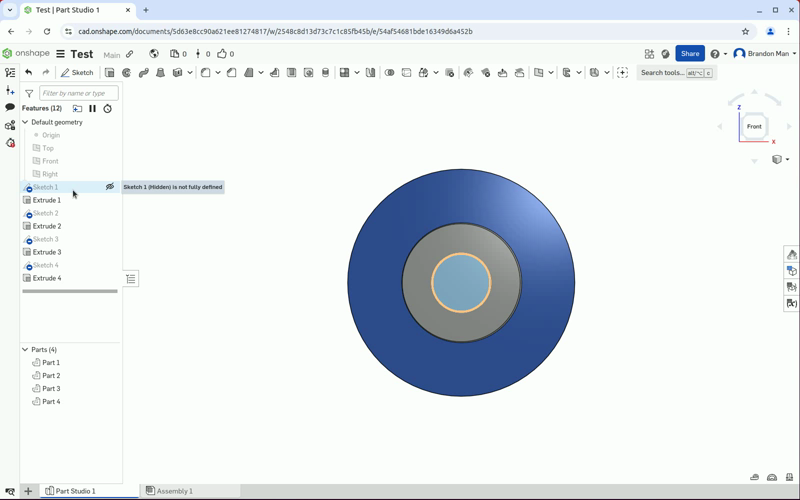
click(73, 189)
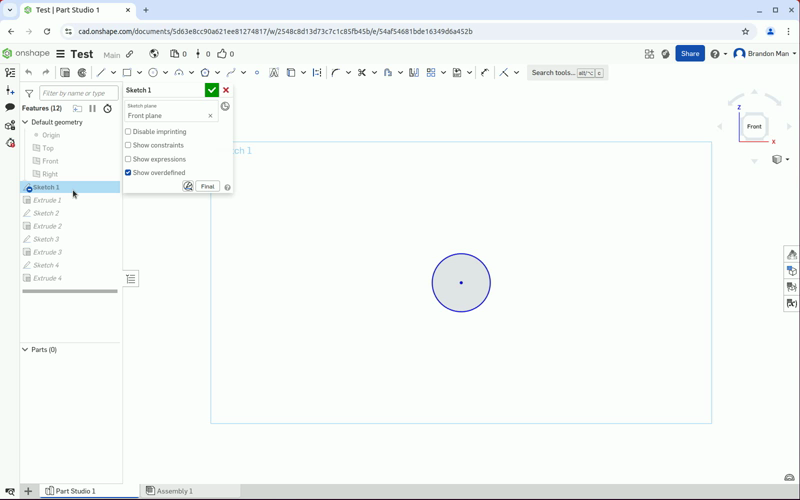
mouse_move(229, 92)
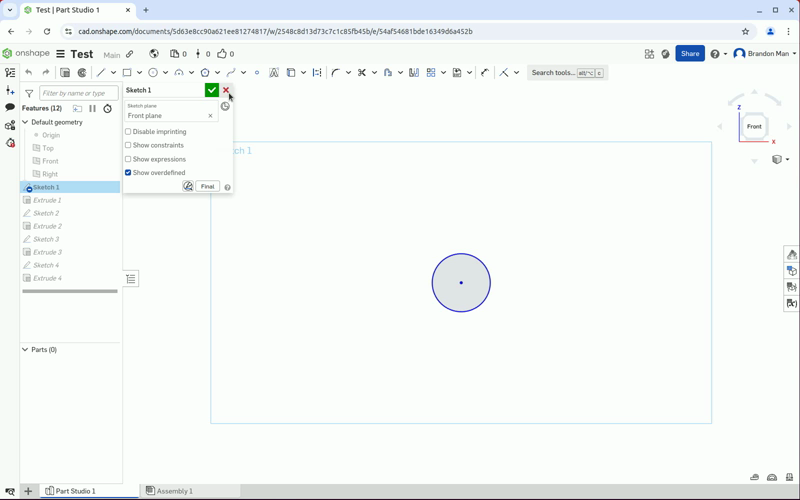
click(229, 92)
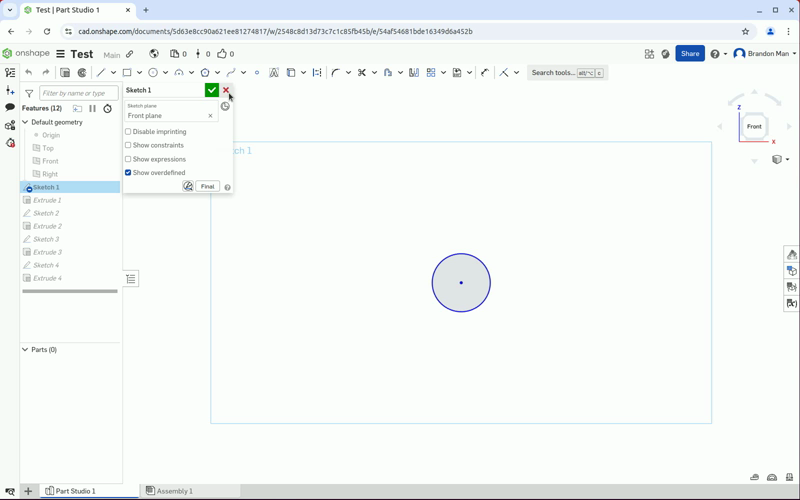
key(shift+s)
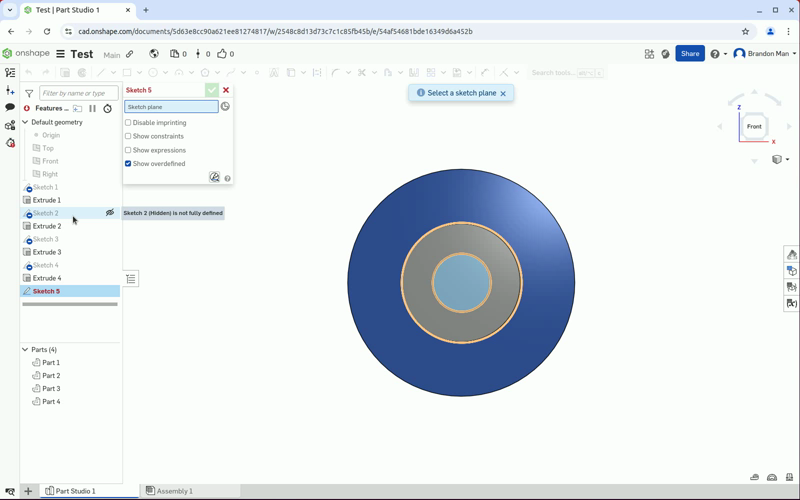
scroll(3)
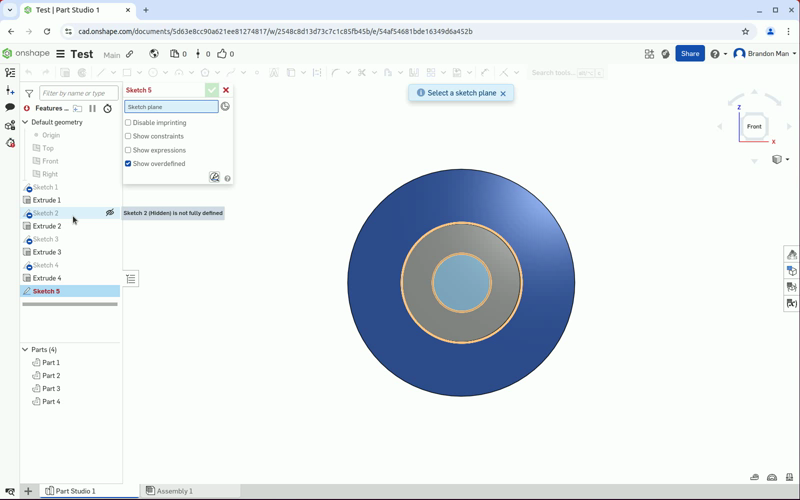
mouse_move(73, 163)
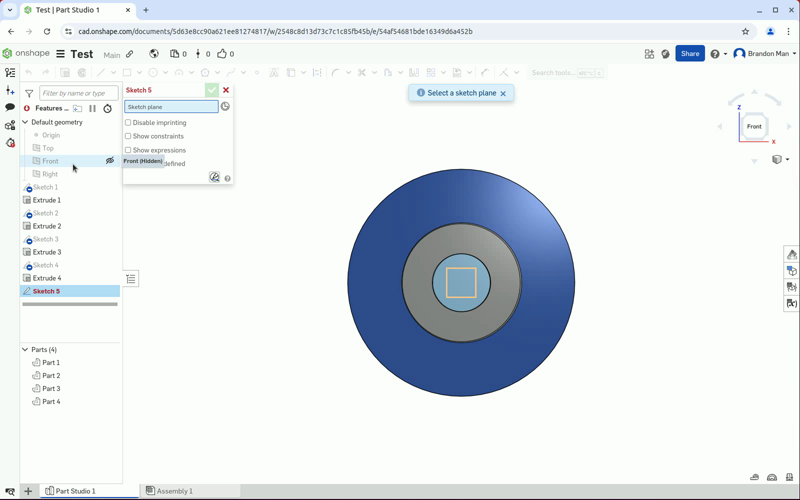
click(73, 163)
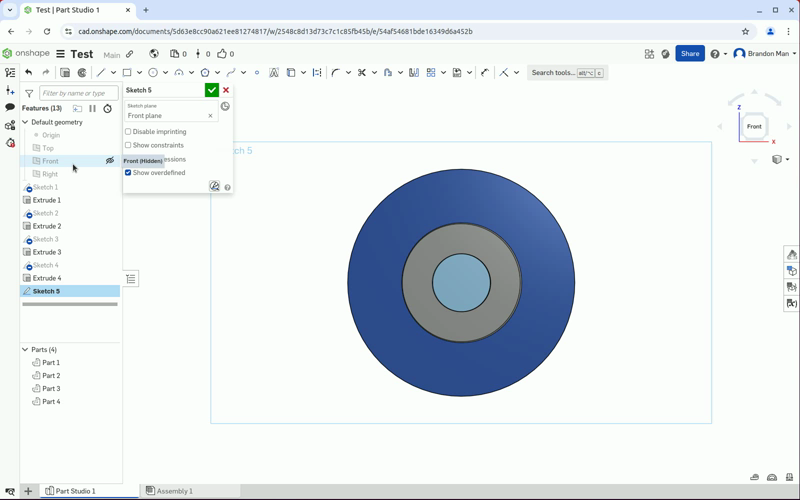
mouse_move(73, 352)
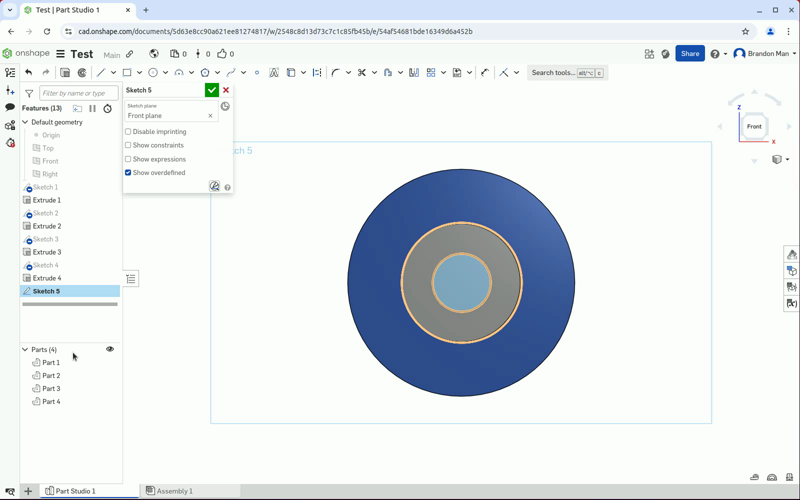
key(y)
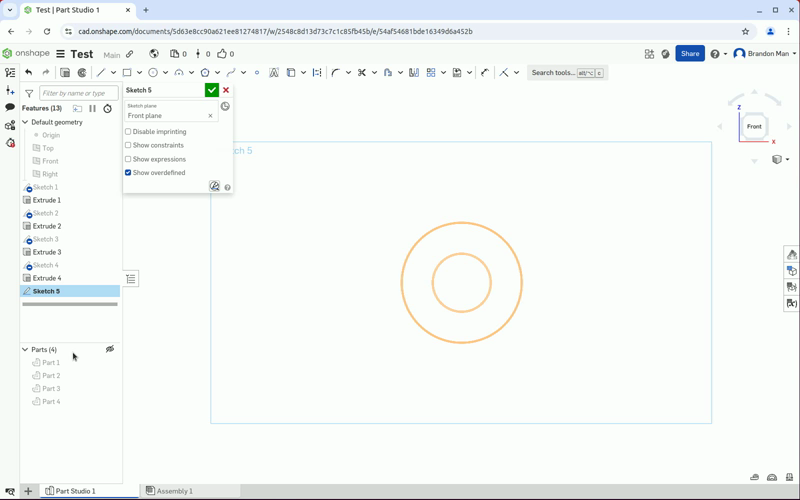
key(c)
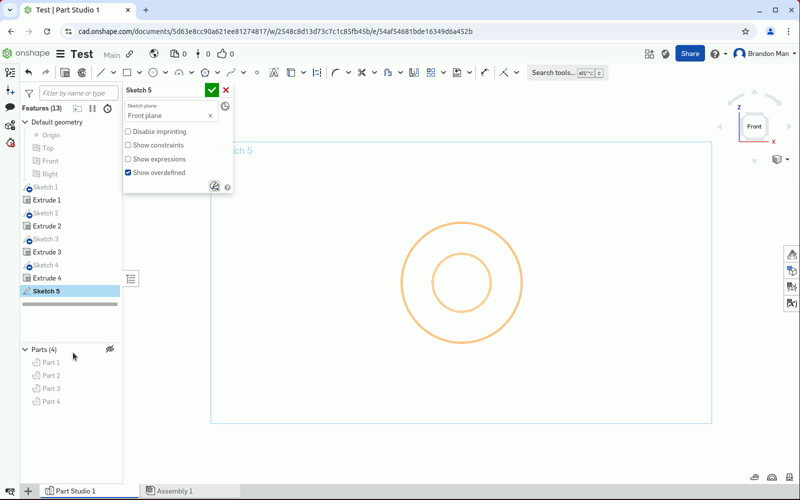
key_down(shift)
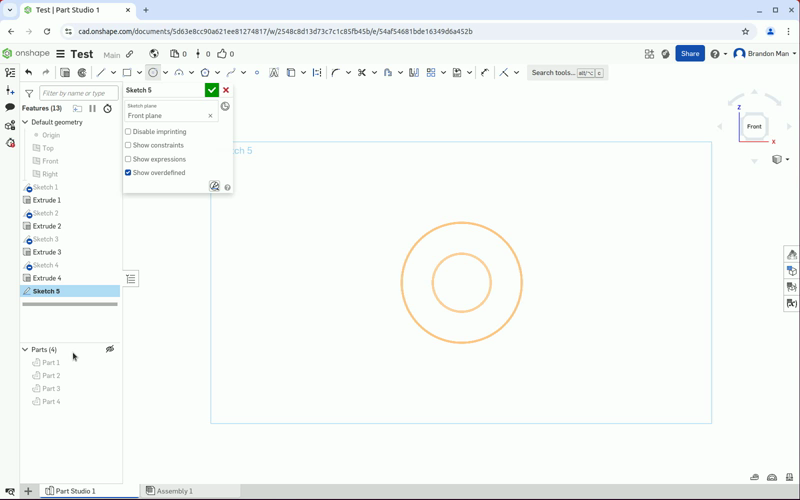
mouse_move(461, 282)
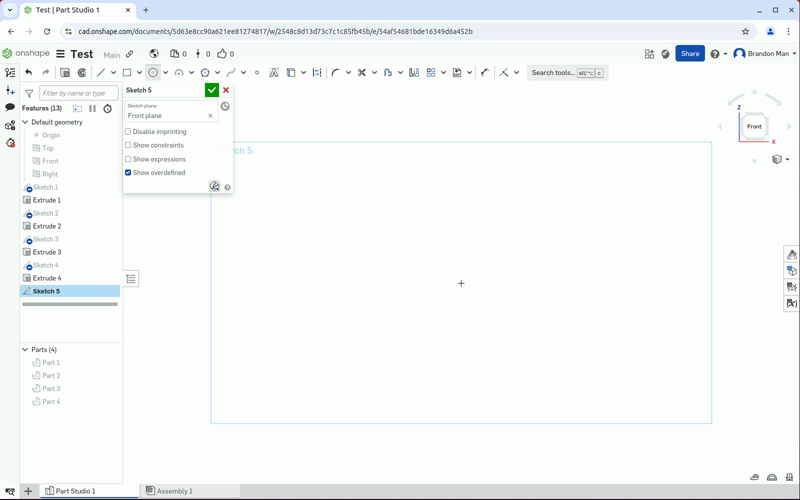
click(461, 282)
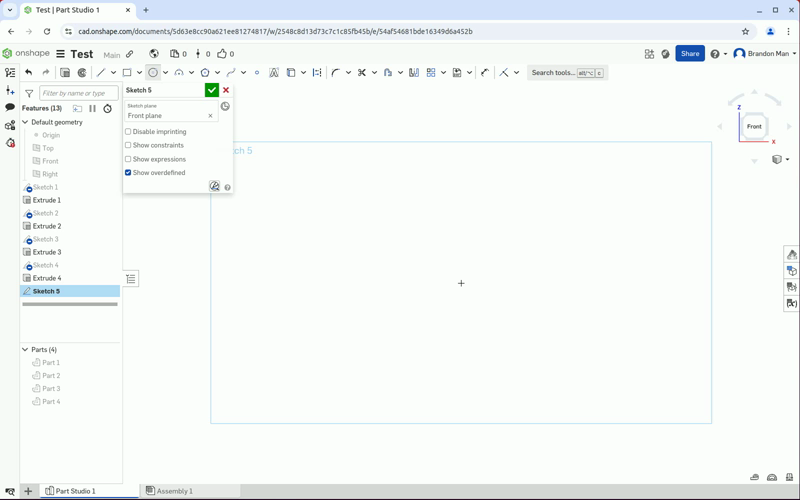
key_up(shift)
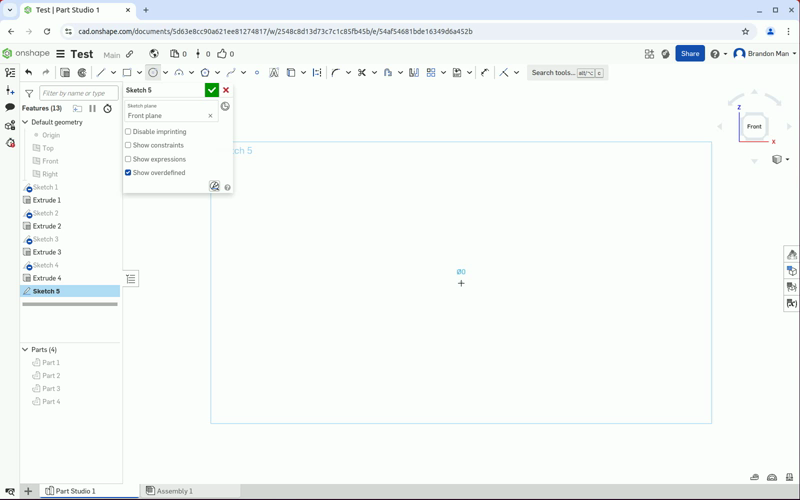
mouse_move(490, 282)
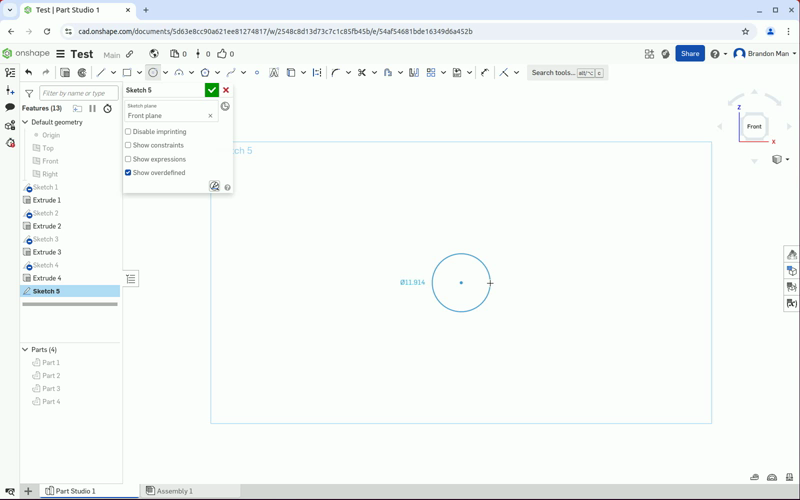
click(490, 282)
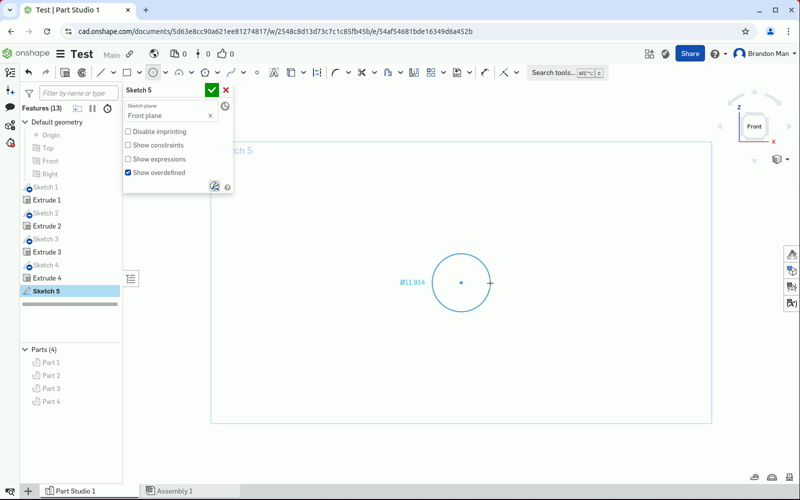
key(esc)
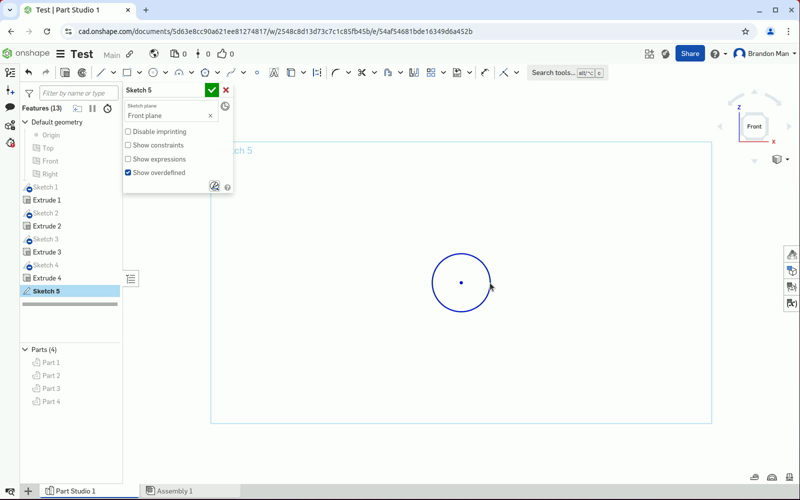
mouse_move(453, 286)
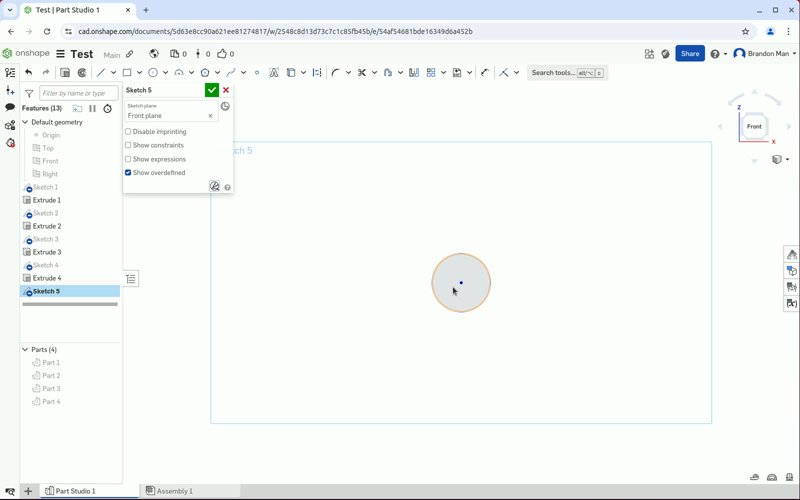
click(453, 286)
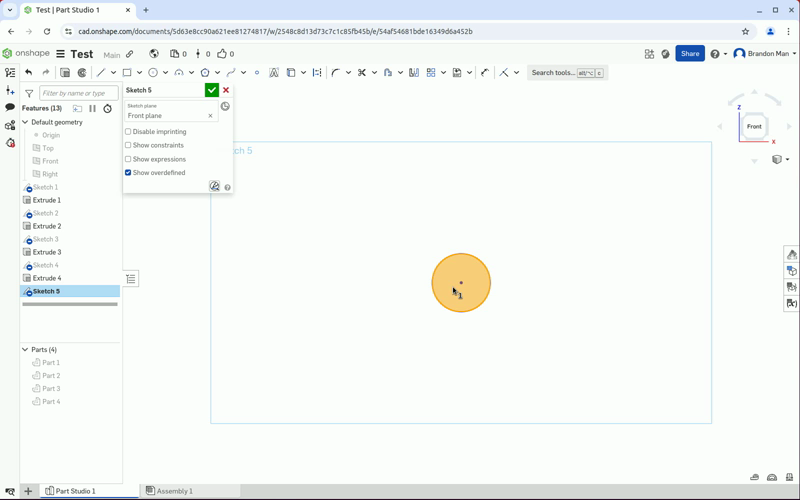
mouse_move(73, 352)
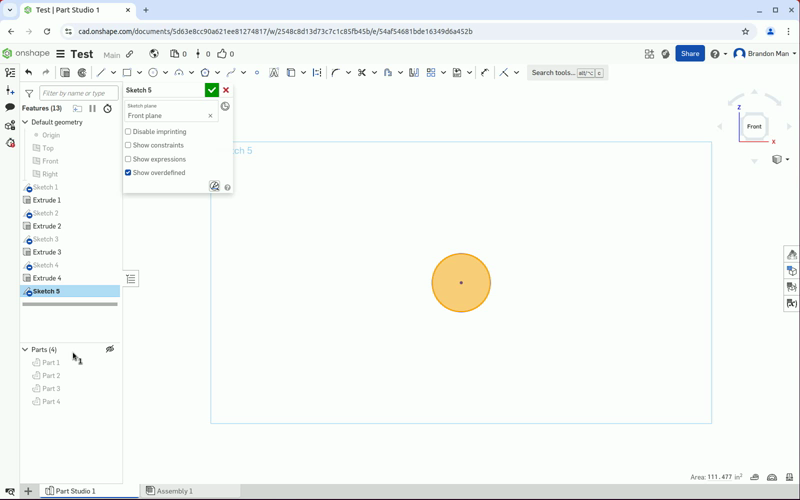
key(shift+y)
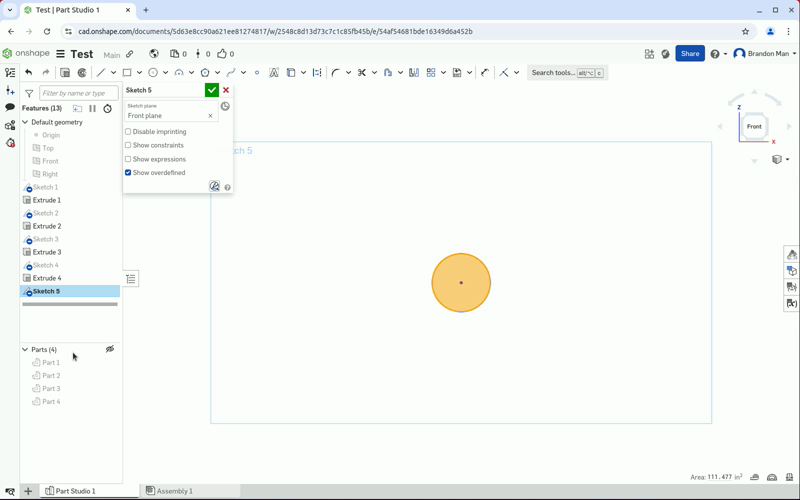
key(shift+e)
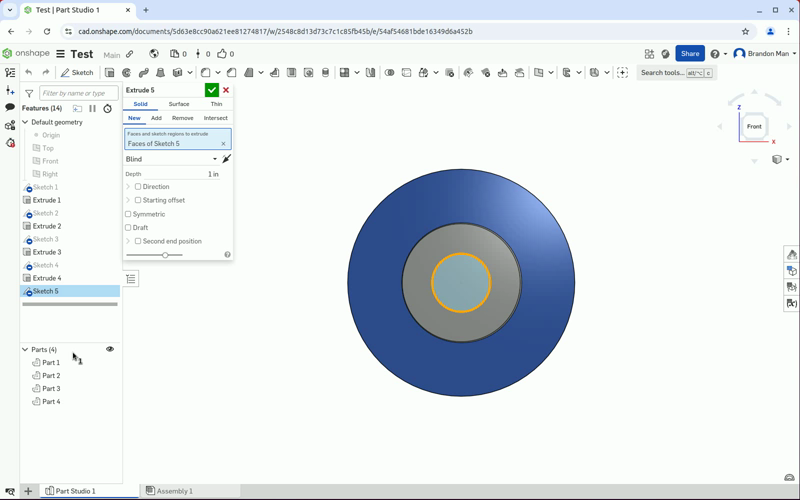
mouse_move(143, 106)
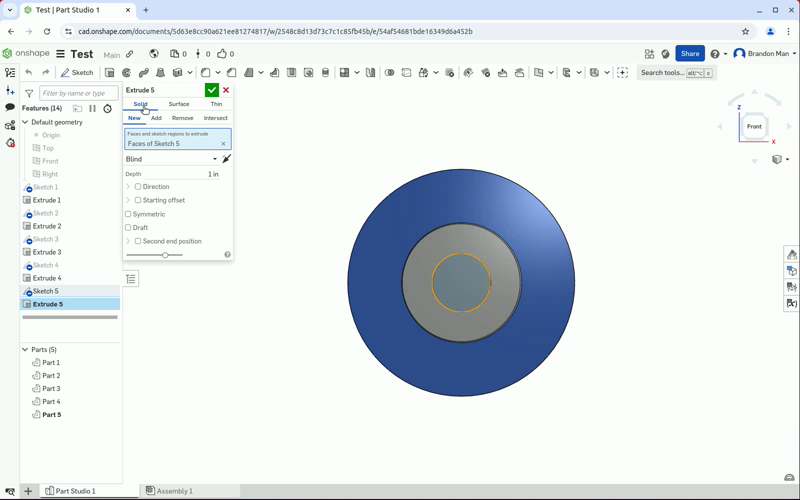
click(143, 106)
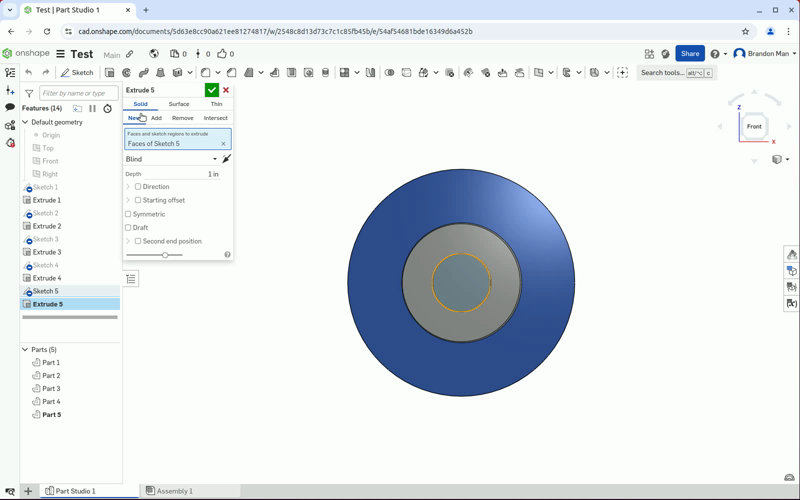
mouse_move(137, 120)
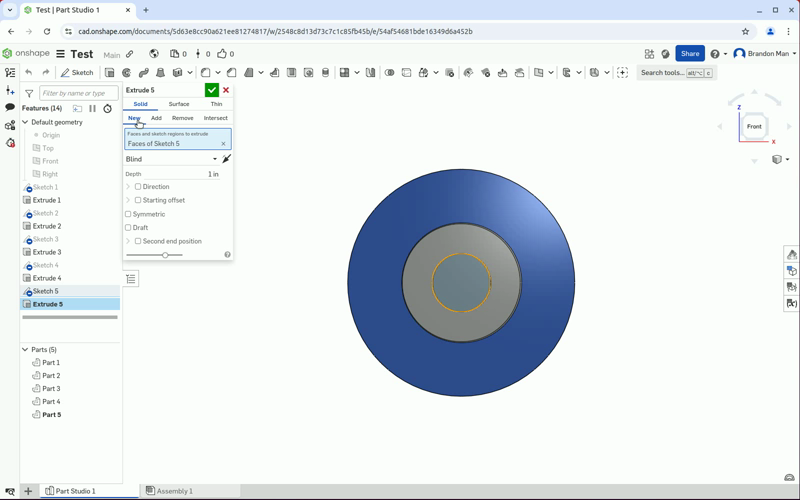
click(137, 120)
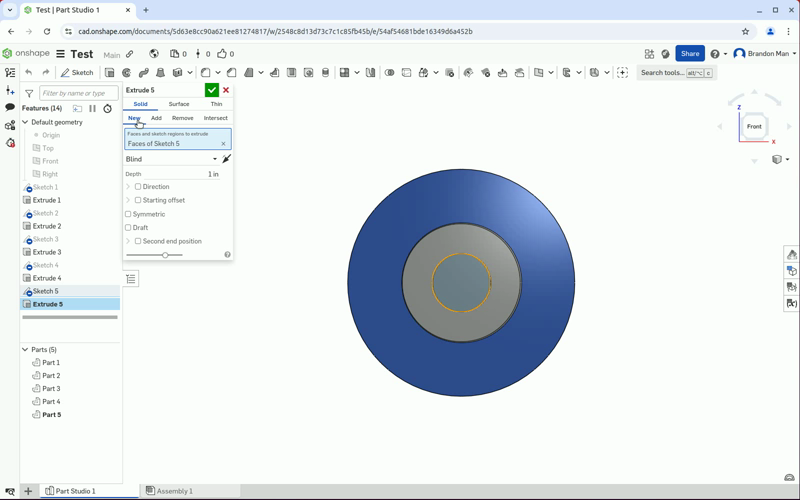
key(tab, 4)
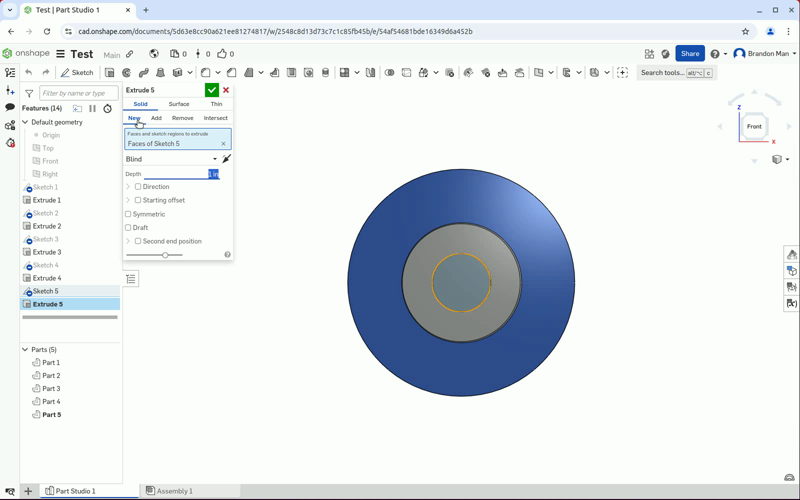
text(-7.943)
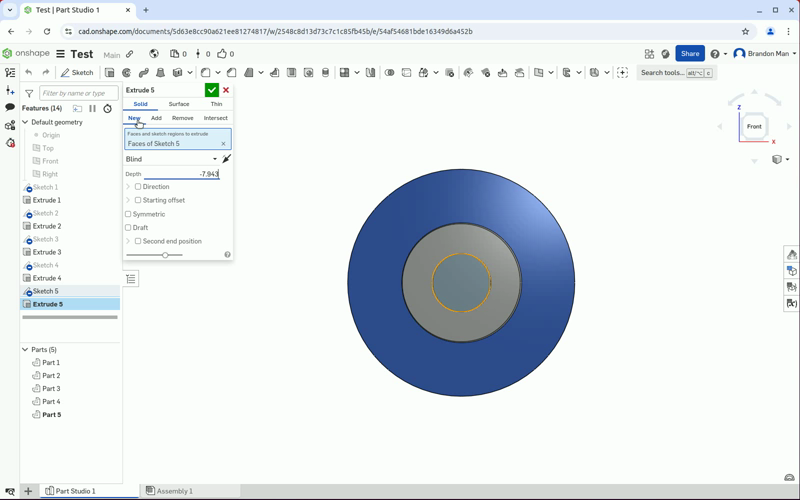
key(enter)
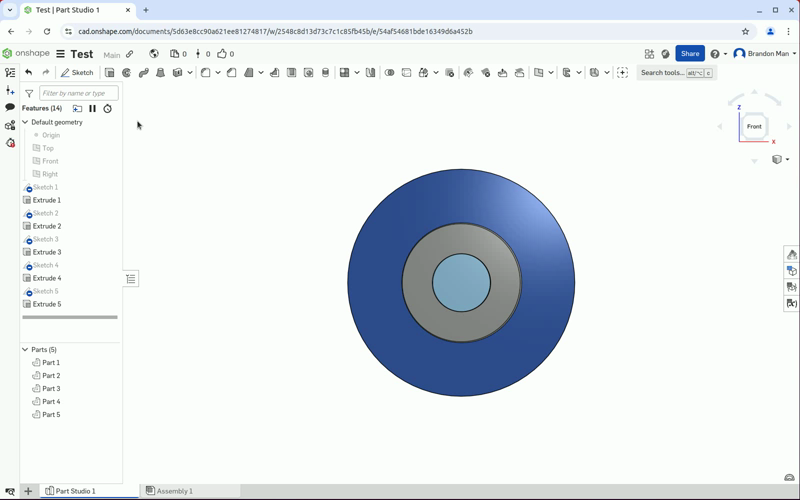
key(shift+h)
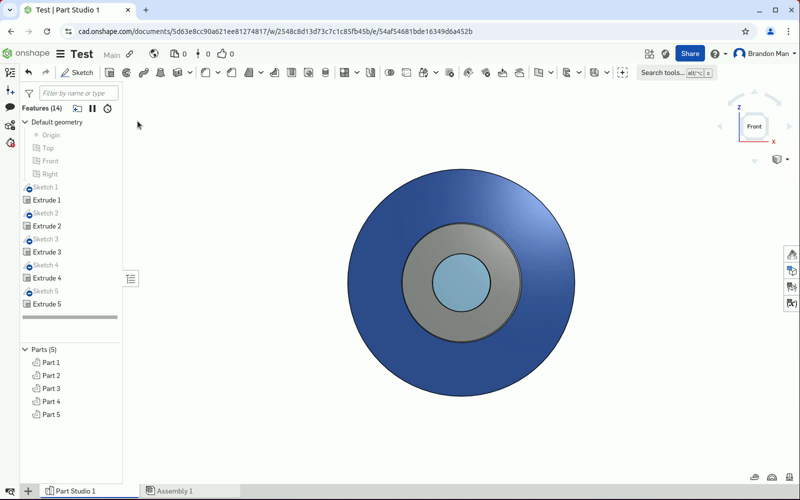
key(shift+h)
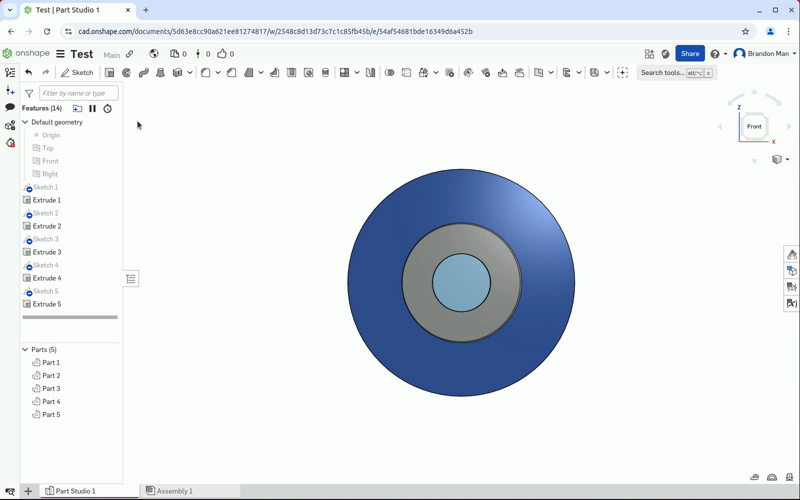
mouse_move(73, 189)
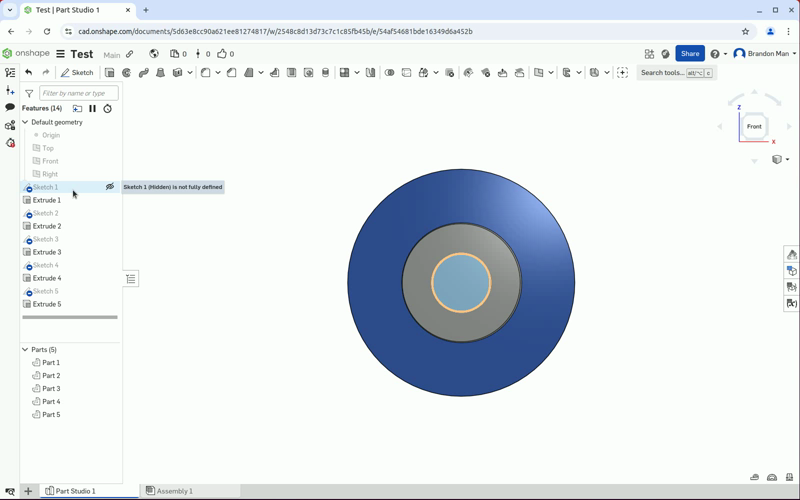
click(73, 189)
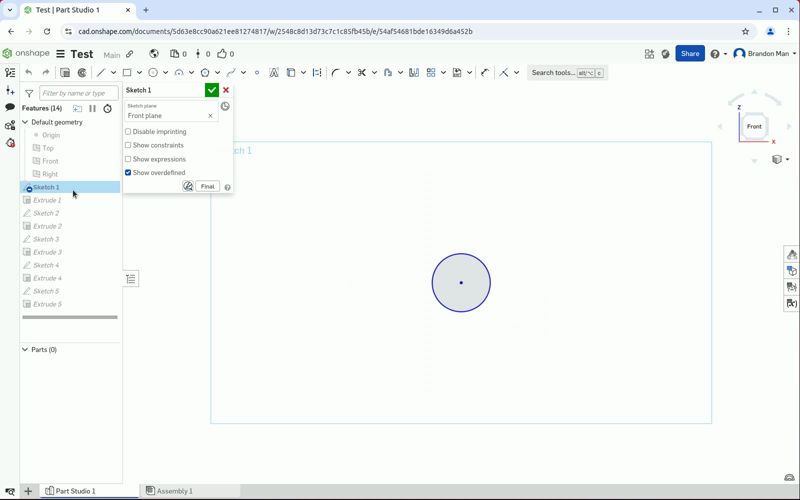
mouse_move(229, 92)
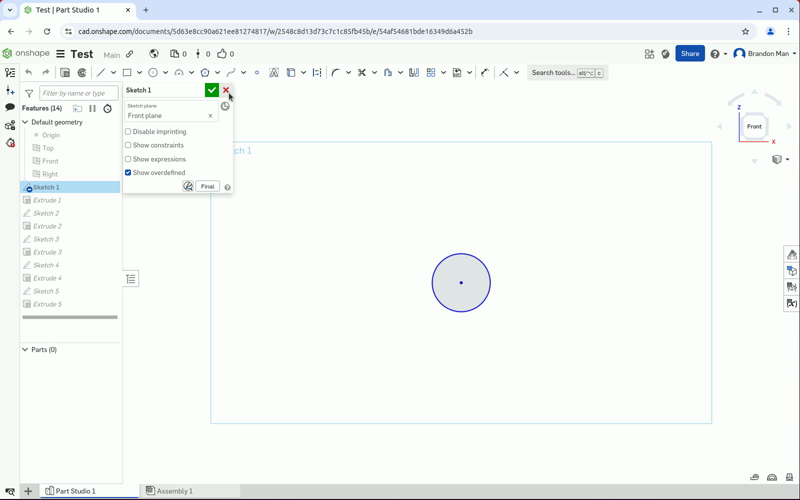
click(229, 92)
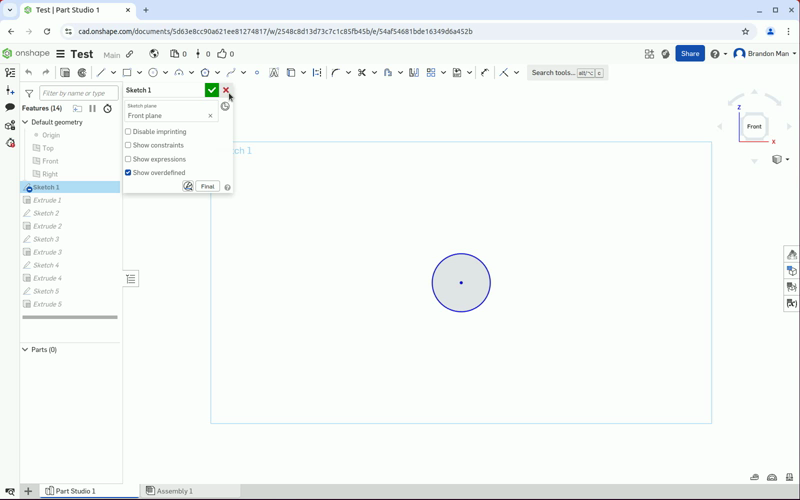
key(shift+s)
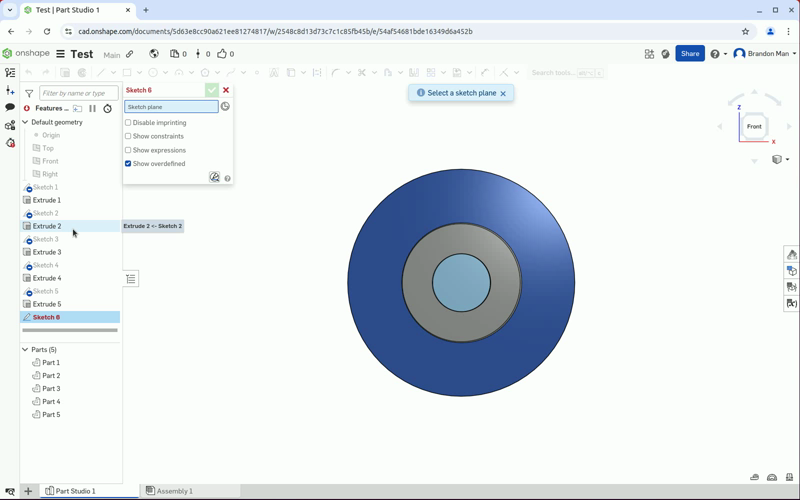
scroll(3)
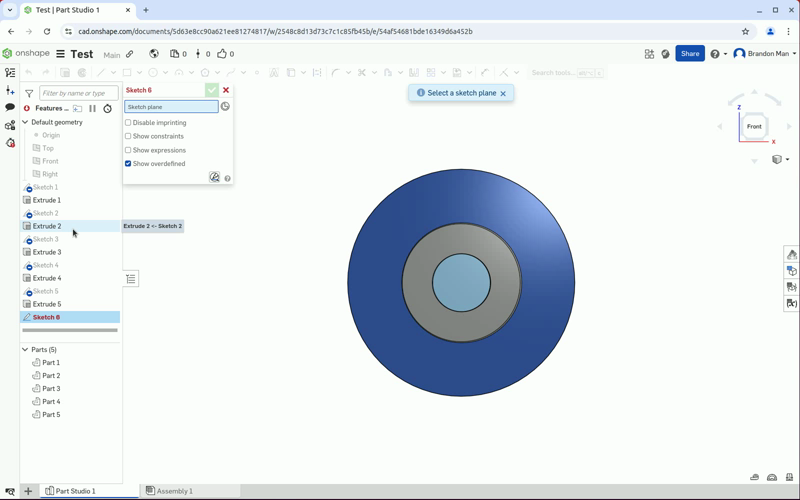
mouse_move(73, 163)
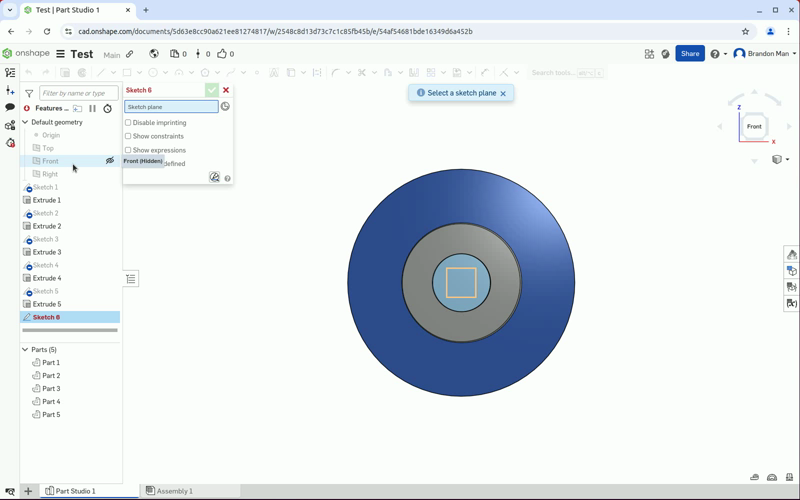
click(73, 163)
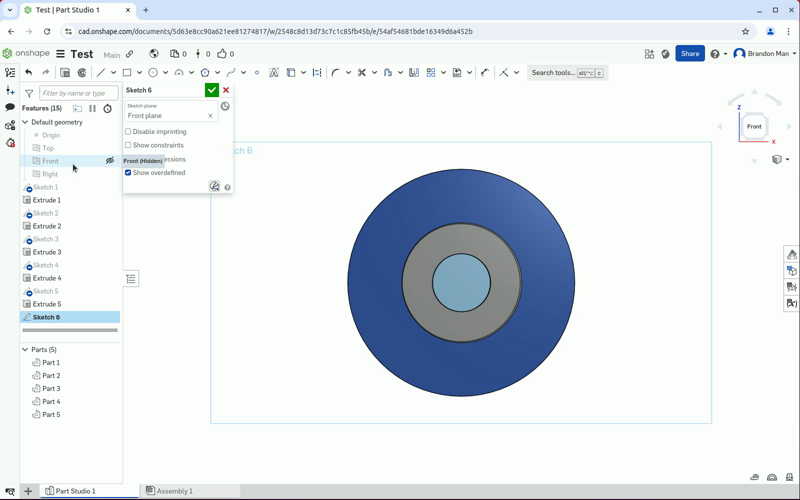
mouse_move(73, 352)
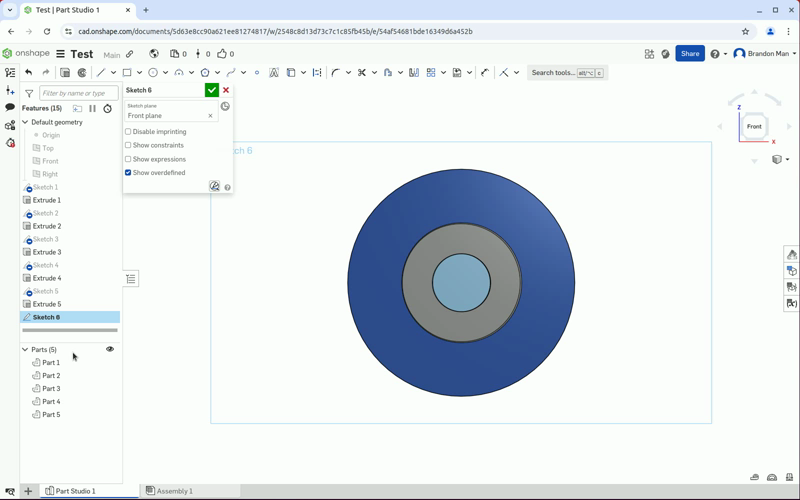
key(y)
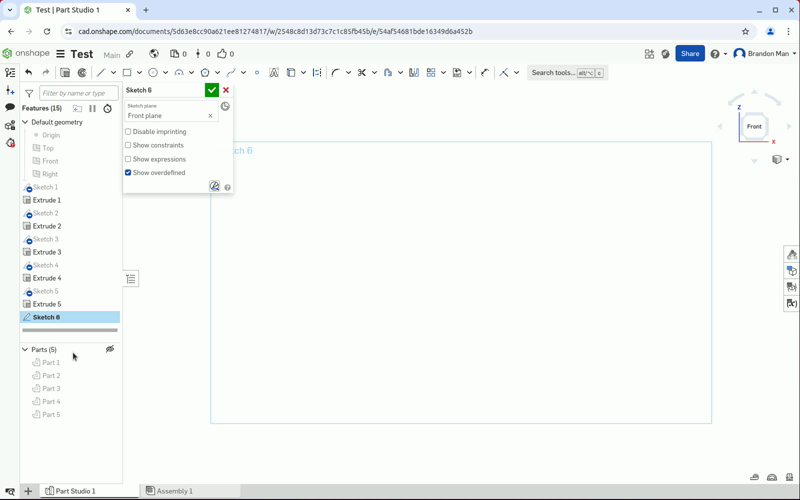
key(c)
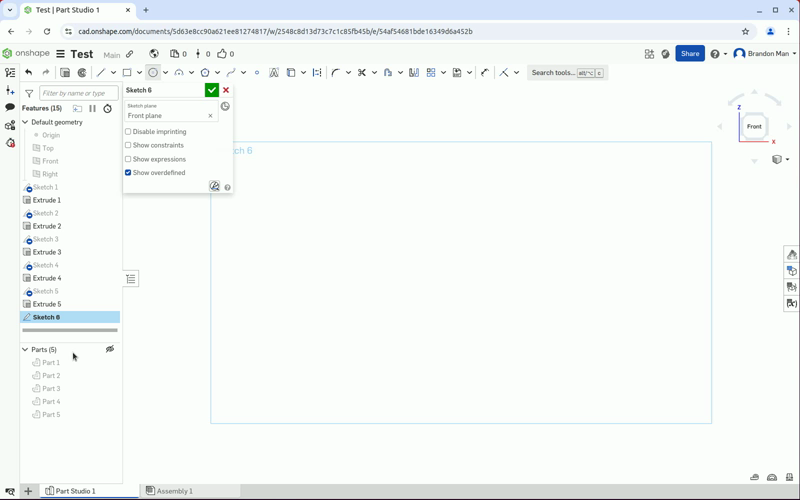
key_down(shift)
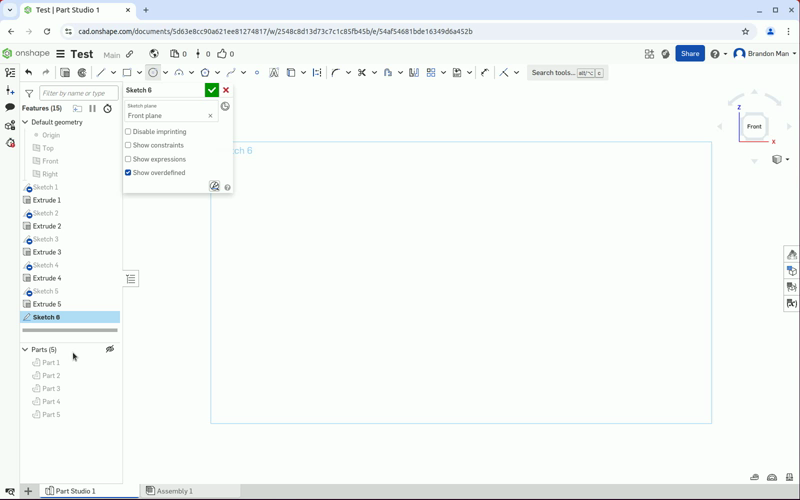
mouse_move(461, 282)
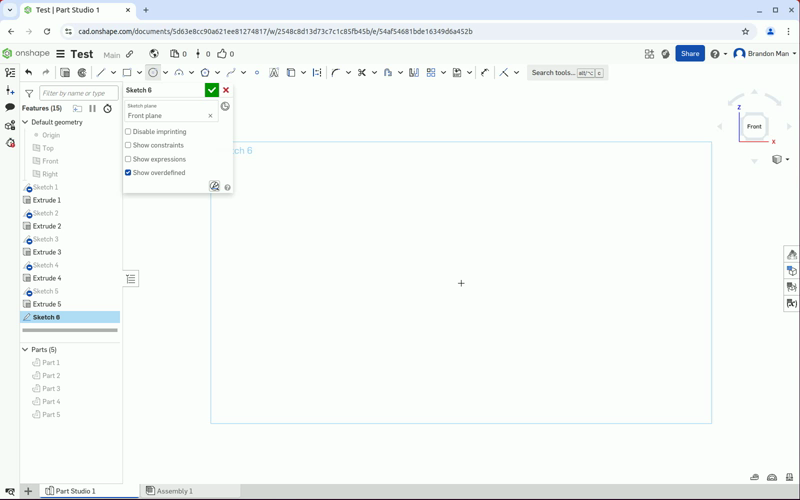
click(461, 282)
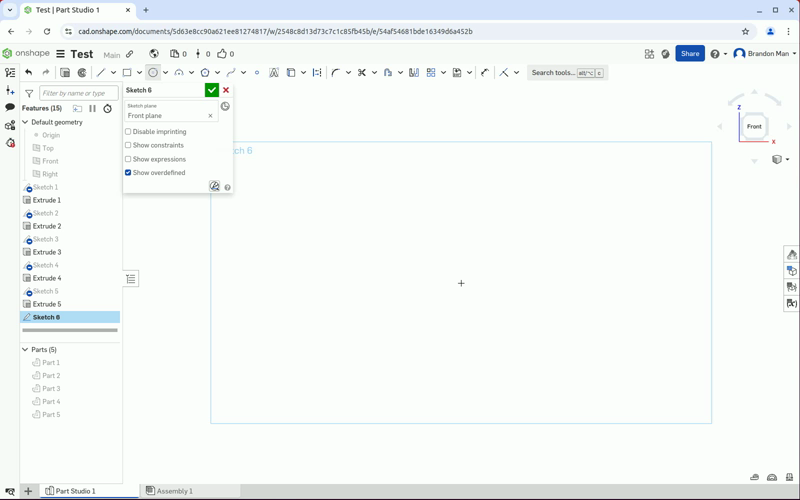
key_up(shift)
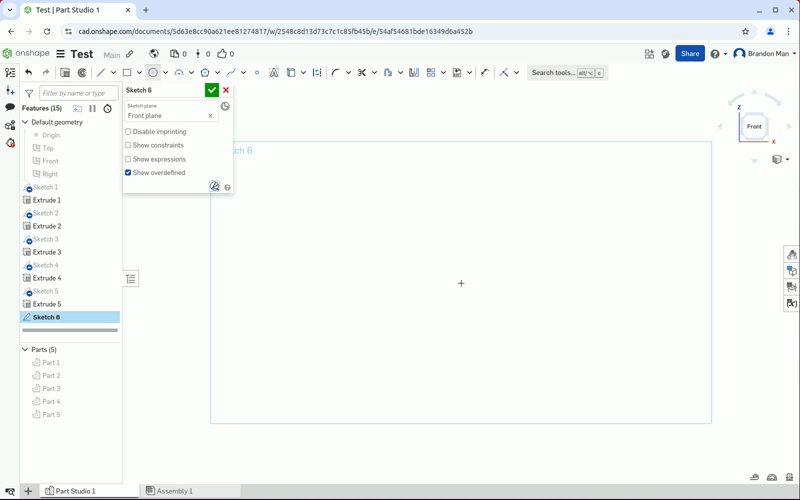
mouse_move(490, 282)
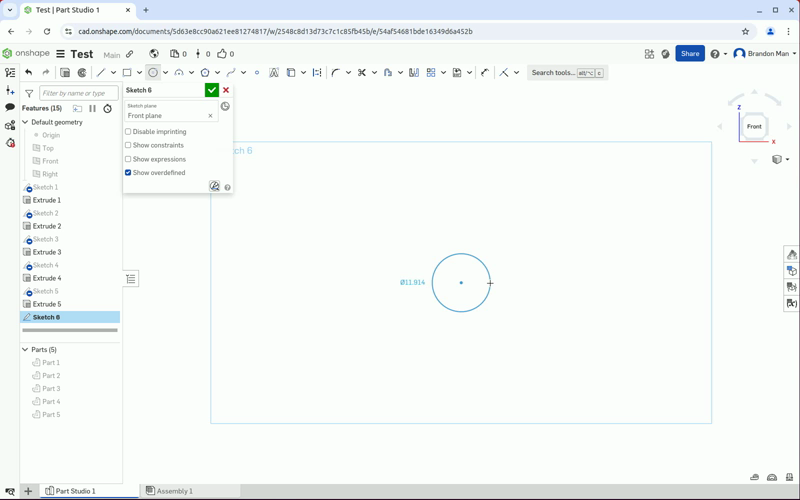
click(490, 282)
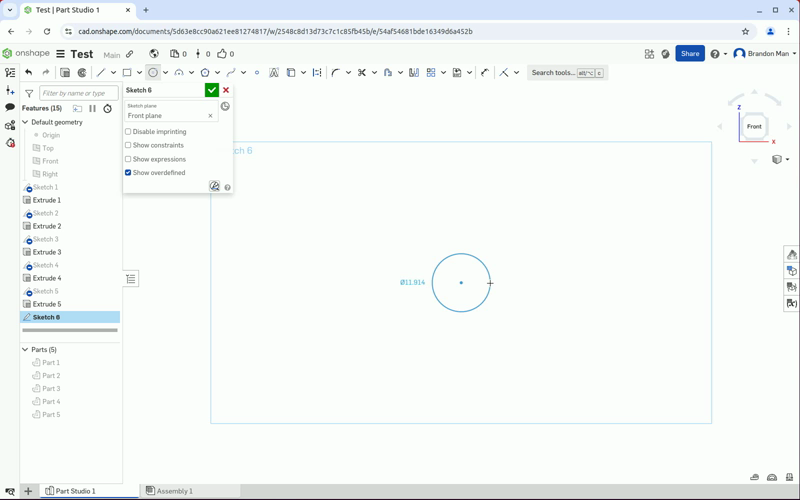
key(esc)
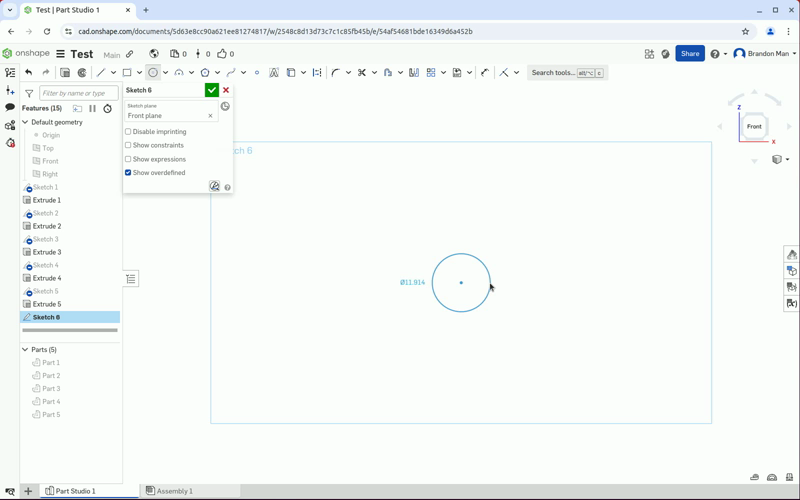
mouse_move(440, 294)
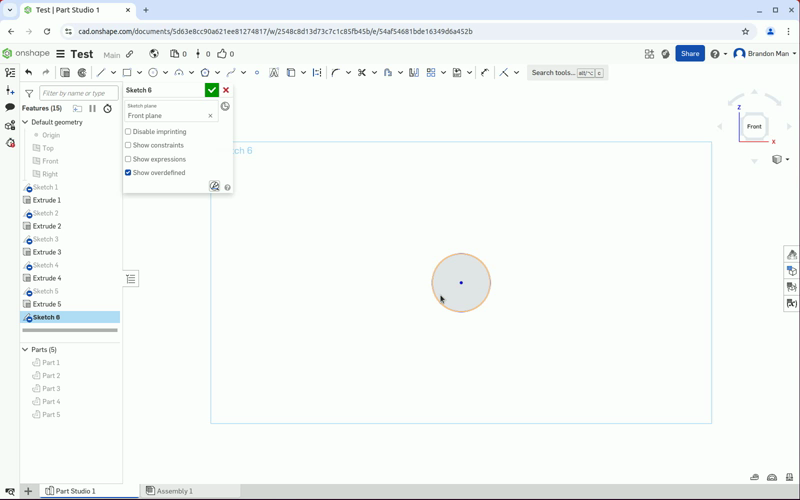
click(440, 294)
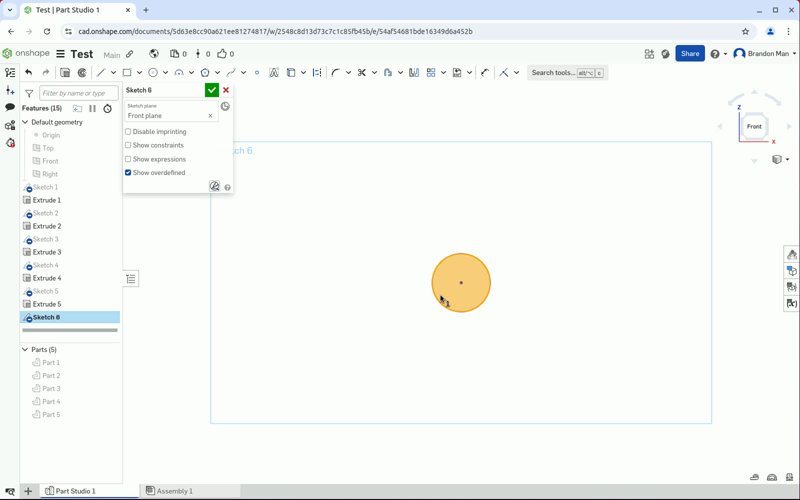
mouse_move(73, 352)
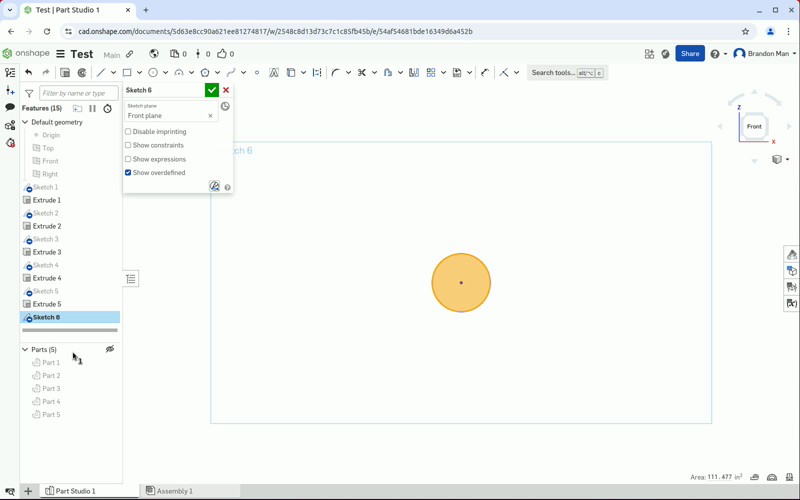
key(shift+y)
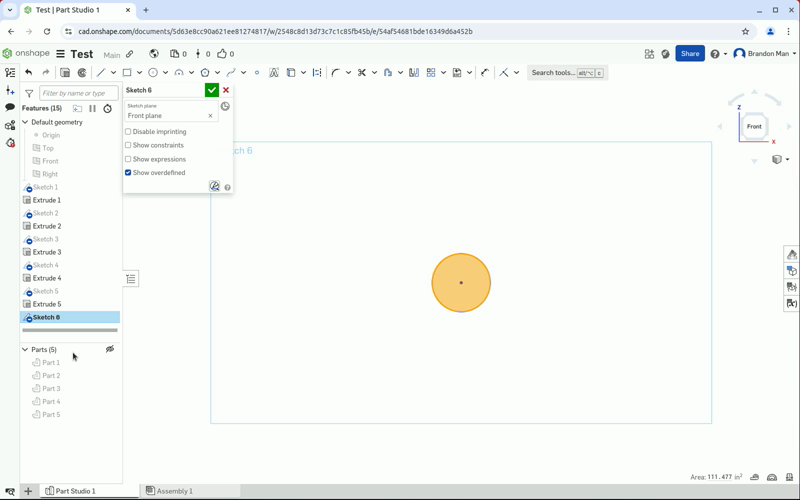
key(shift+e)
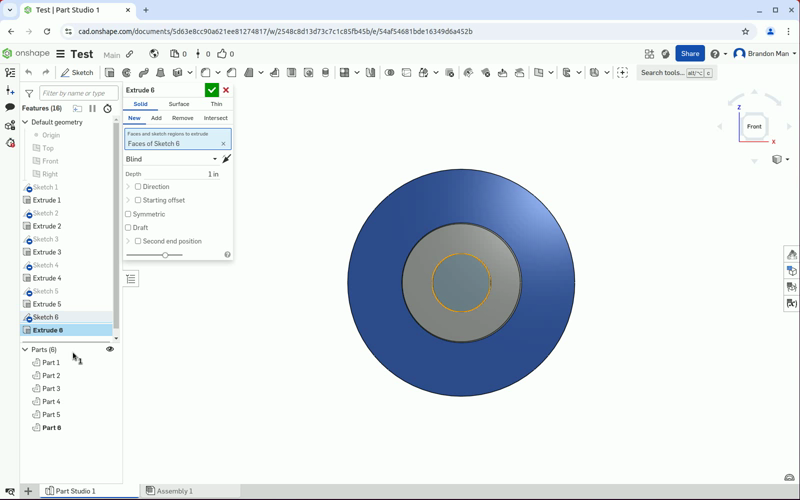
mouse_move(143, 106)
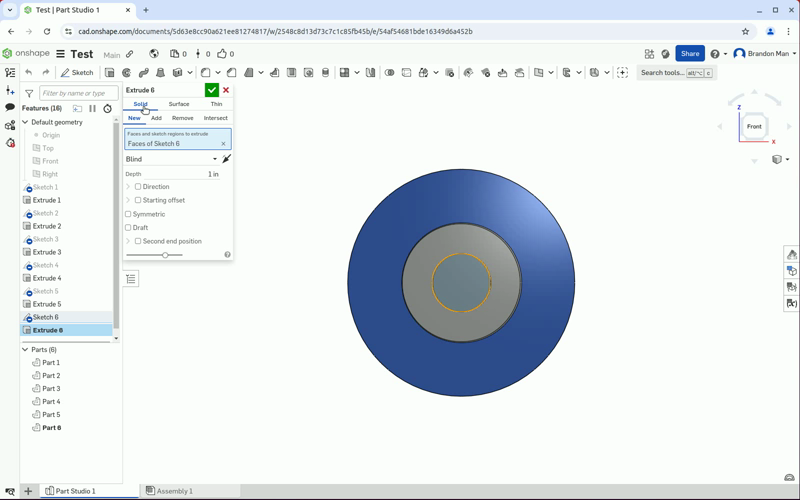
click(143, 106)
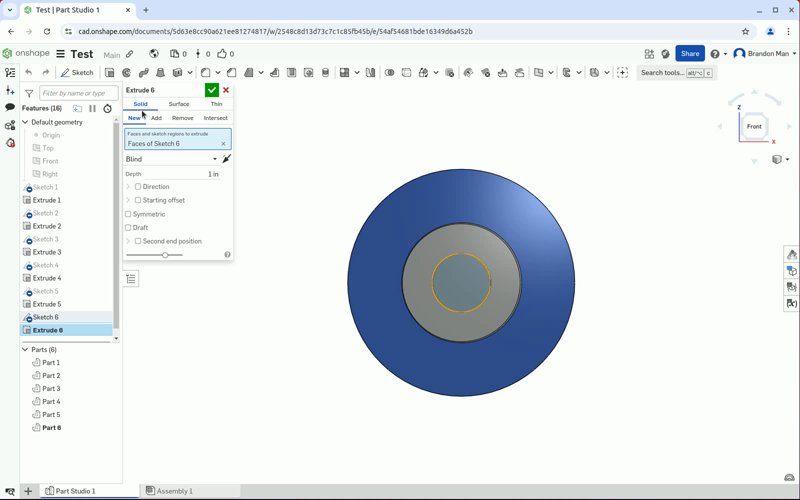
mouse_move(137, 120)
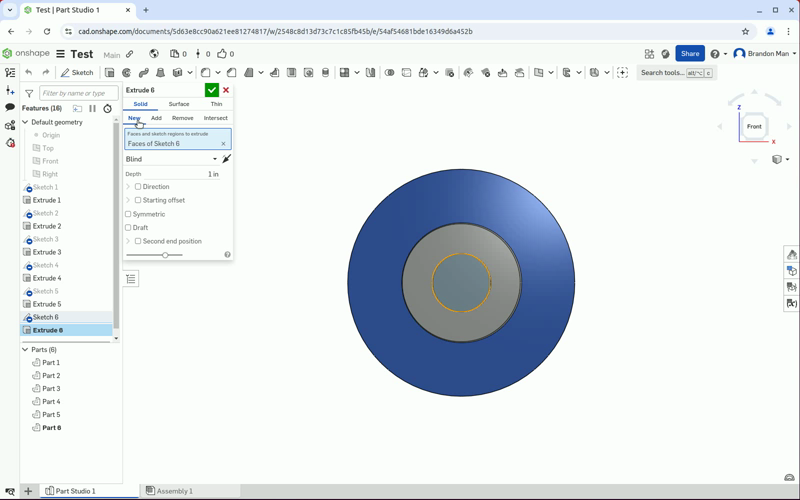
click(137, 120)
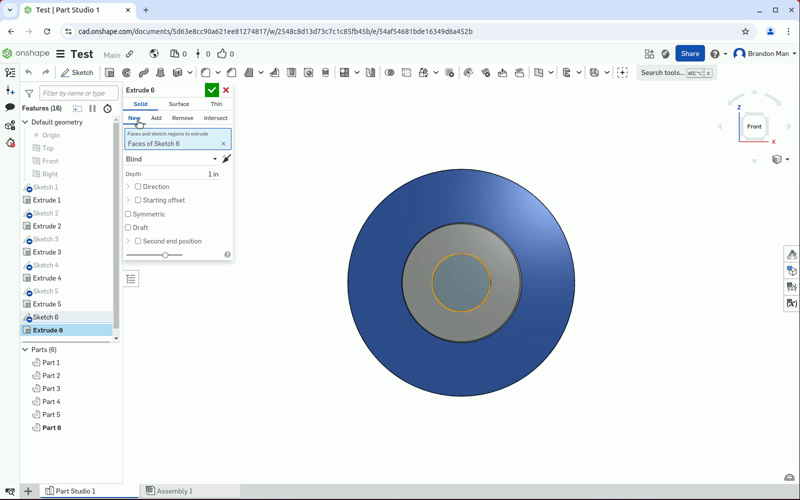
key(tab, 4)
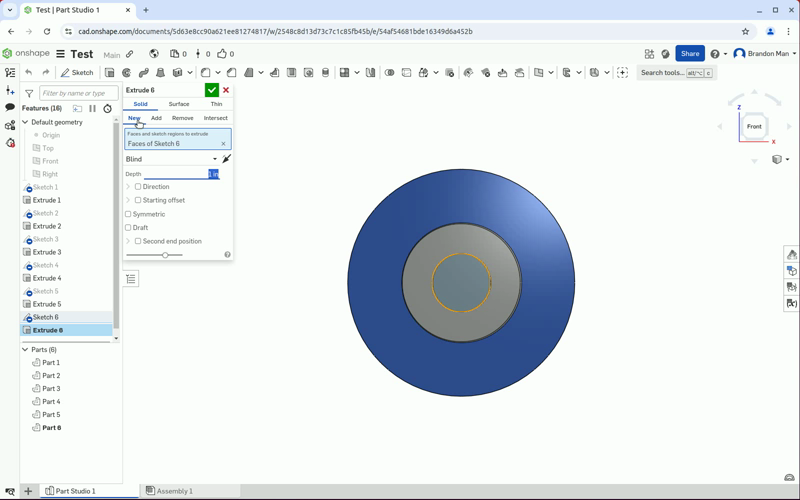
text(-19.979)
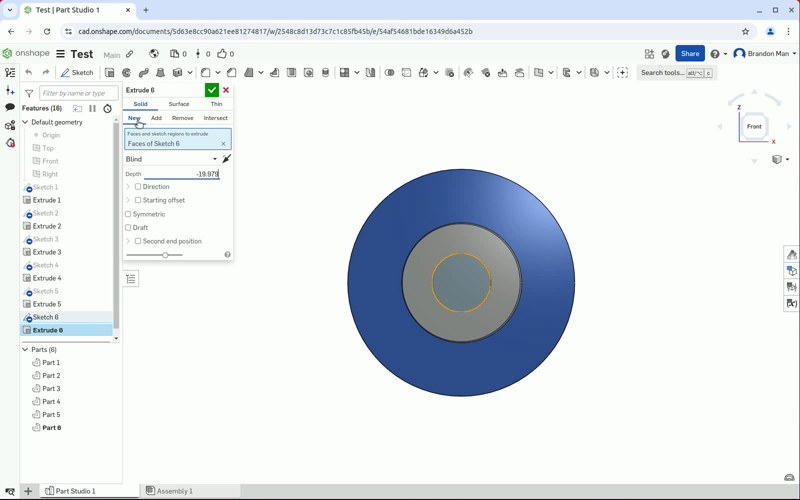
key(enter)
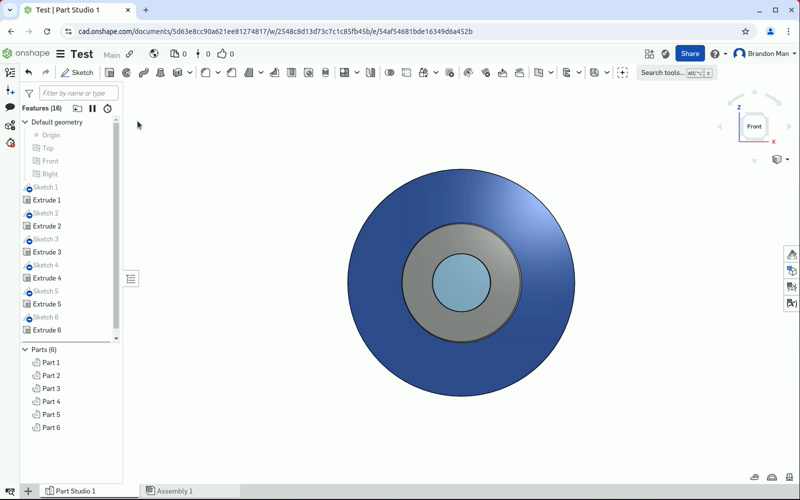
key(shift+h)
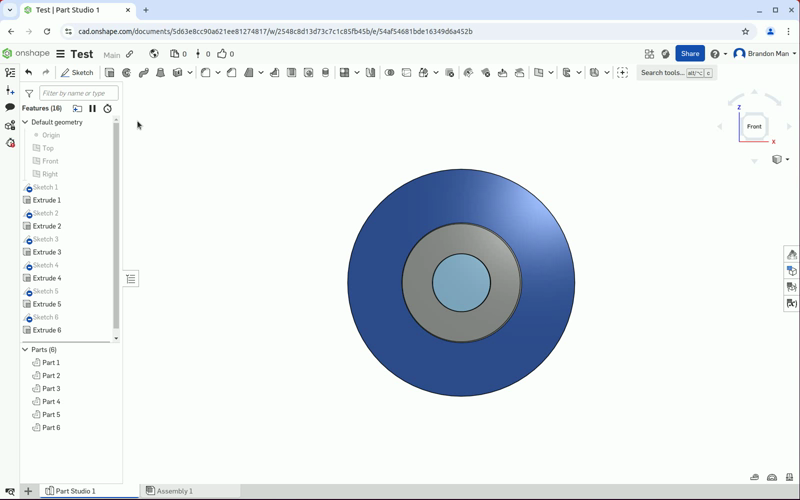
key(shift+h)
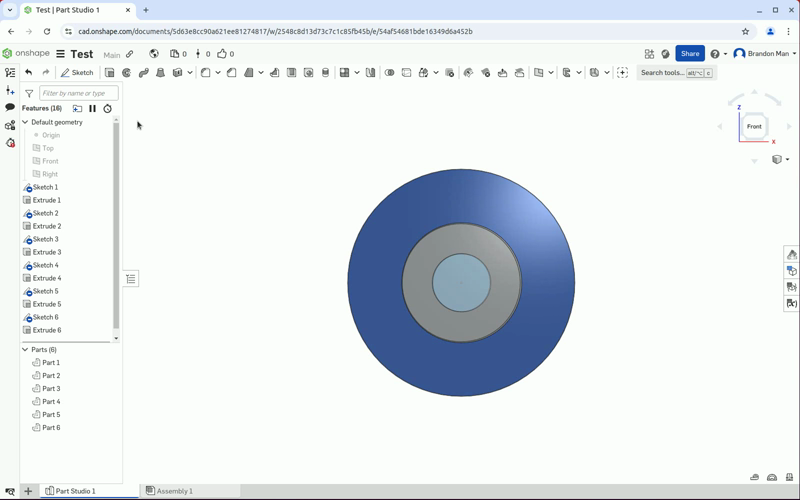
key(shift+7)
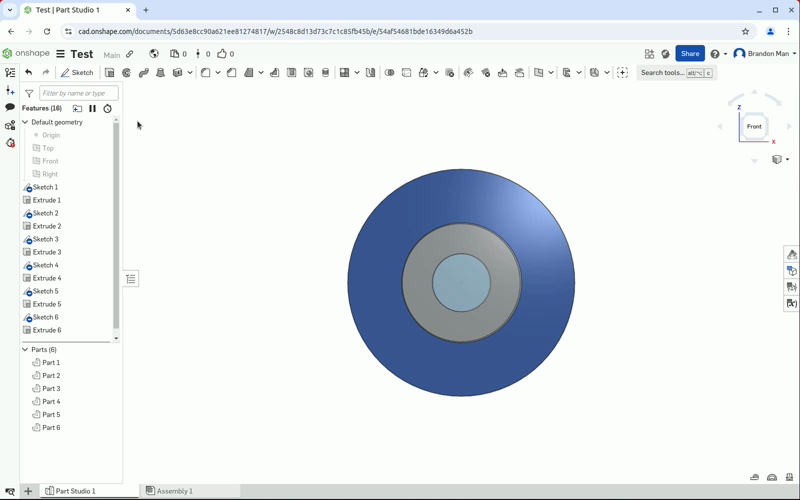
key(left, 2)
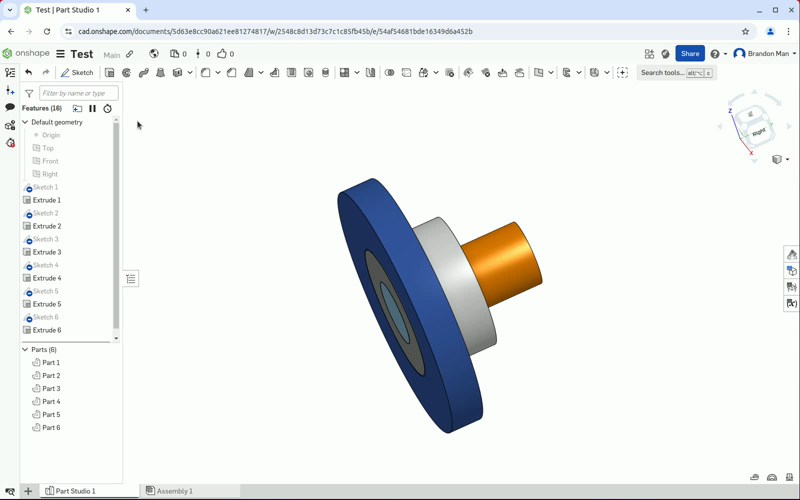
key(down, 2)
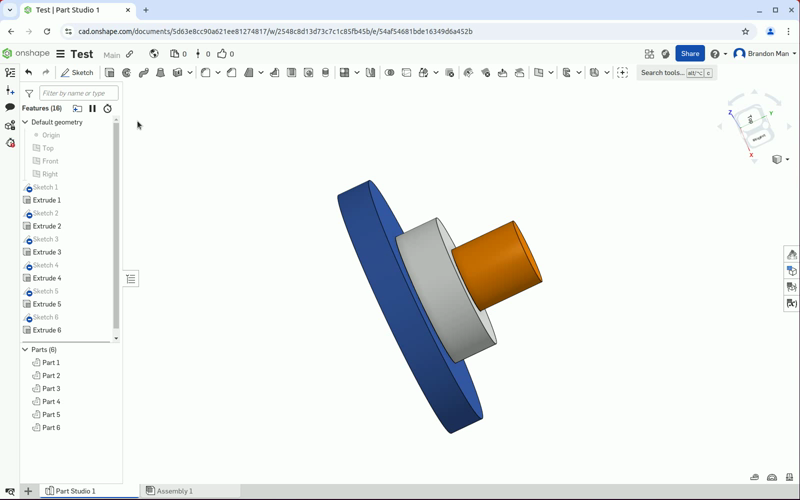
key(up, 2)
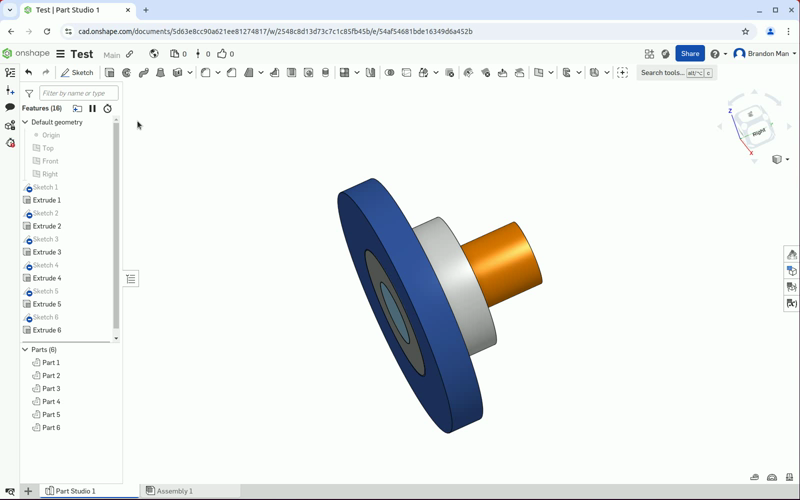
key(right, 2)
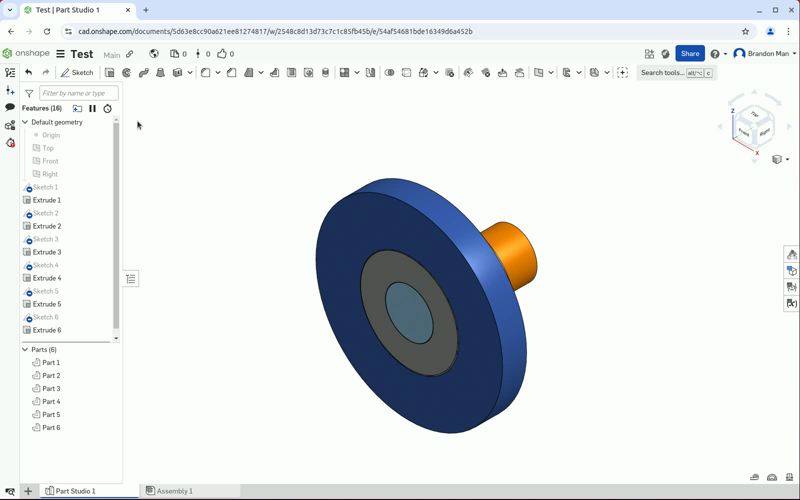
mouse_move(69, 189)
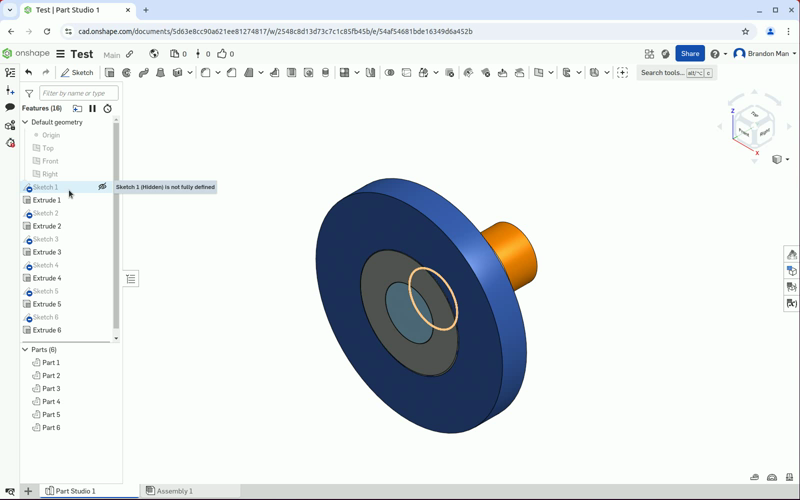
click(69, 189)